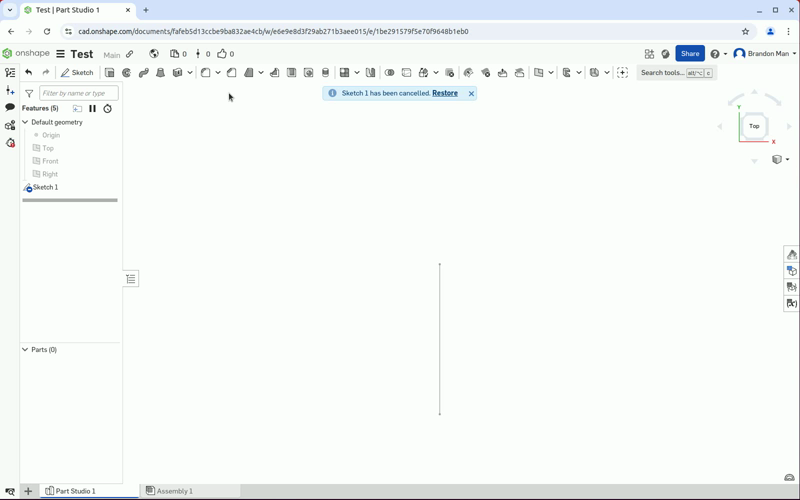
key(shift+h)
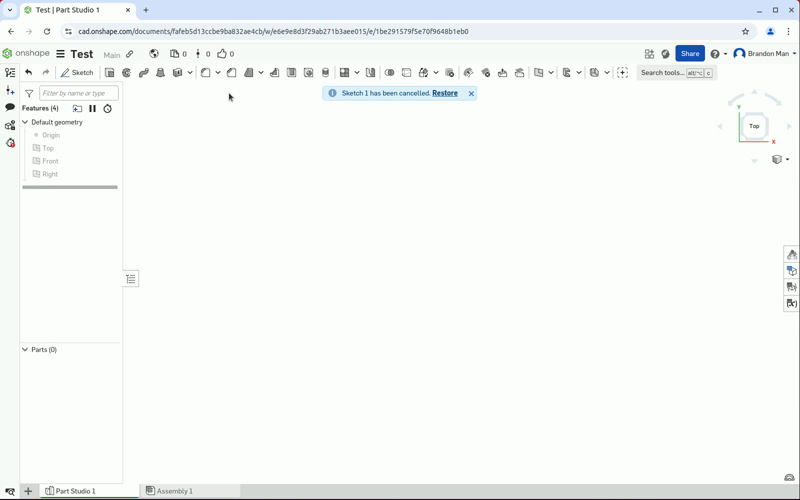
mouse_move(73, 352)
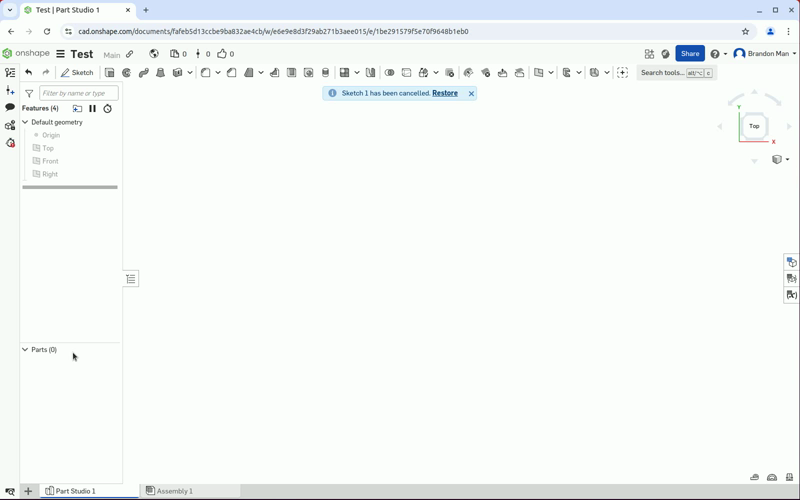
key(y)
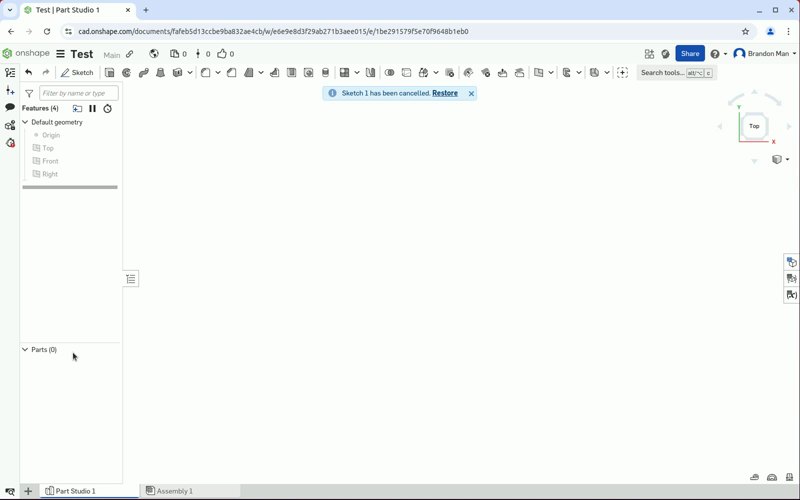
key(shift+p)
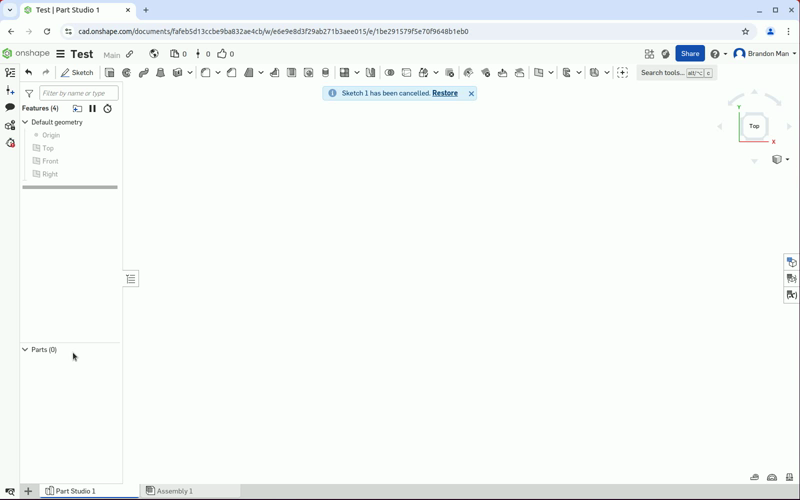
key(space)
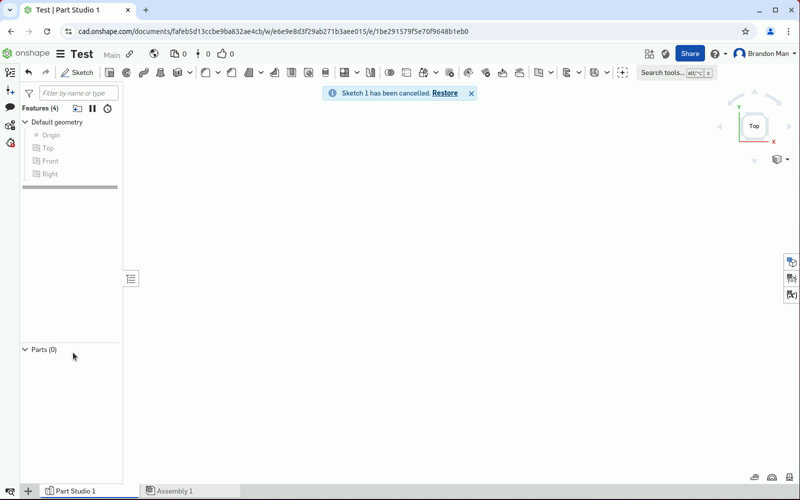
key_down(shift)
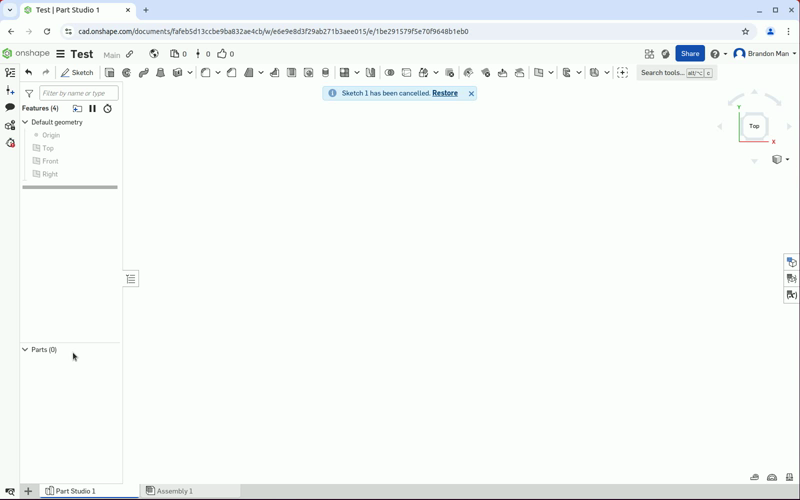
key(up)
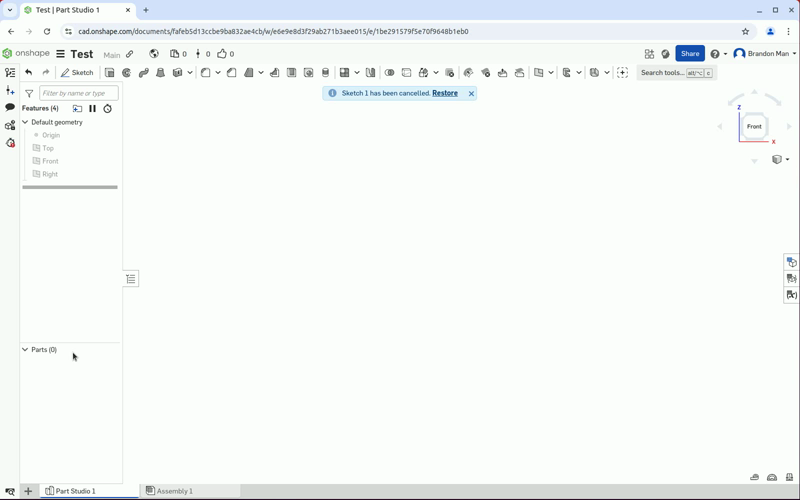
key_up(shift)
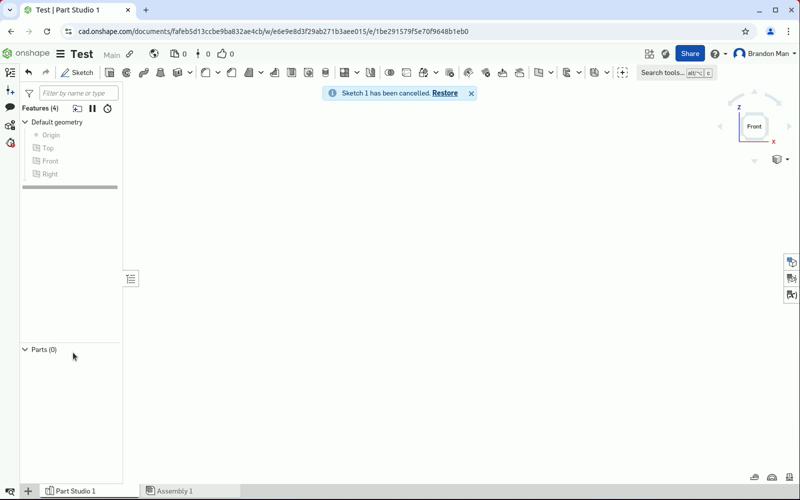
mouse_move(73, 352)
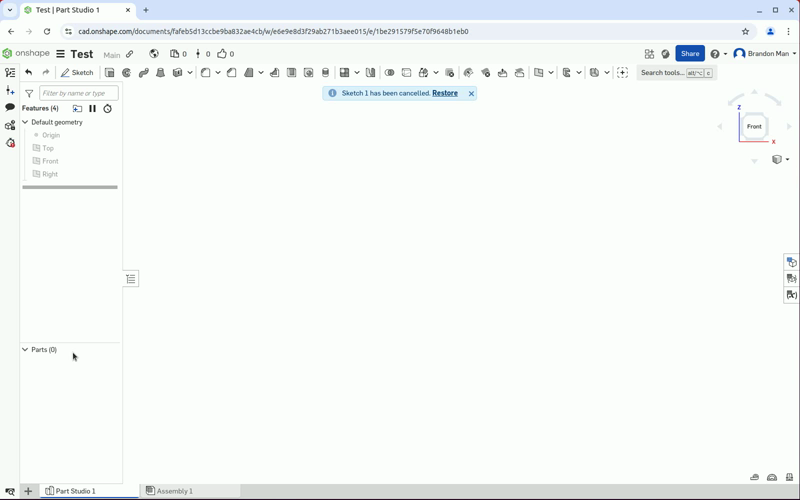
key(shift+y)
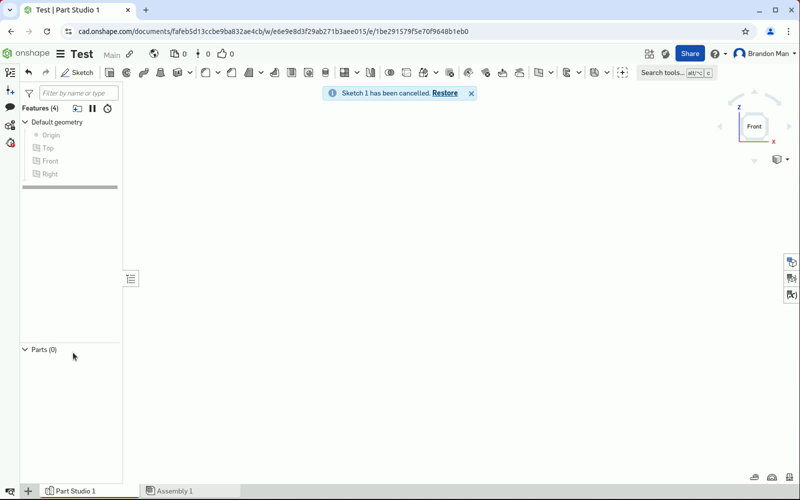
key(shift+s)
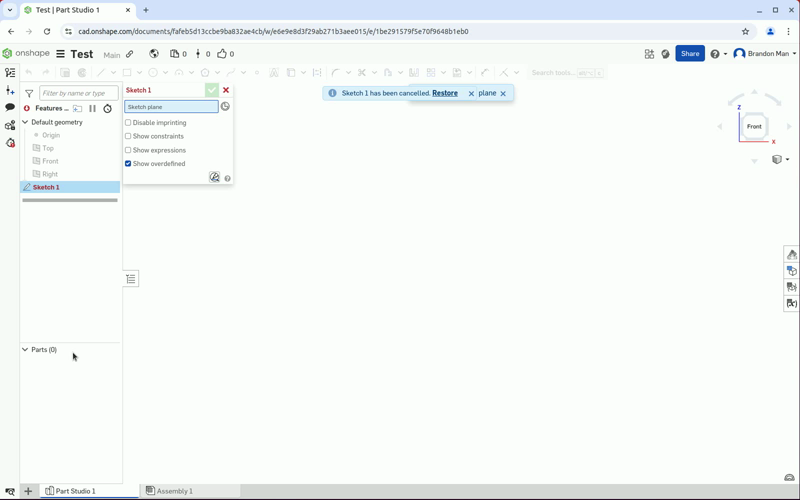
mouse_move(73, 163)
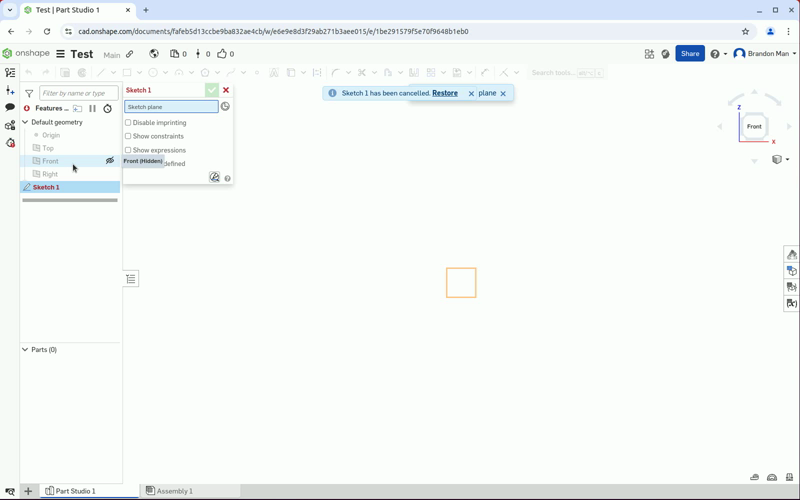
click(73, 163)
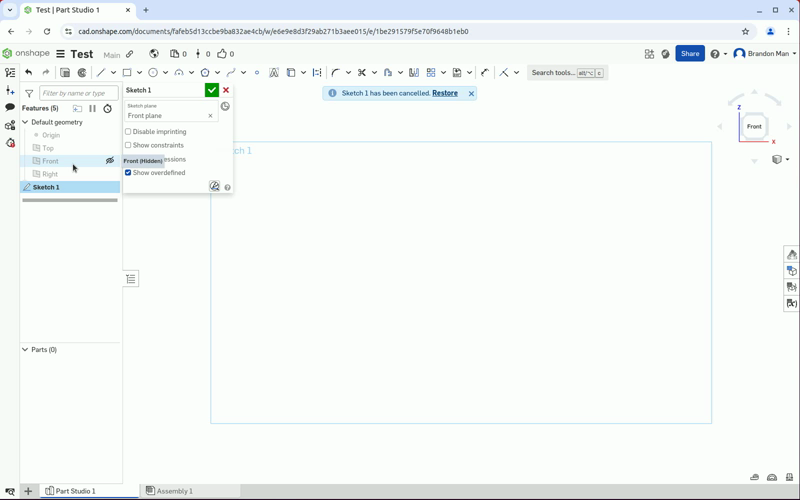
mouse_move(73, 352)
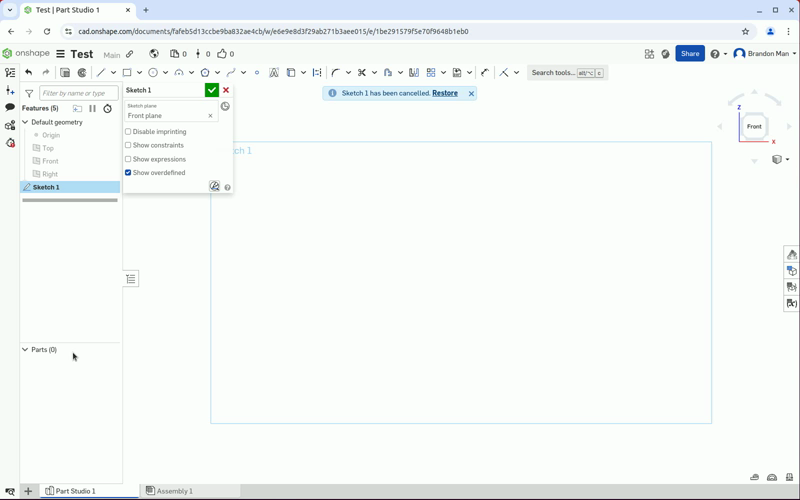
key(y)
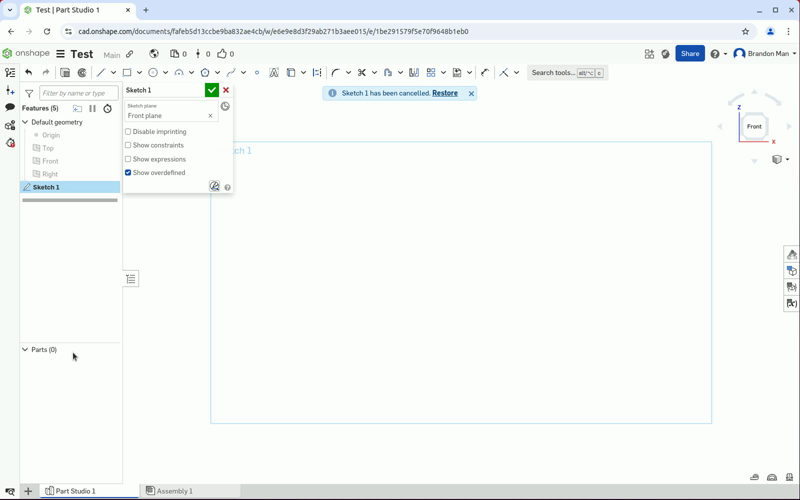
key(a)
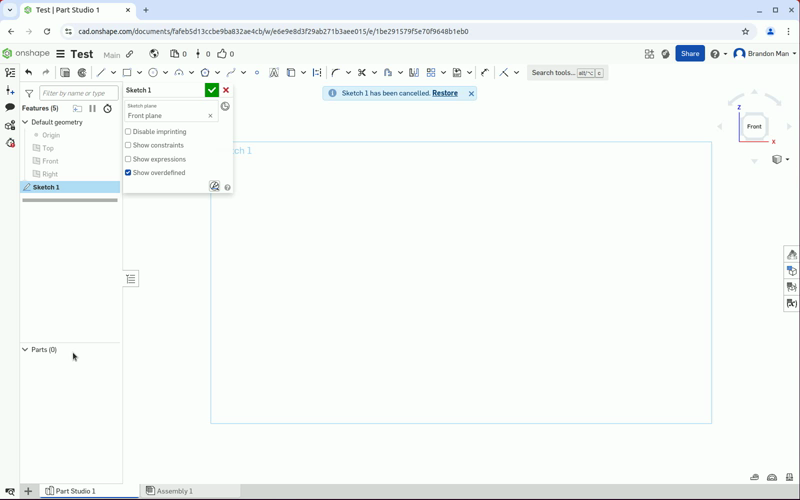
key_down(shift)
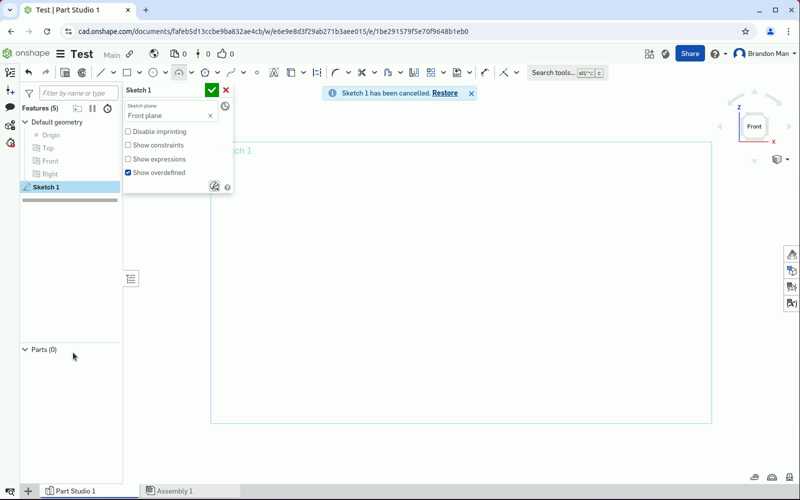
mouse_move(391, 273)
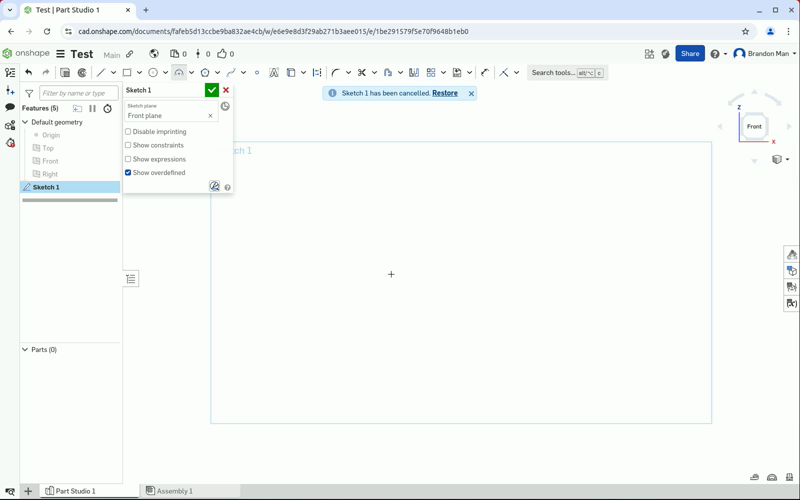
click(391, 273)
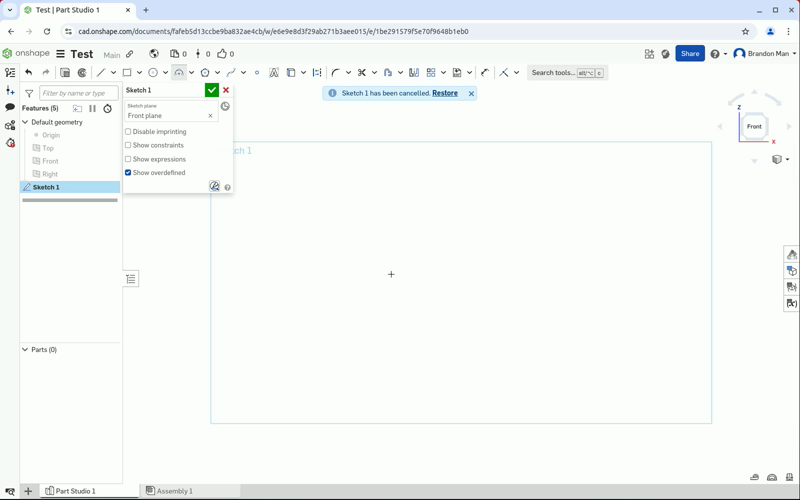
key_up(shift)
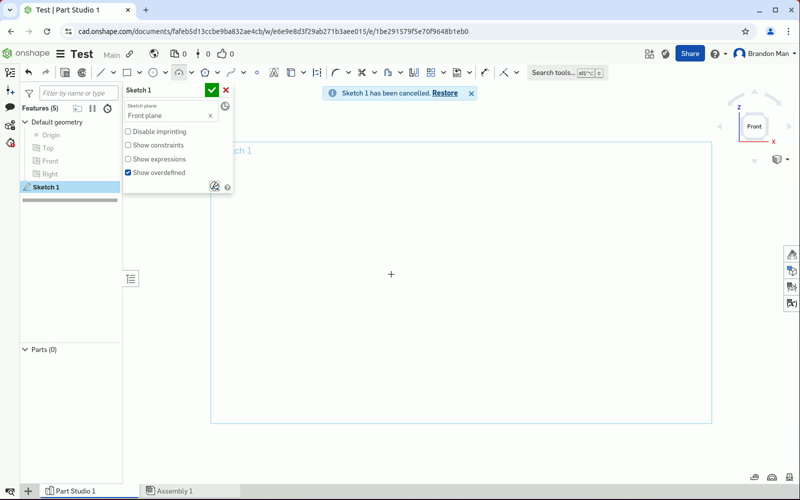
key_down(shift)
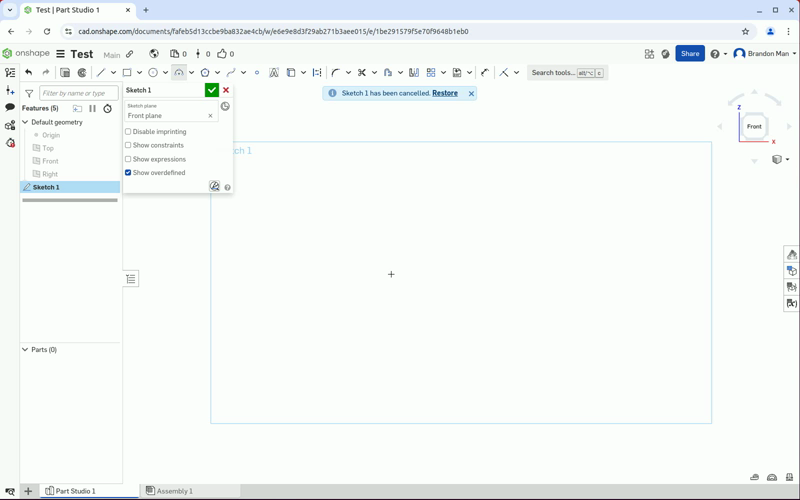
mouse_move(398, 314)
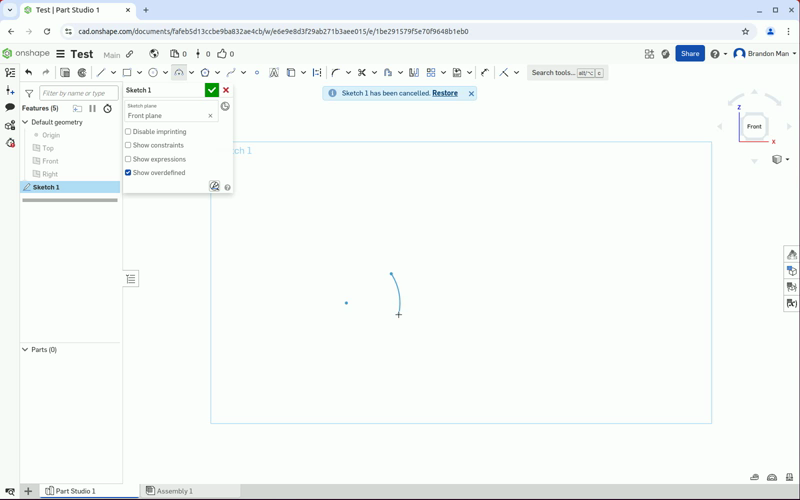
click(398, 314)
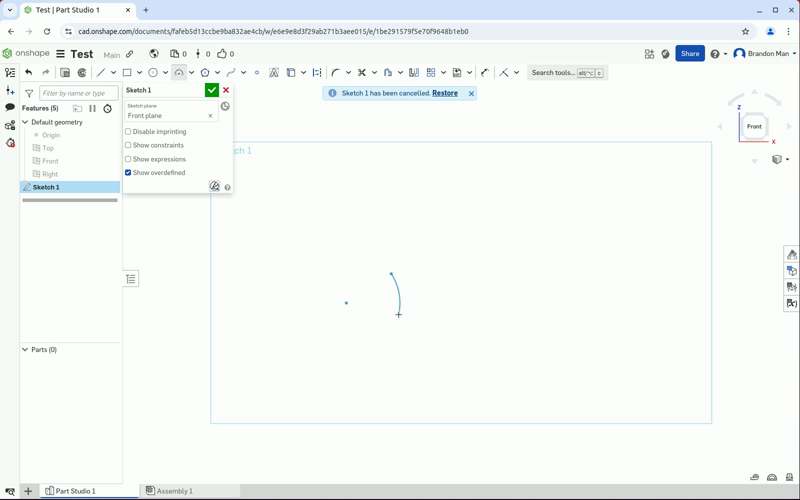
mouse_move(392, 294)
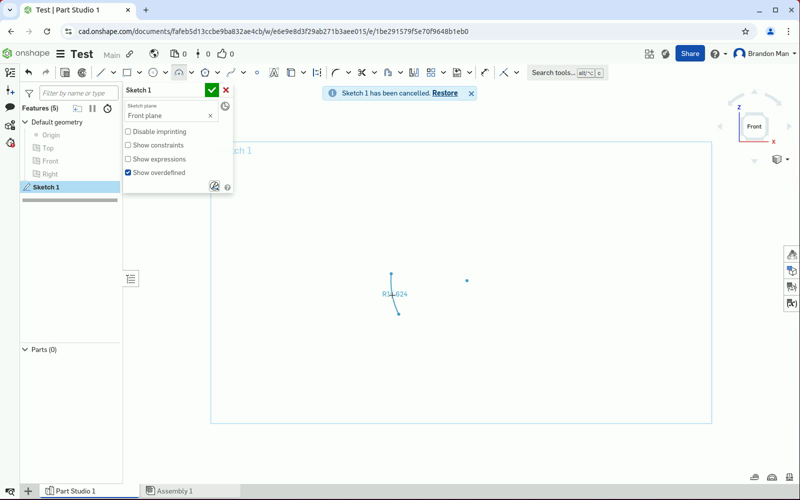
click(392, 294)
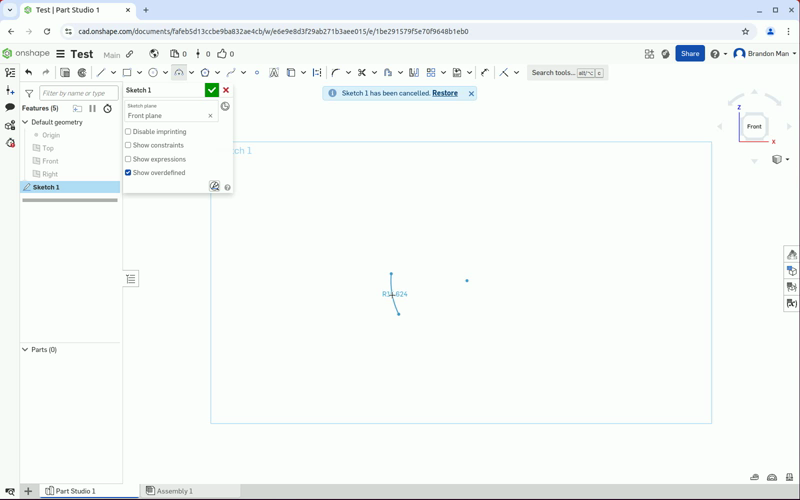
key_up(shift)
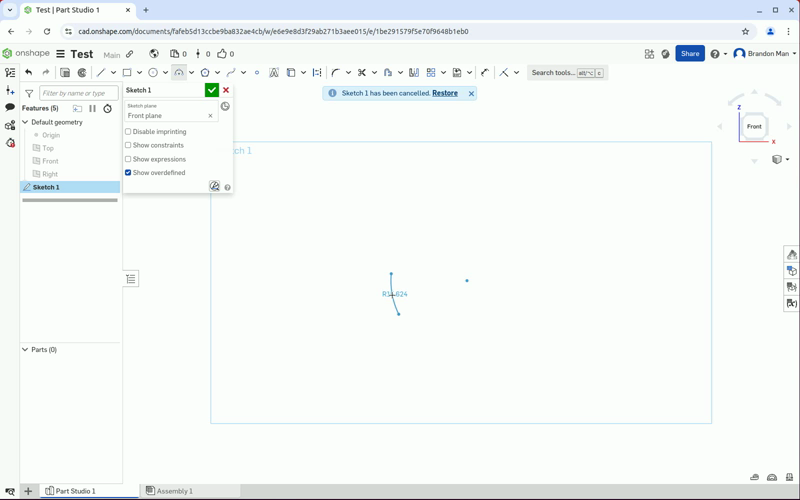
mouse_move(398, 314)
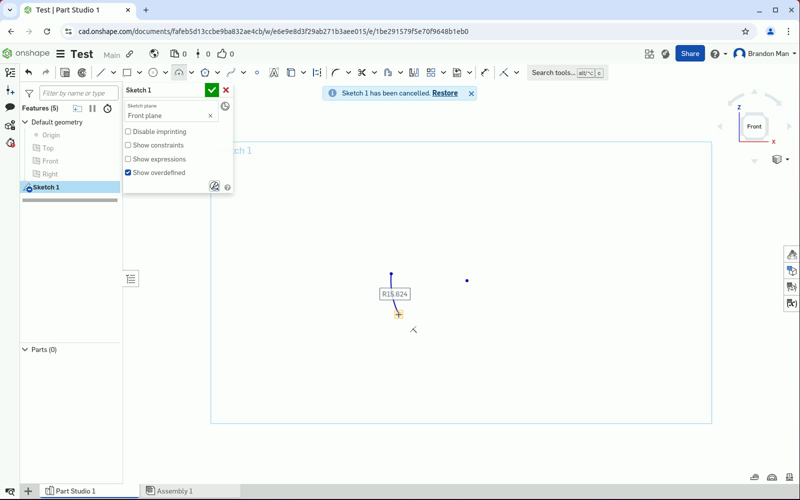
click(398, 314)
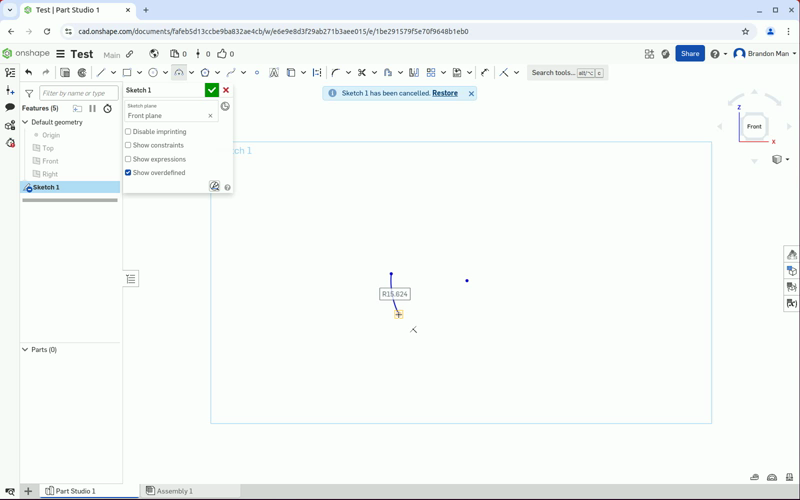
key_down(shift)
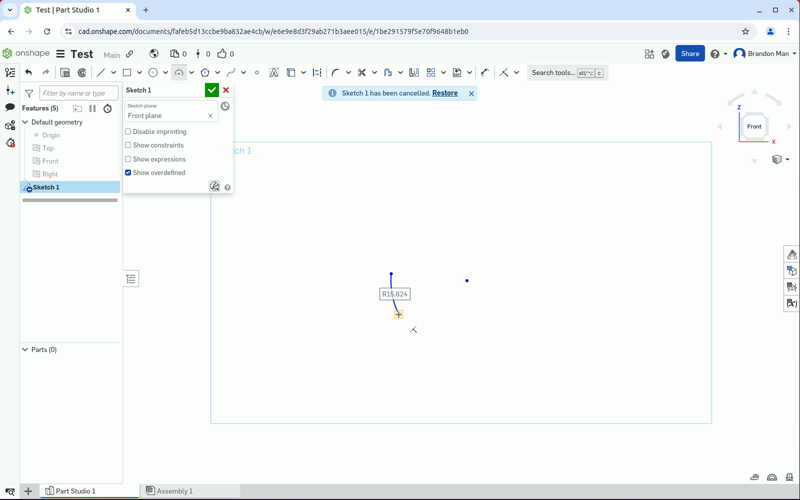
mouse_move(417, 337)
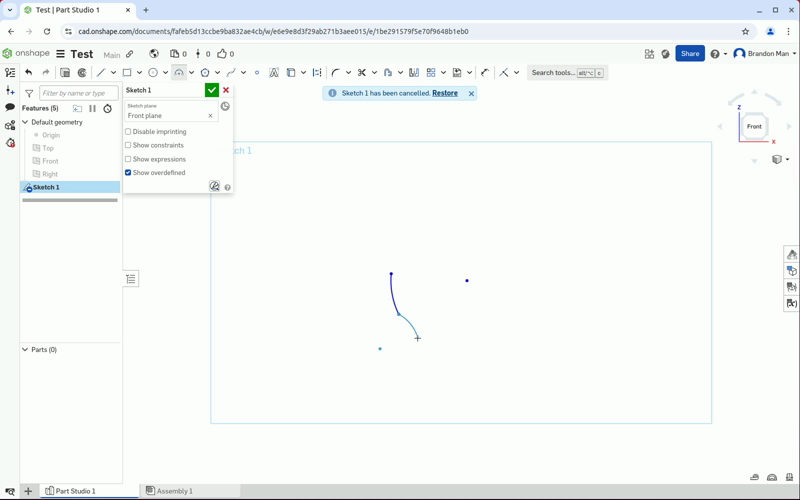
click(417, 337)
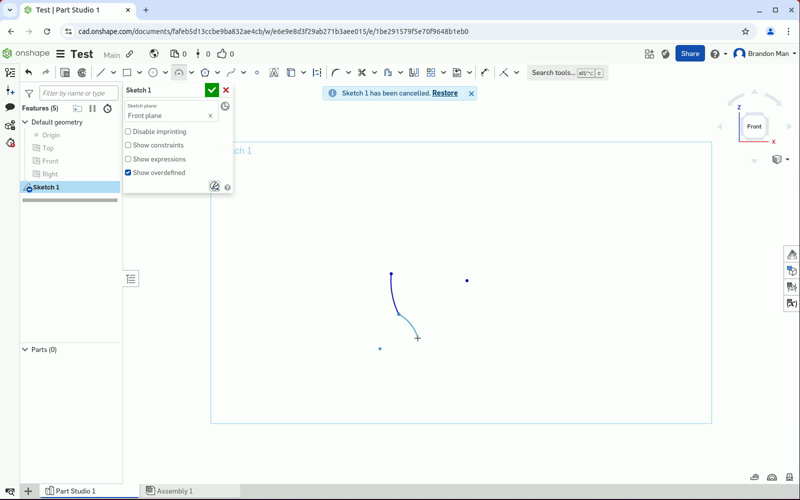
mouse_move(418, 317)
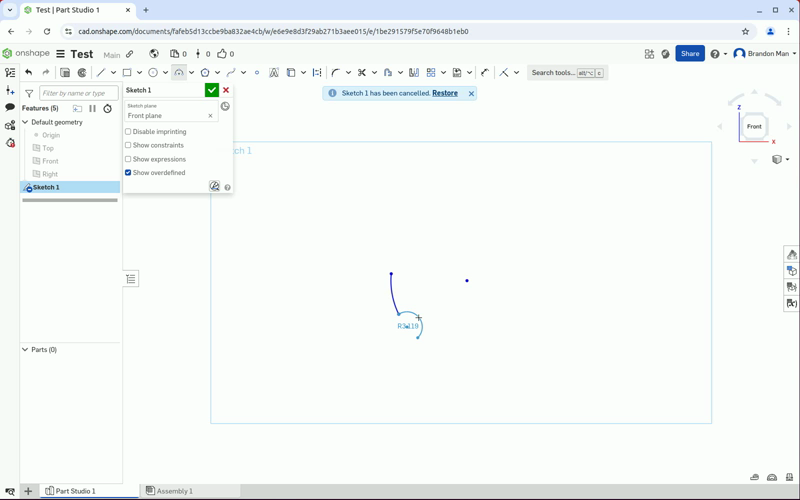
click(418, 317)
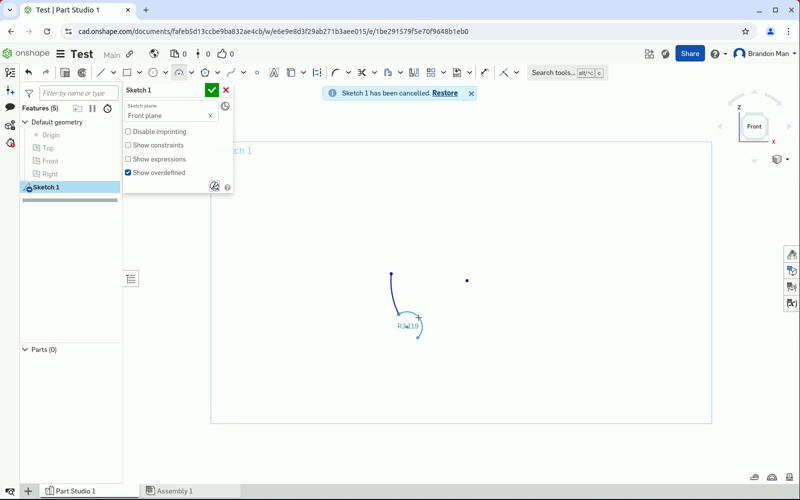
key_up(shift)
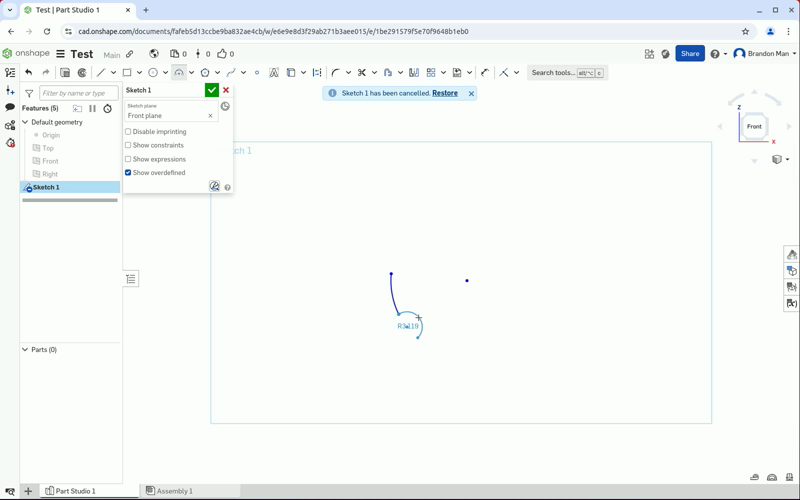
mouse_move(417, 337)
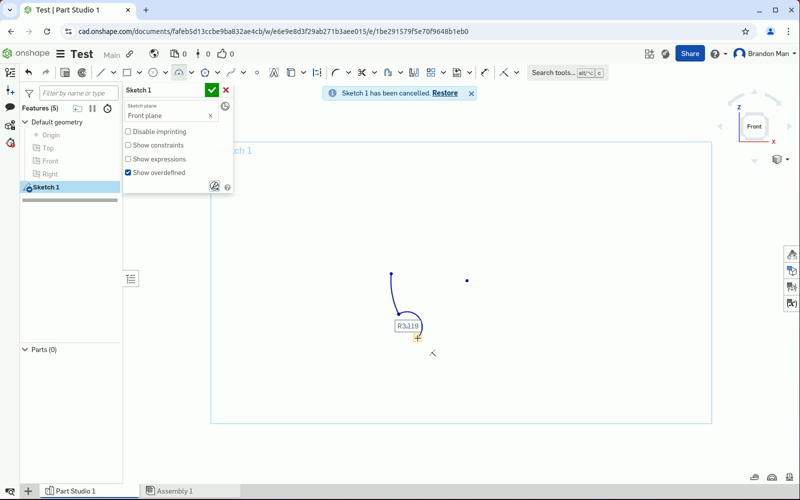
click(417, 337)
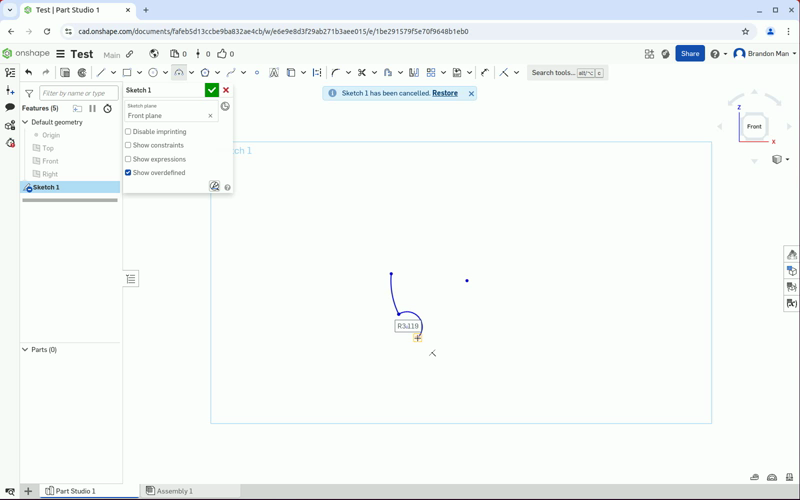
key_down(shift)
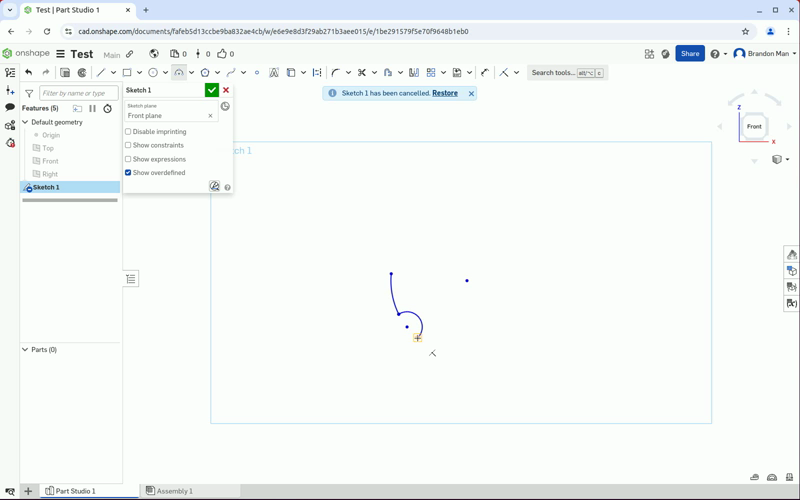
mouse_move(456, 351)
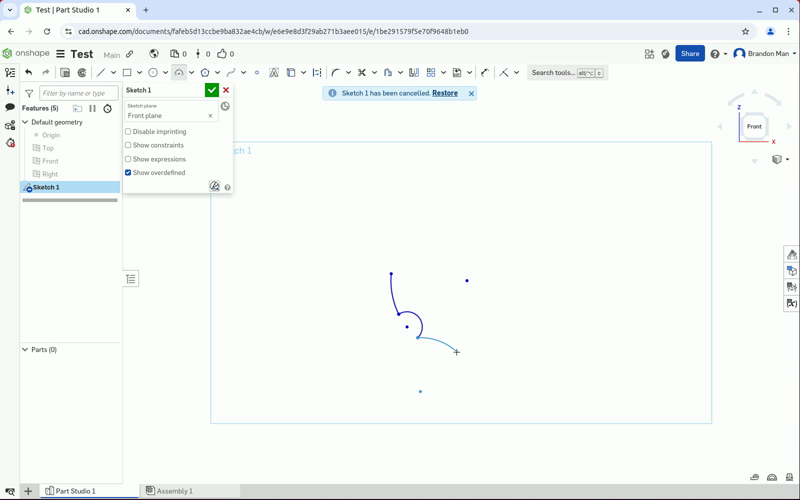
click(456, 351)
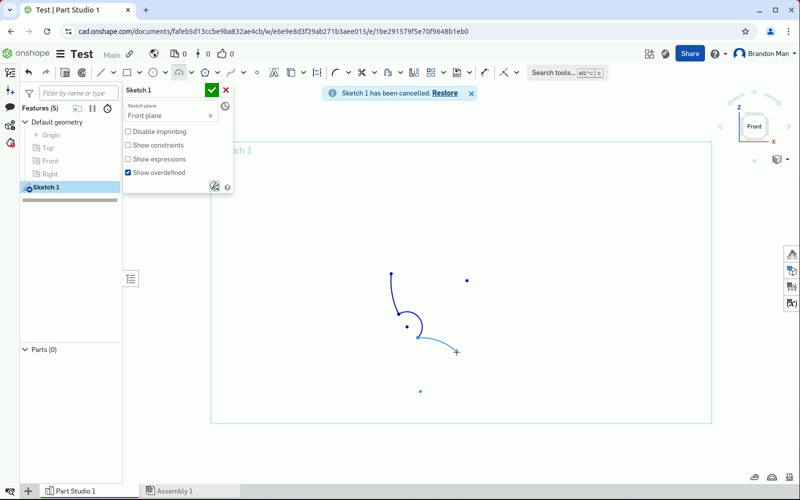
mouse_move(436, 347)
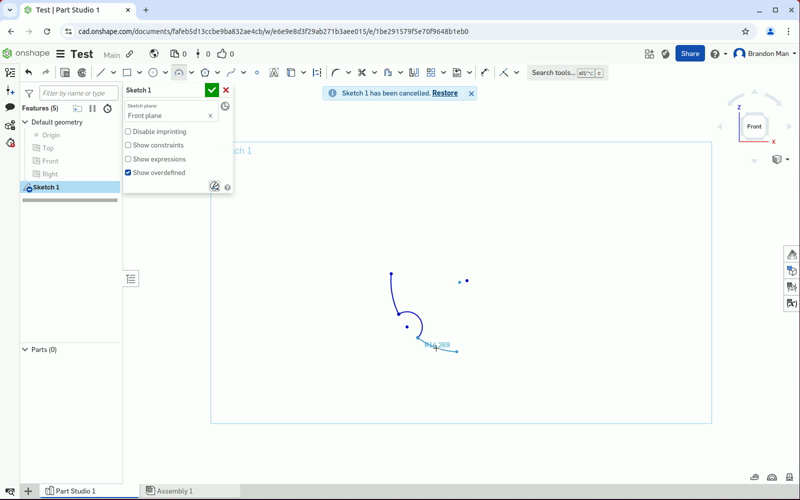
click(436, 347)
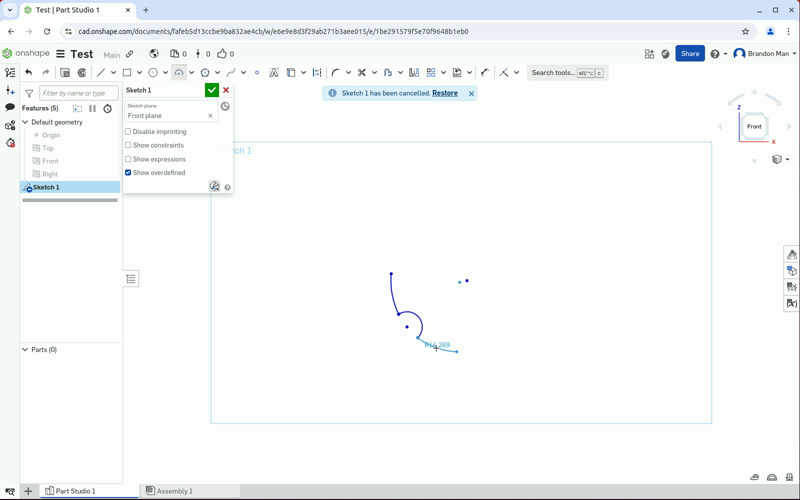
key_up(shift)
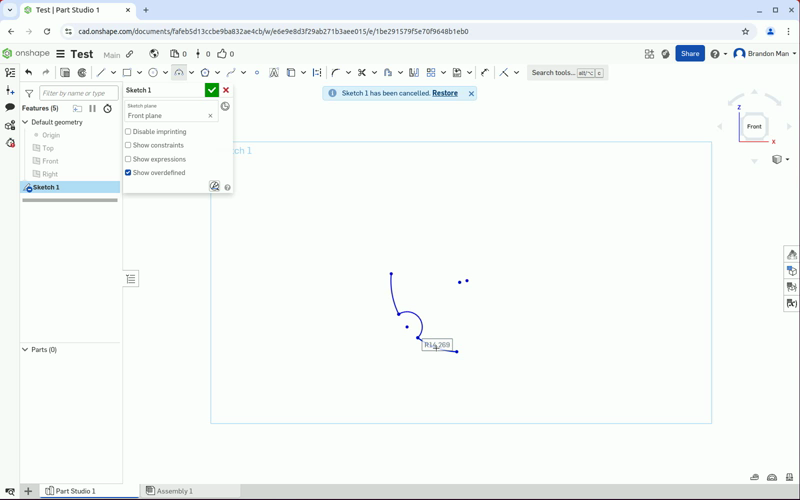
mouse_move(456, 351)
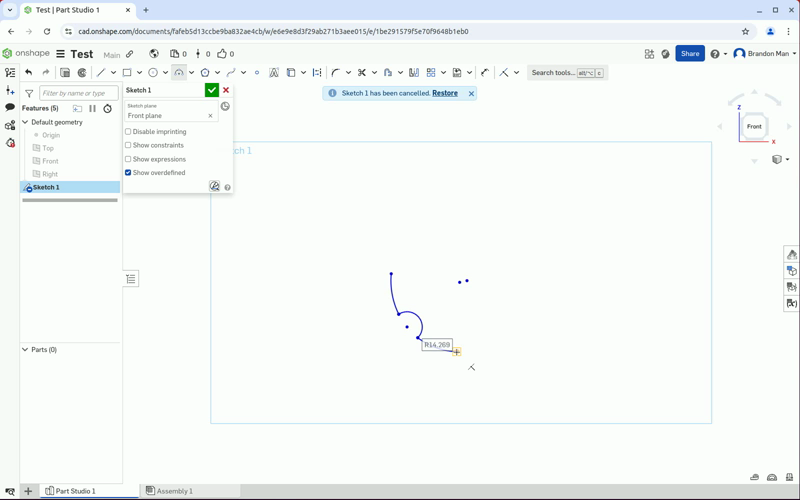
click(456, 351)
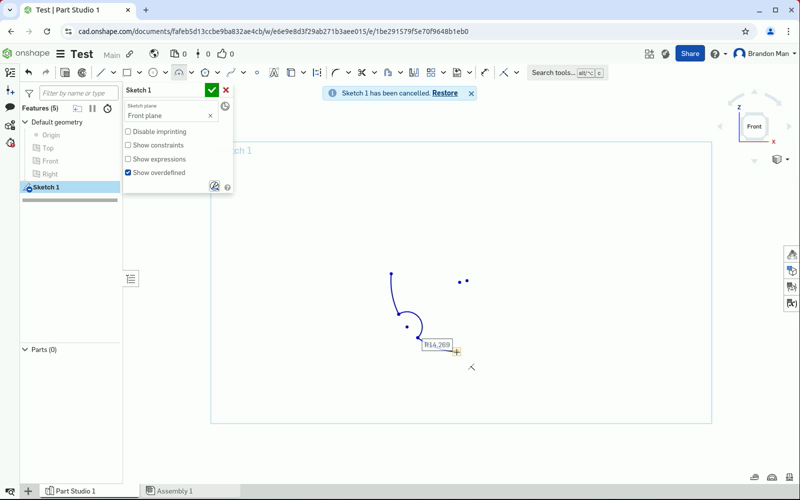
key_down(shift)
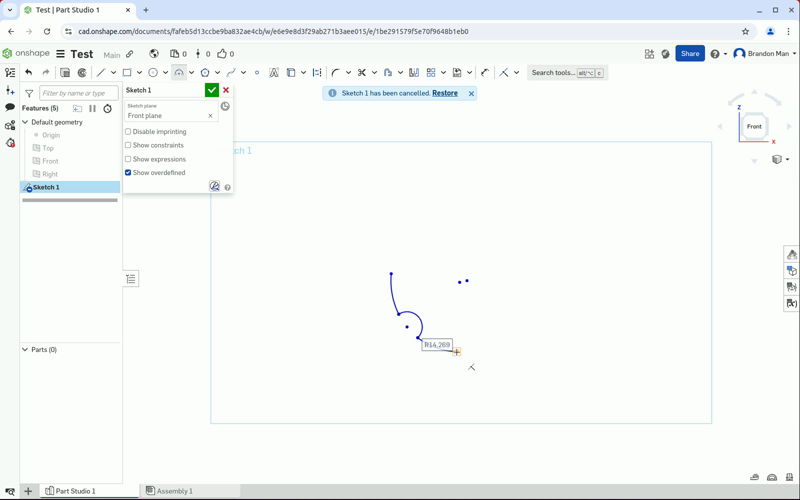
mouse_move(486, 346)
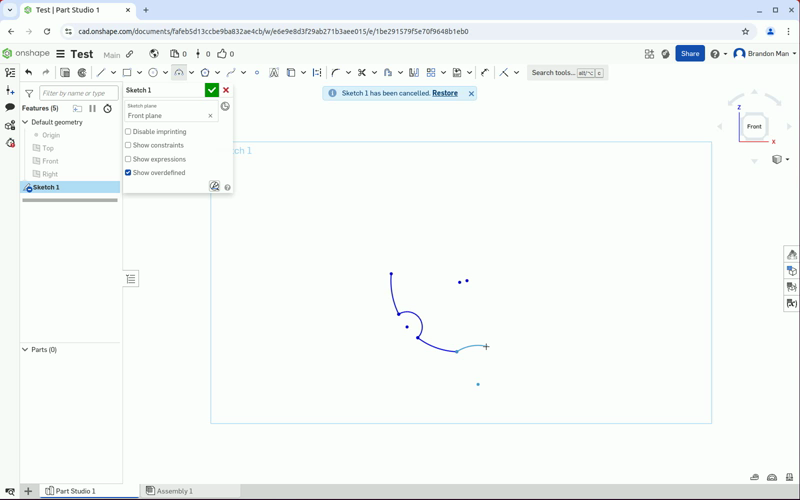
click(486, 346)
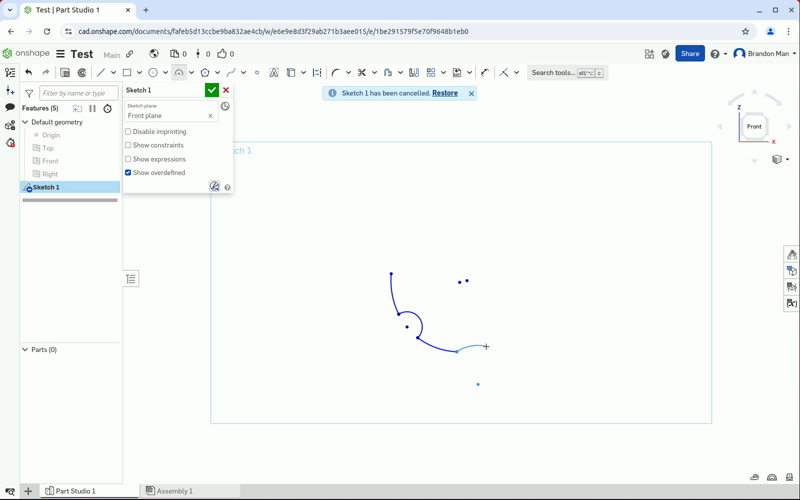
mouse_move(468, 336)
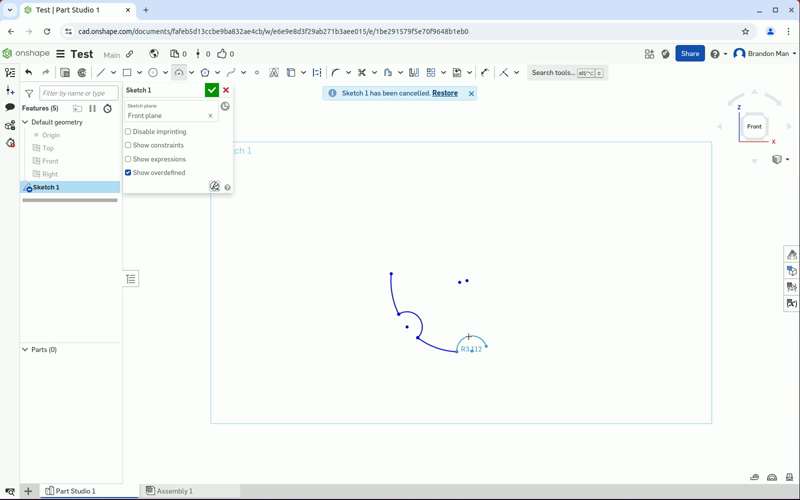
click(468, 336)
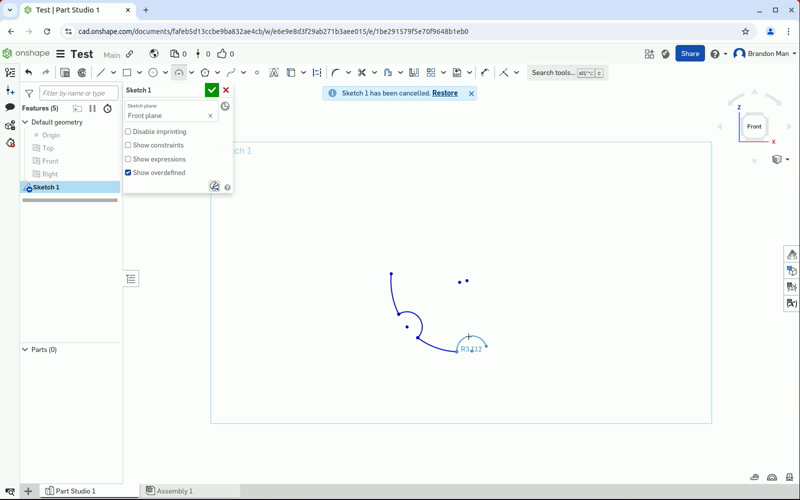
key_up(shift)
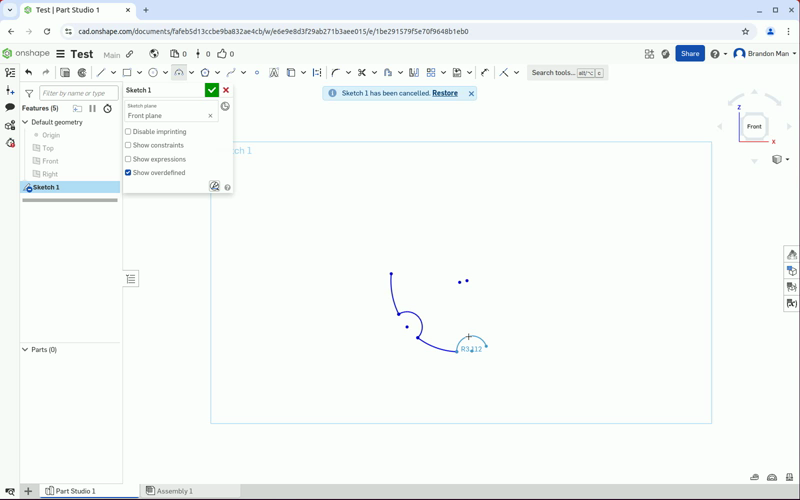
mouse_move(486, 346)
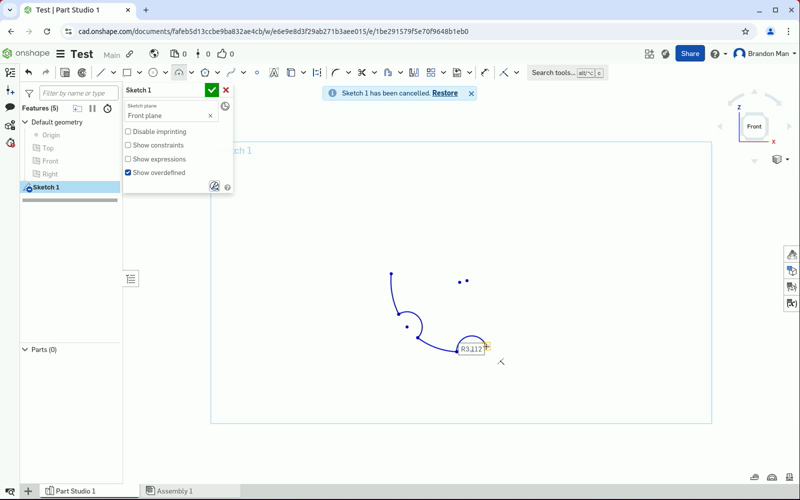
click(486, 346)
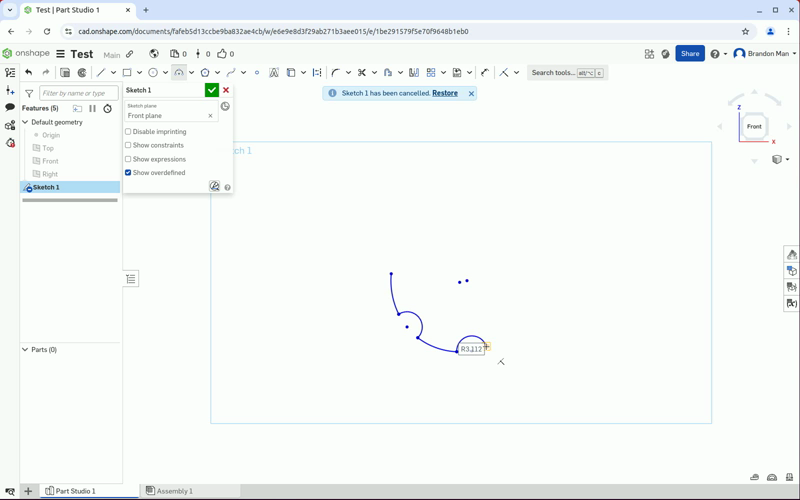
key_down(shift)
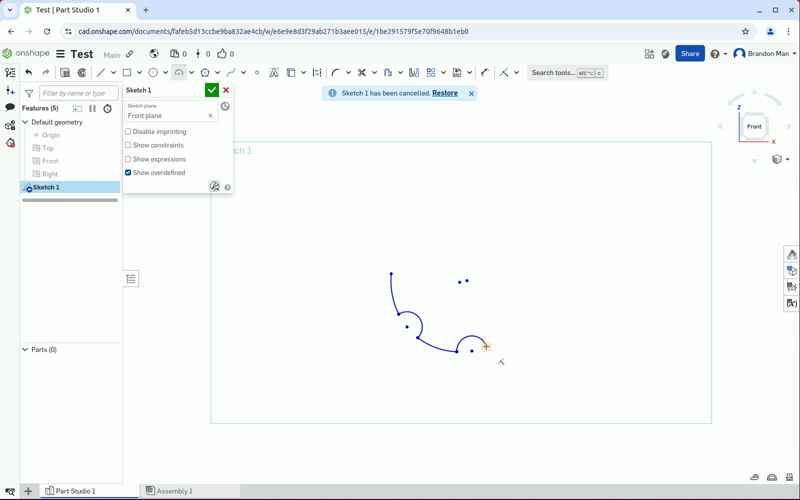
mouse_move(518, 320)
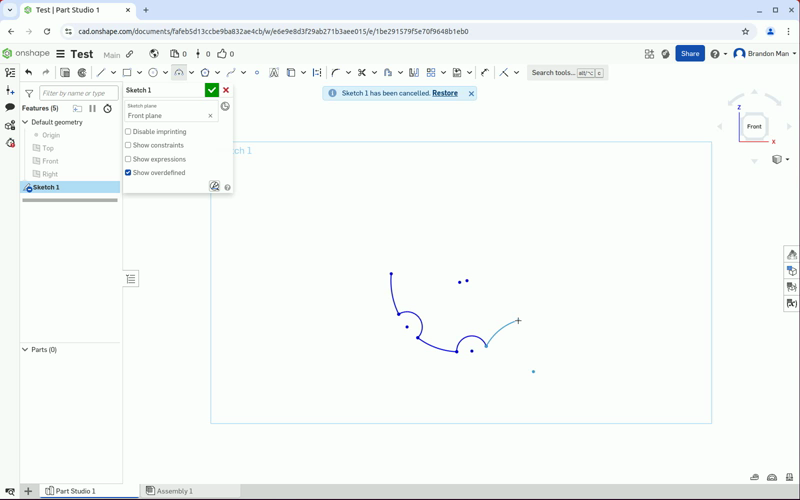
click(518, 320)
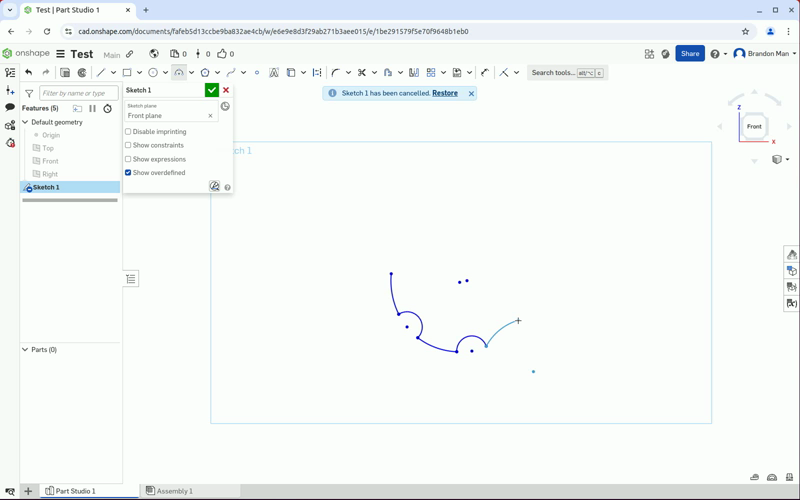
mouse_move(504, 335)
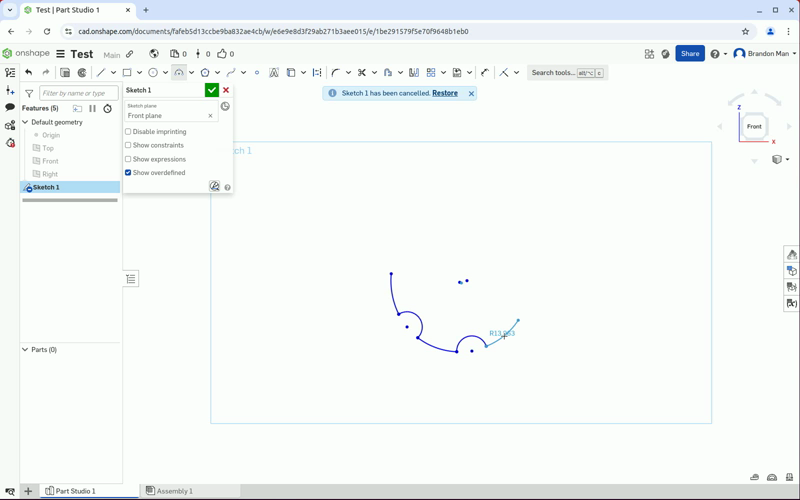
click(504, 335)
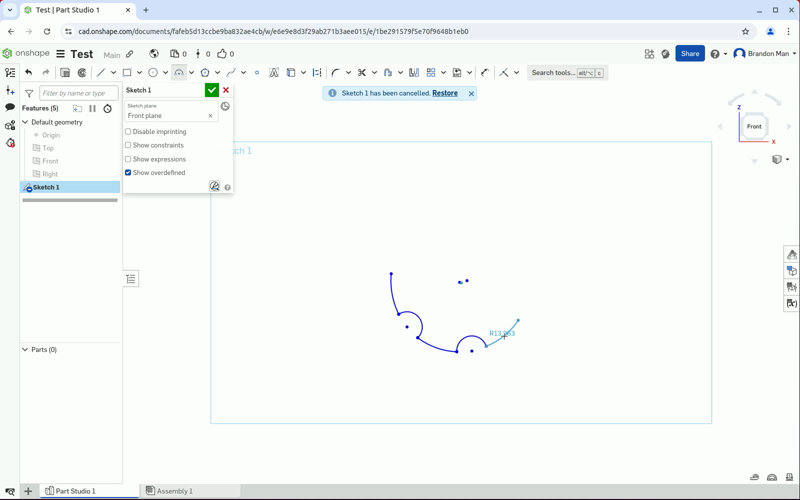
key_up(shift)
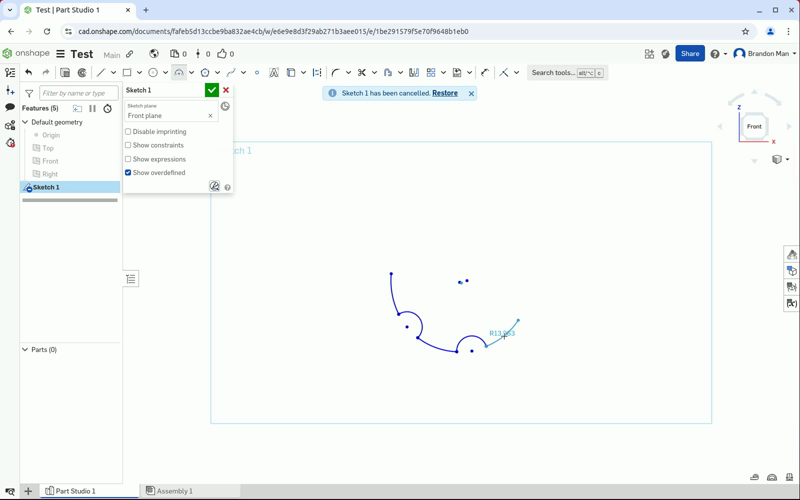
mouse_move(518, 320)
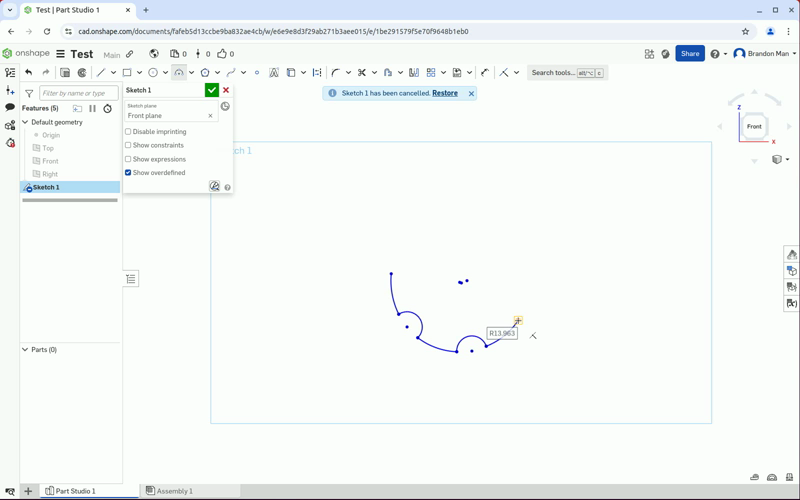
click(518, 320)
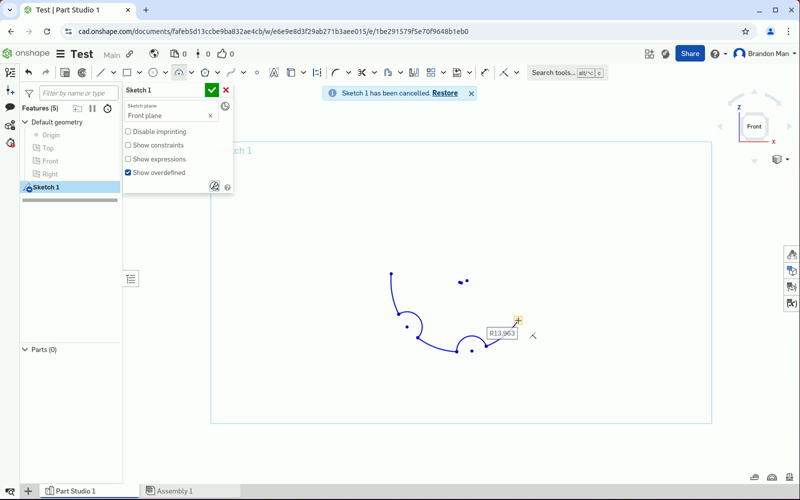
key_down(shift)
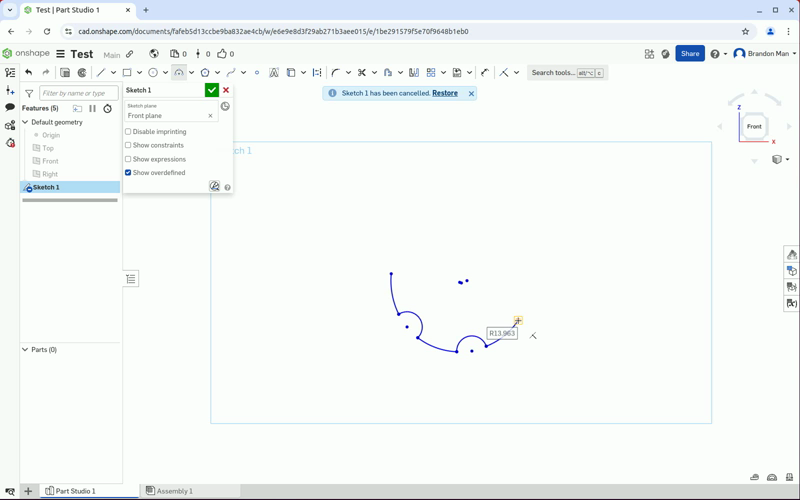
mouse_move(529, 292)
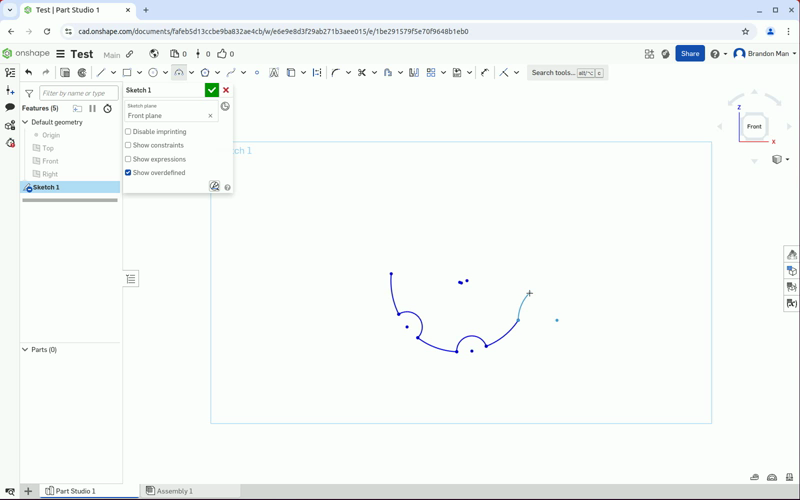
click(529, 292)
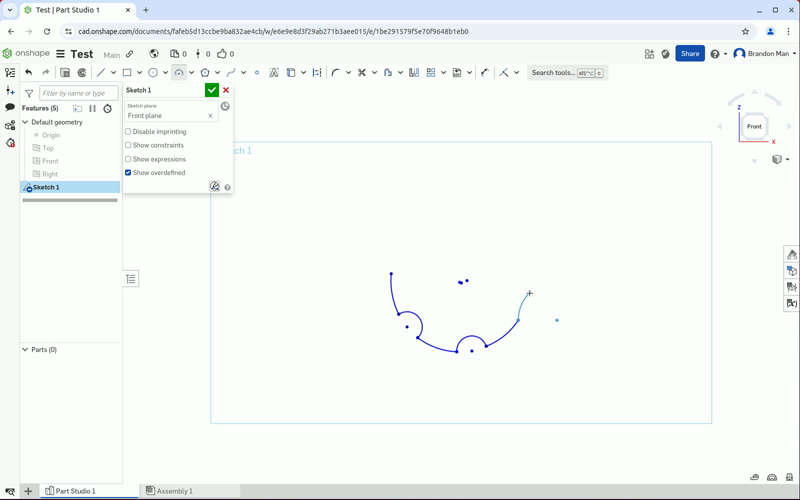
mouse_move(511, 301)
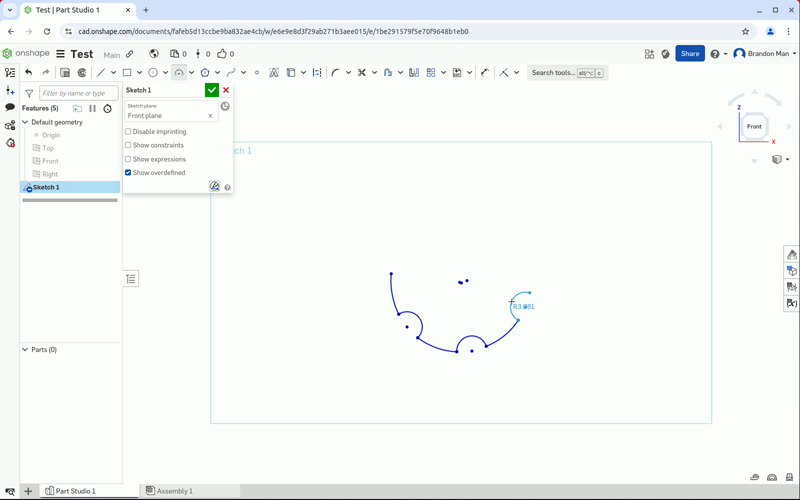
click(511, 301)
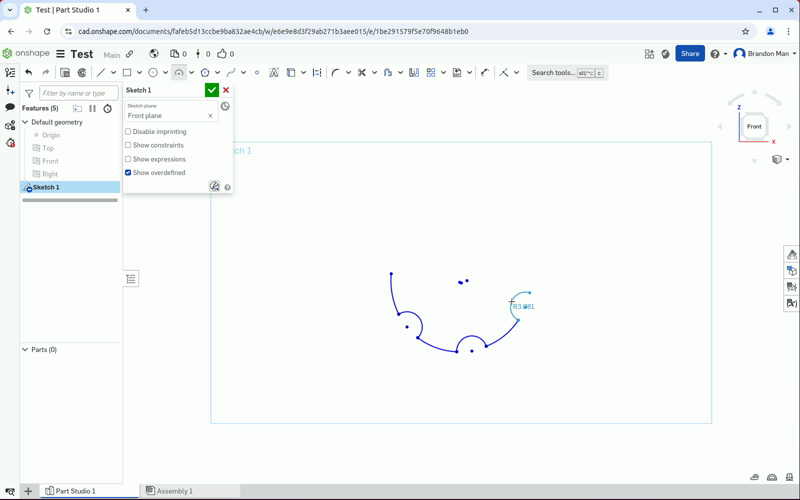
key_up(shift)
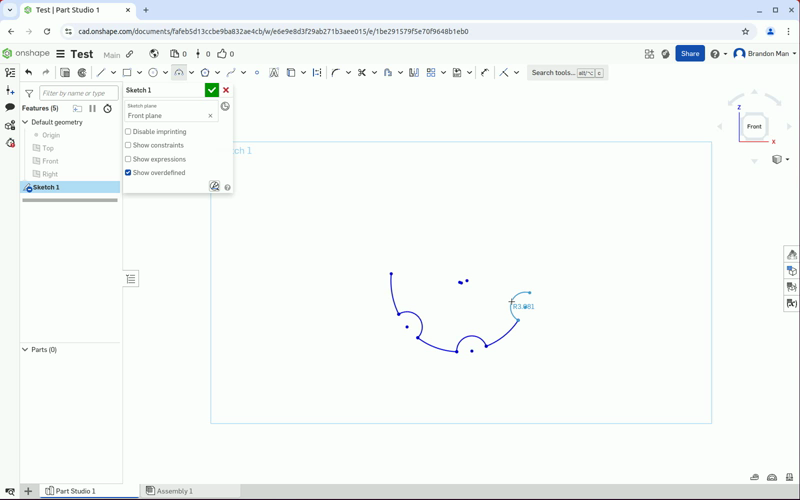
mouse_move(529, 292)
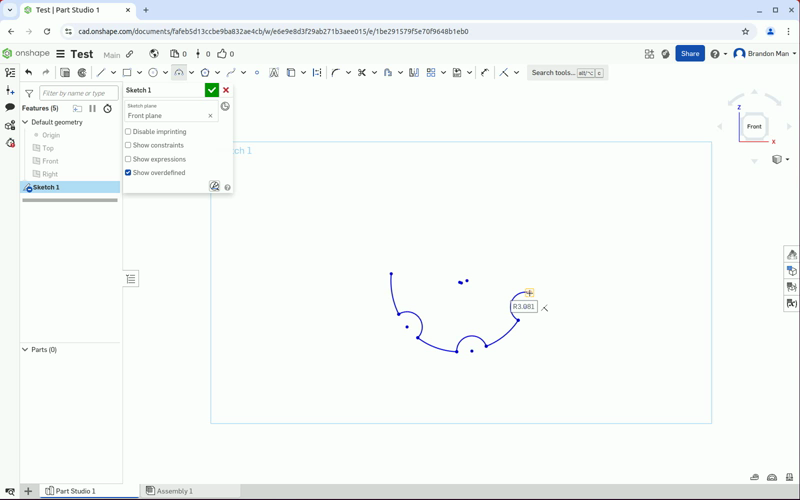
click(529, 292)
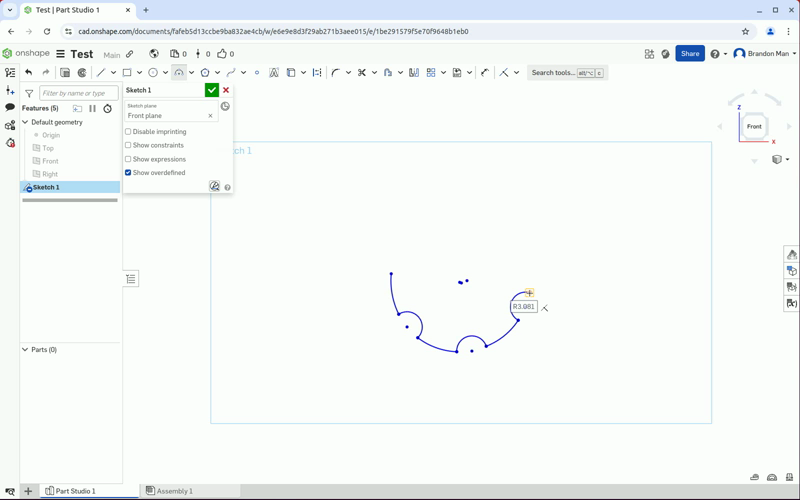
key_down(shift)
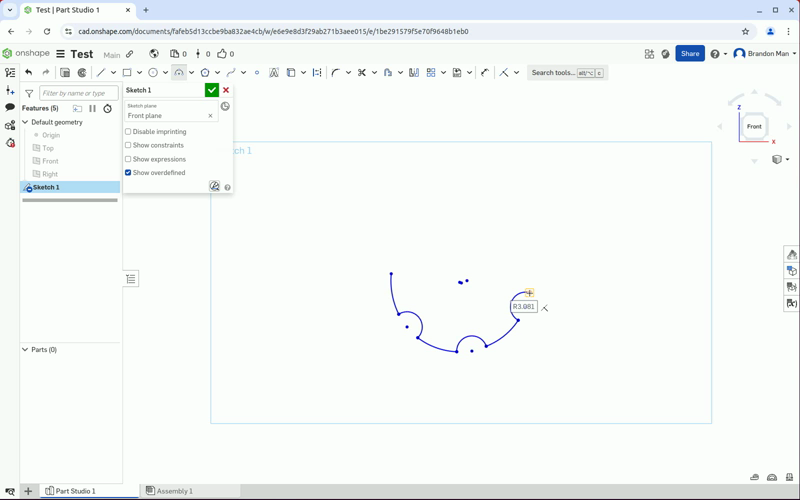
mouse_move(522, 251)
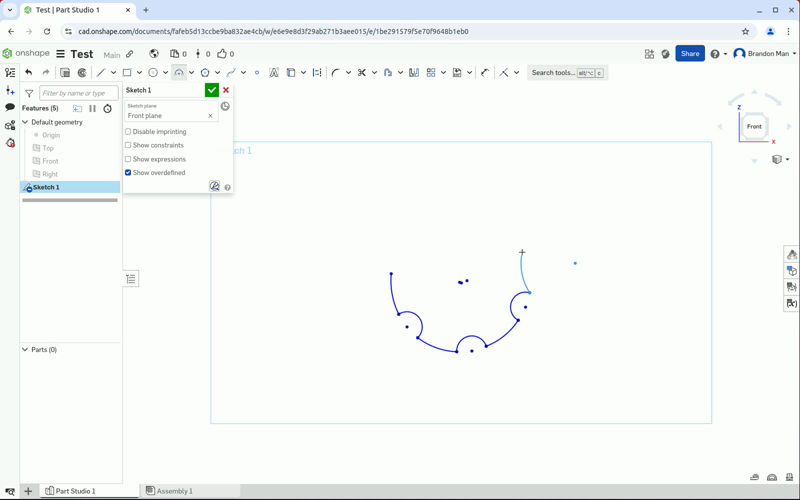
click(522, 251)
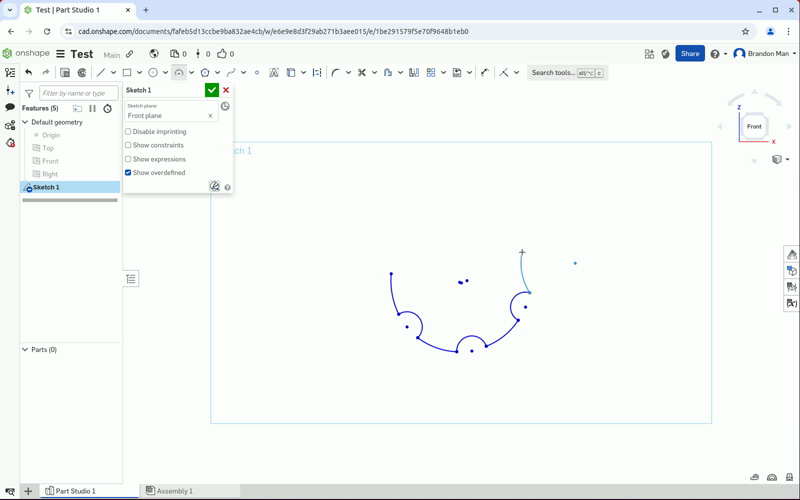
mouse_move(529, 271)
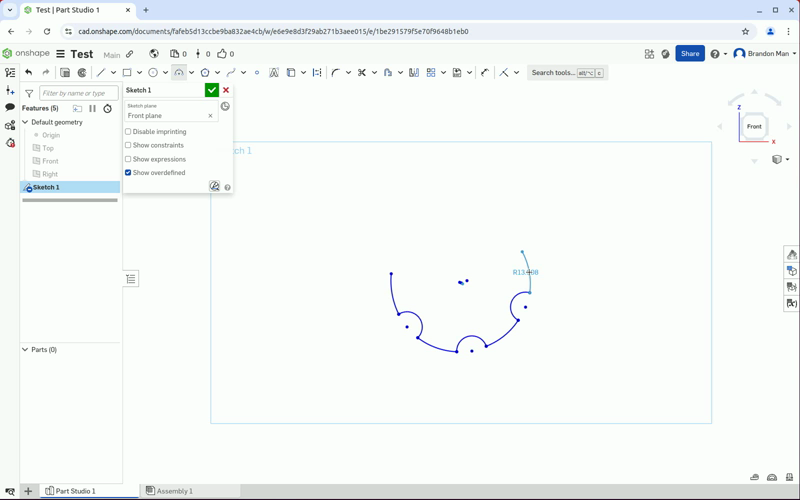
click(529, 271)
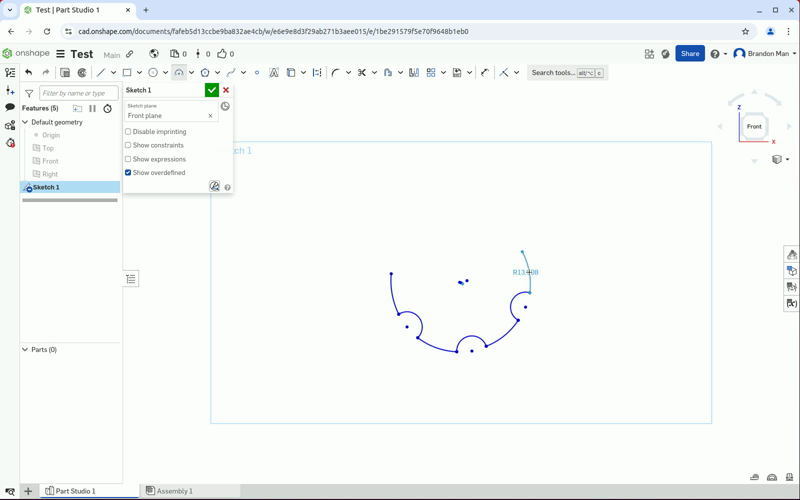
key_up(shift)
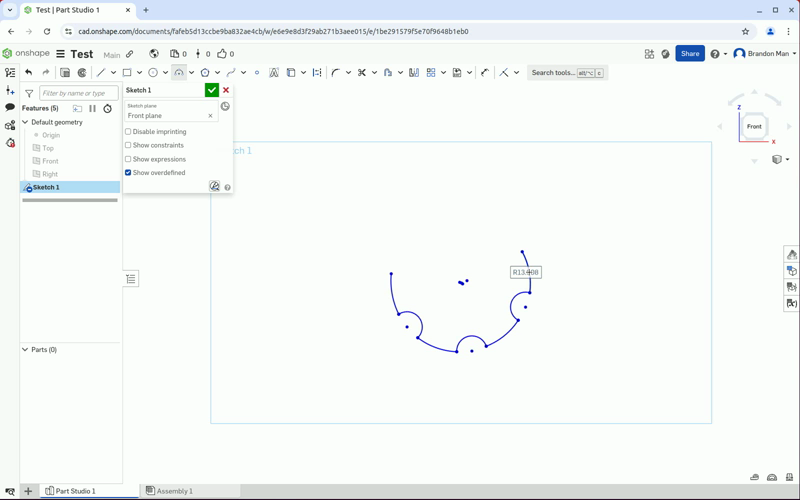
mouse_move(522, 251)
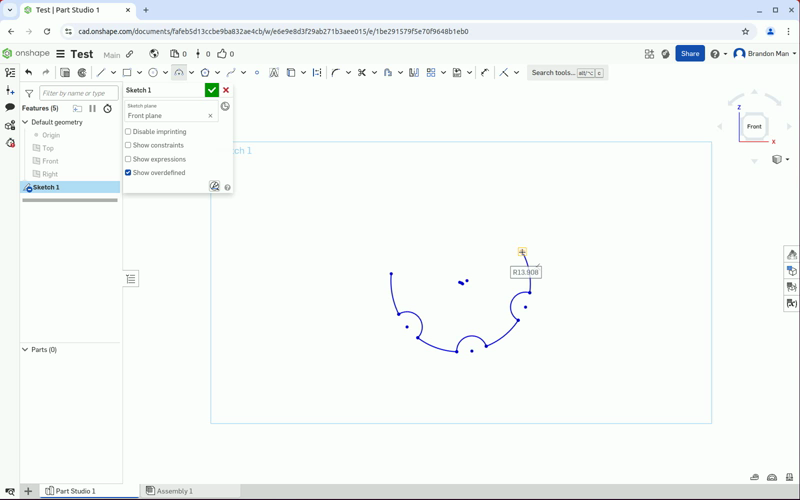
click(522, 251)
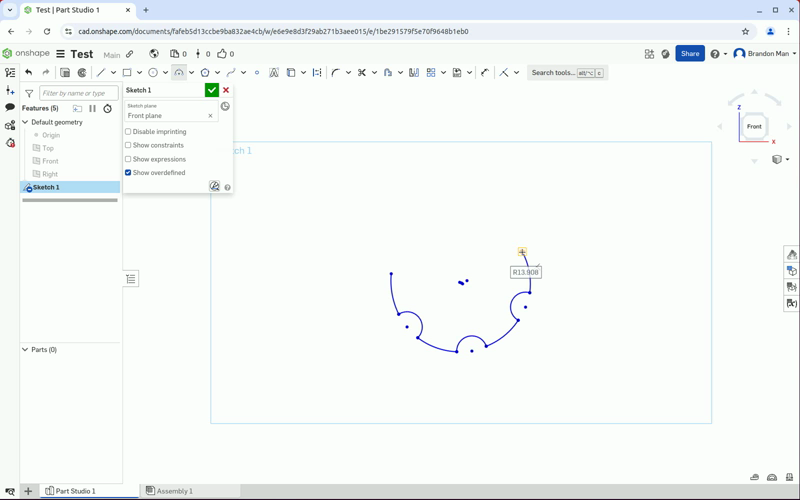
key_down(shift)
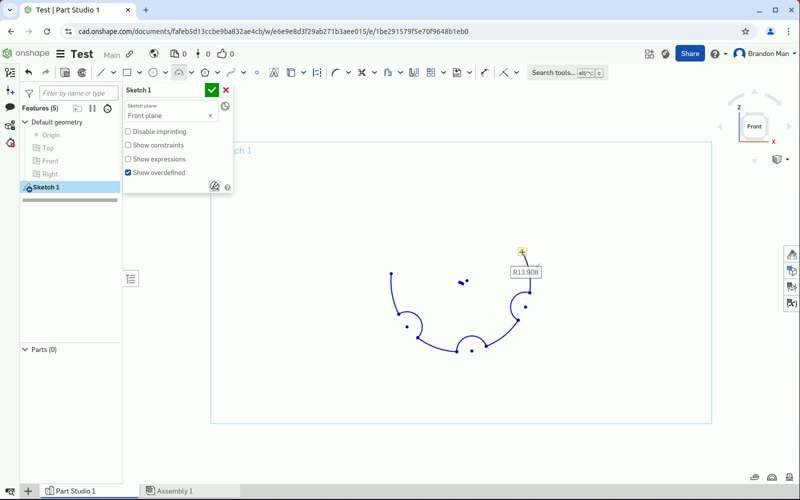
mouse_move(502, 227)
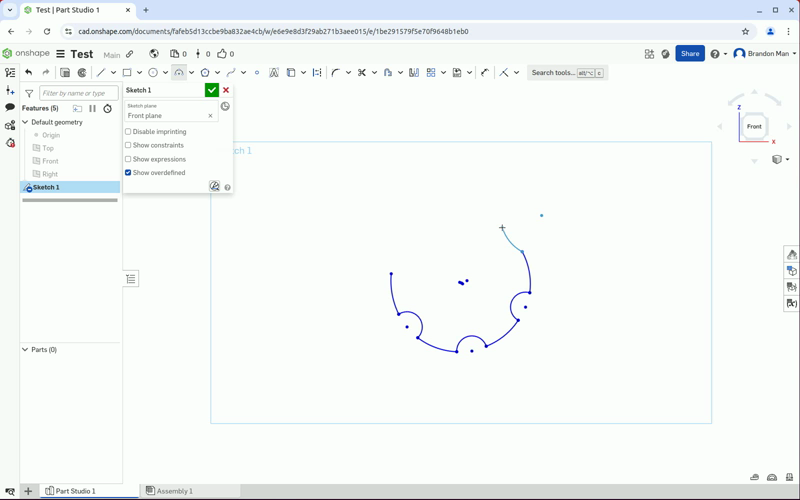
click(502, 227)
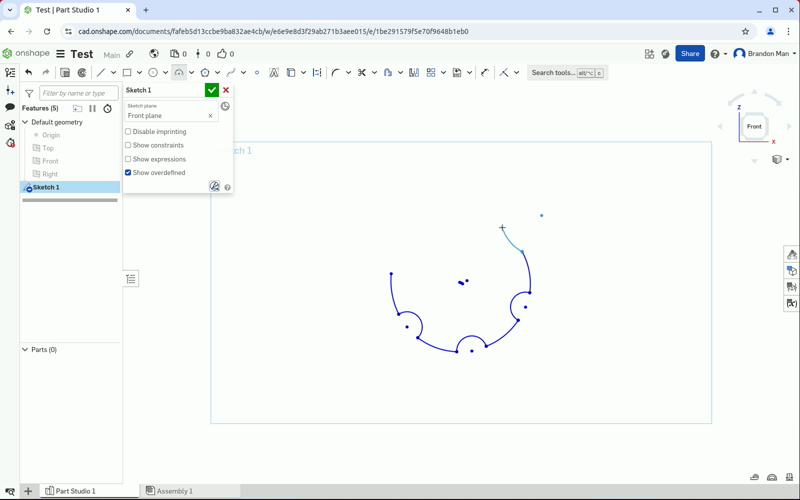
mouse_move(501, 248)
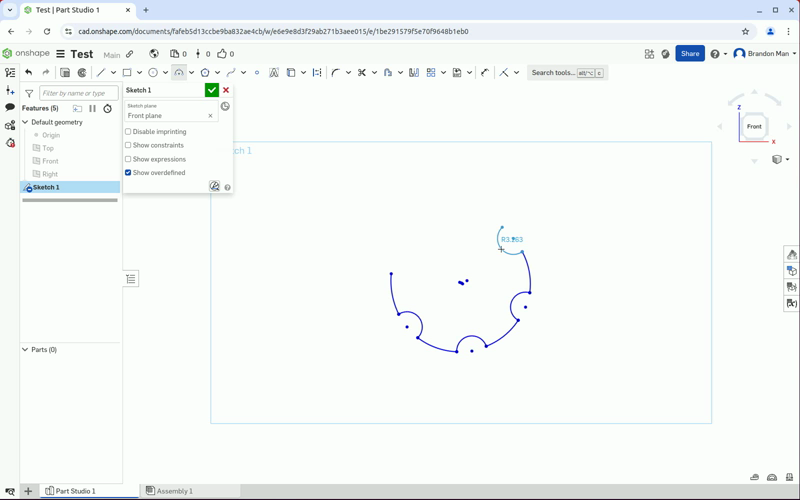
click(501, 248)
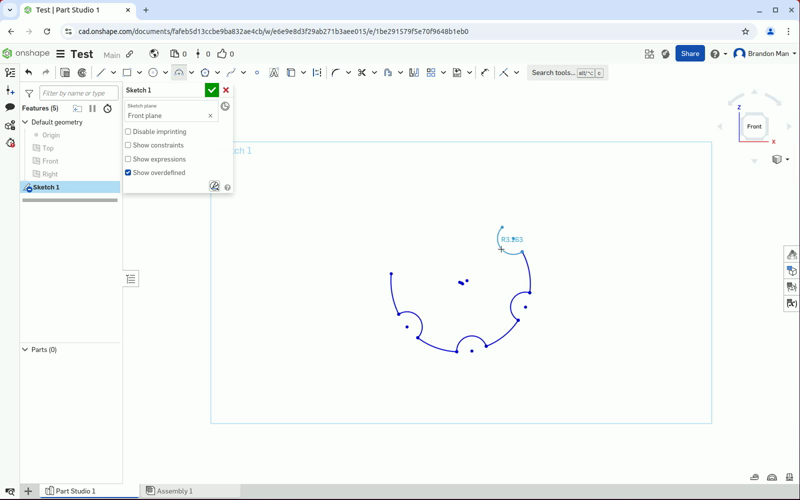
key_up(shift)
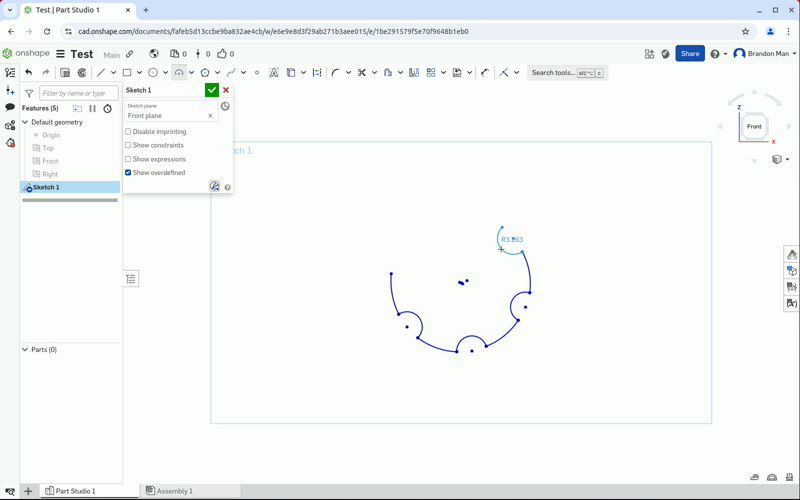
mouse_move(502, 227)
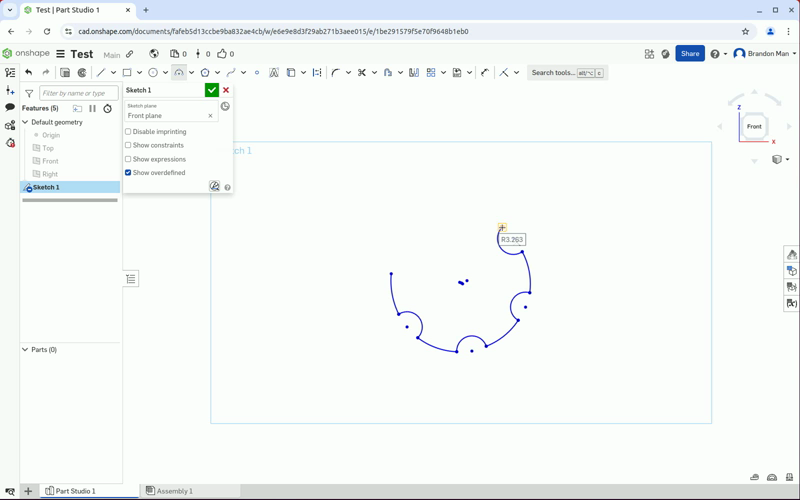
click(502, 227)
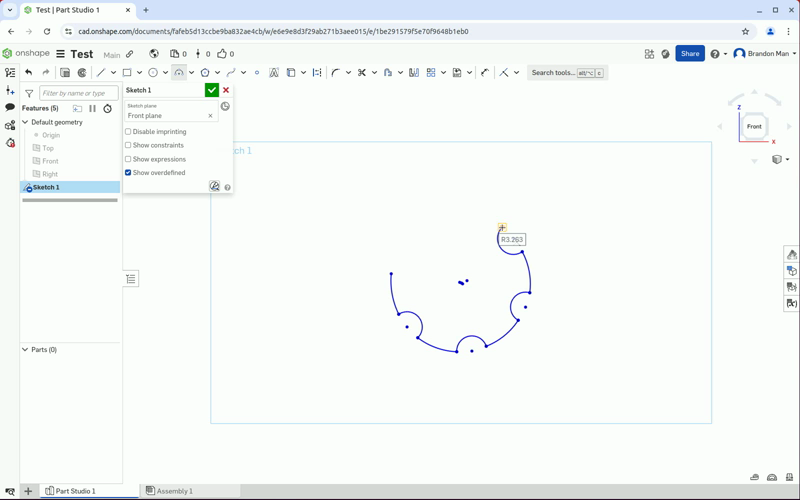
key_down(shift)
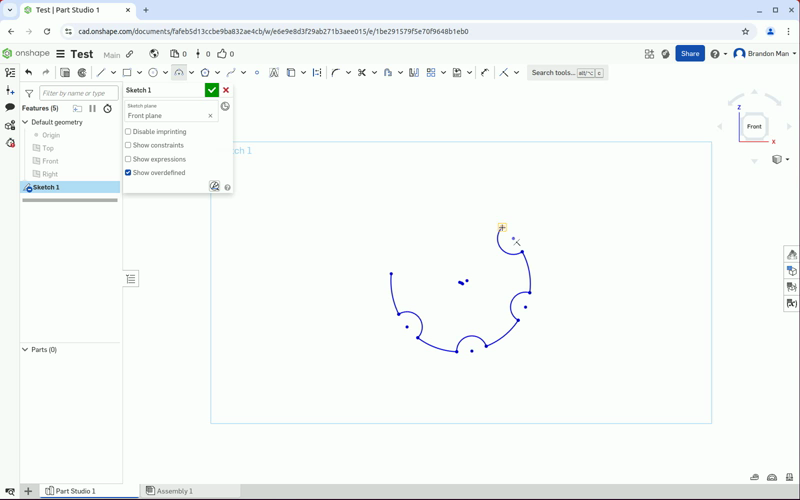
mouse_move(464, 213)
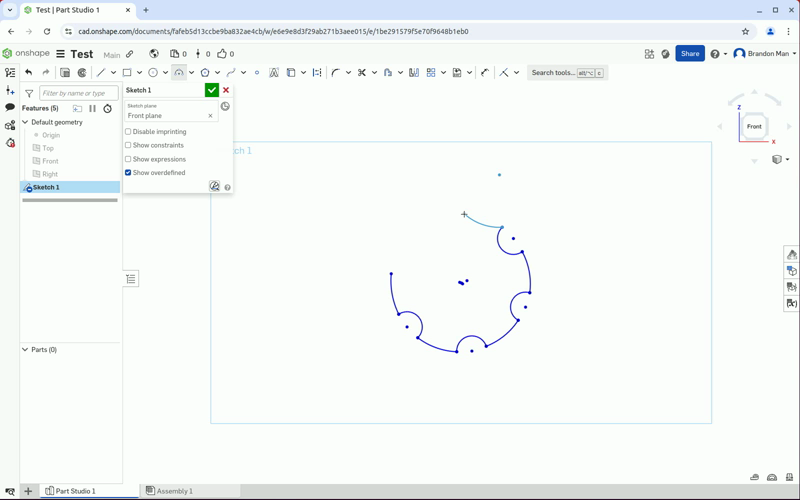
click(464, 213)
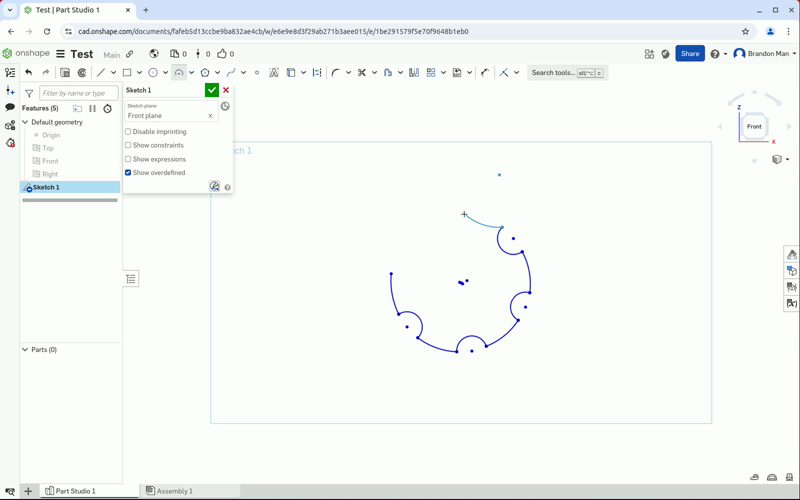
mouse_move(484, 217)
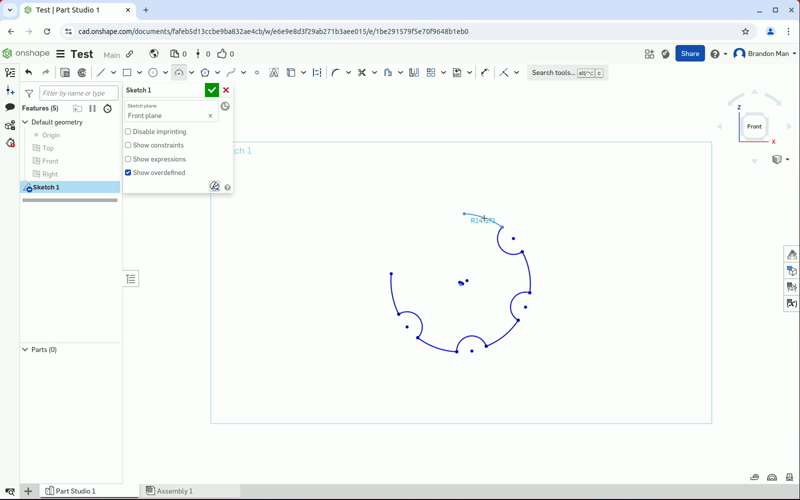
click(484, 217)
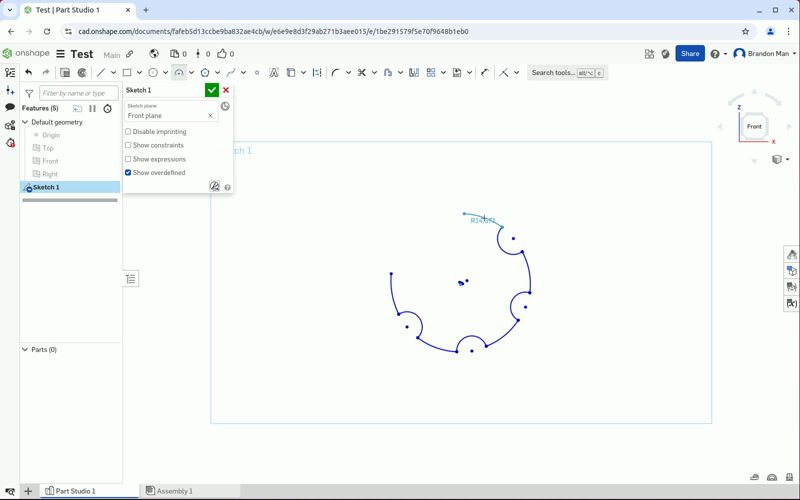
key_up(shift)
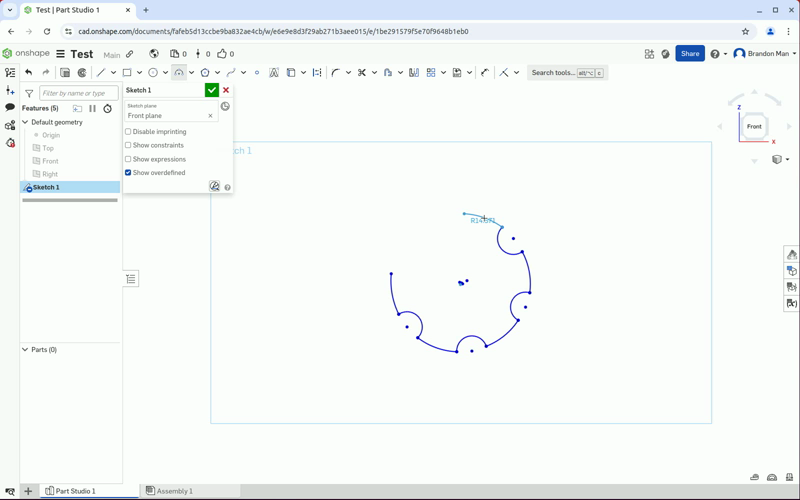
mouse_move(464, 213)
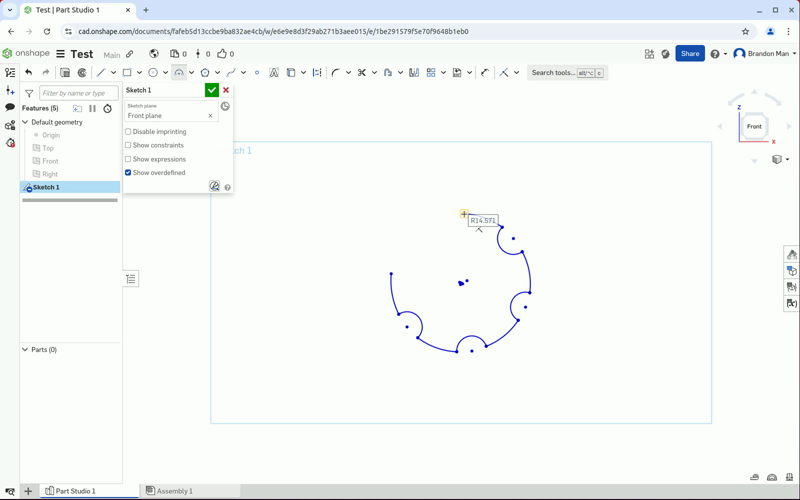
click(464, 213)
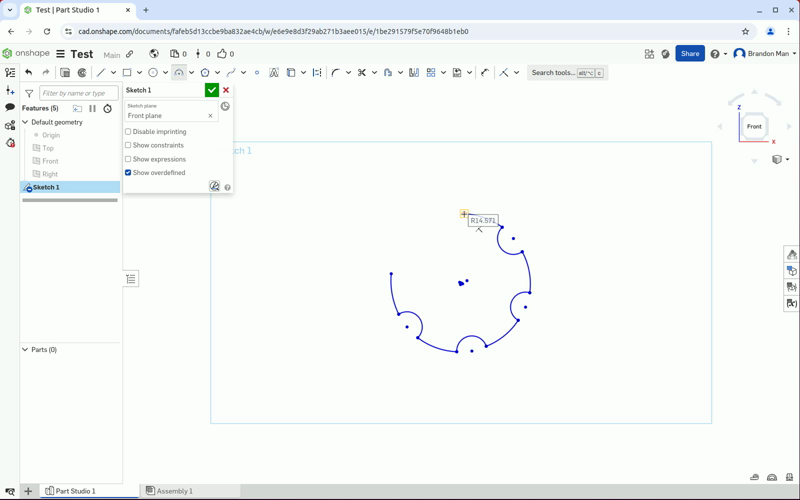
key_down(shift)
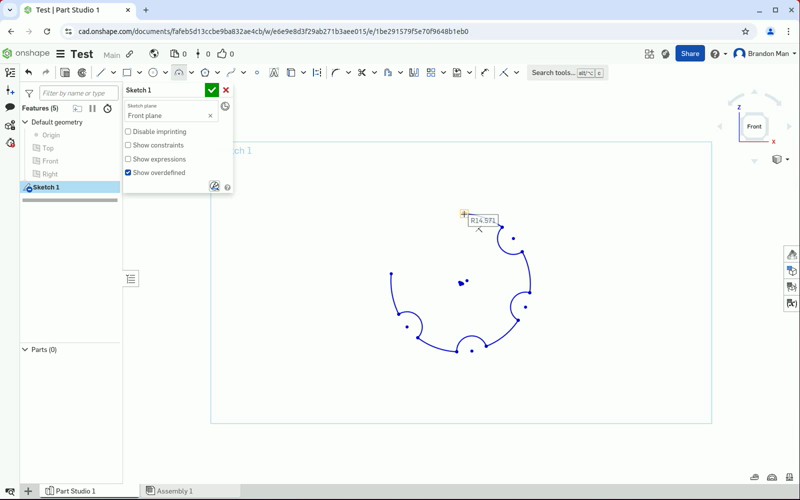
mouse_move(433, 218)
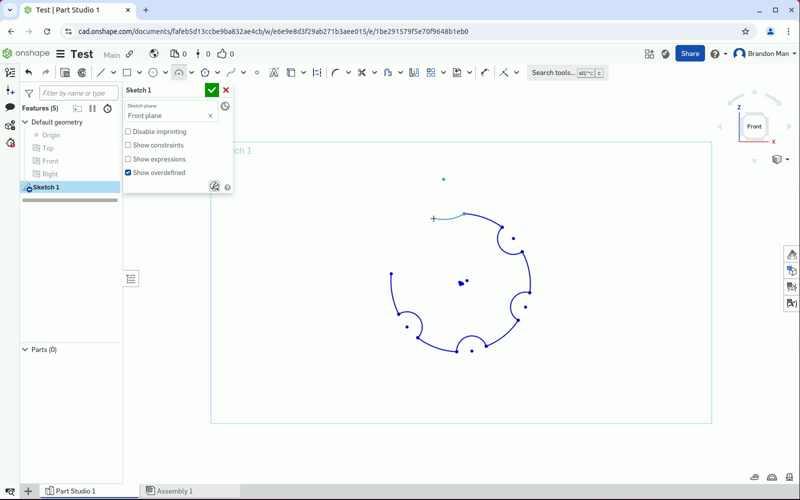
click(433, 218)
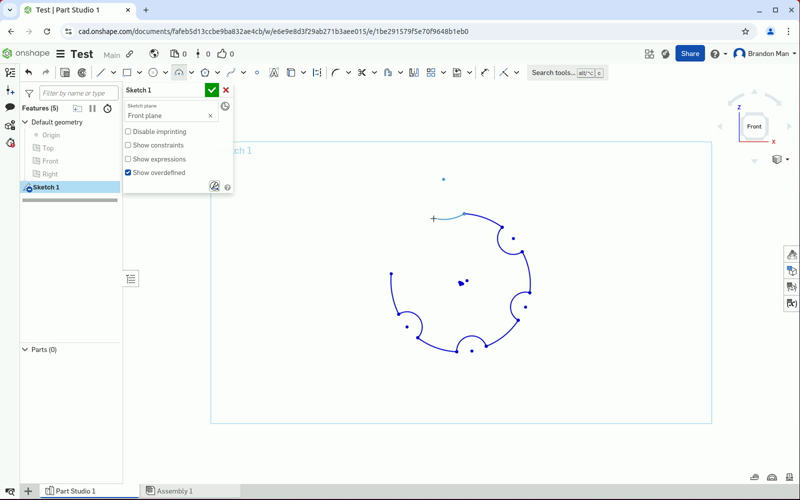
mouse_move(450, 229)
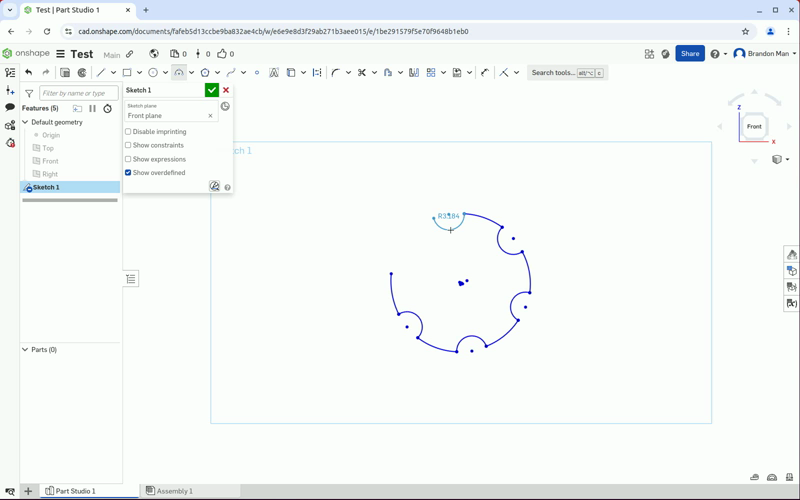
click(450, 229)
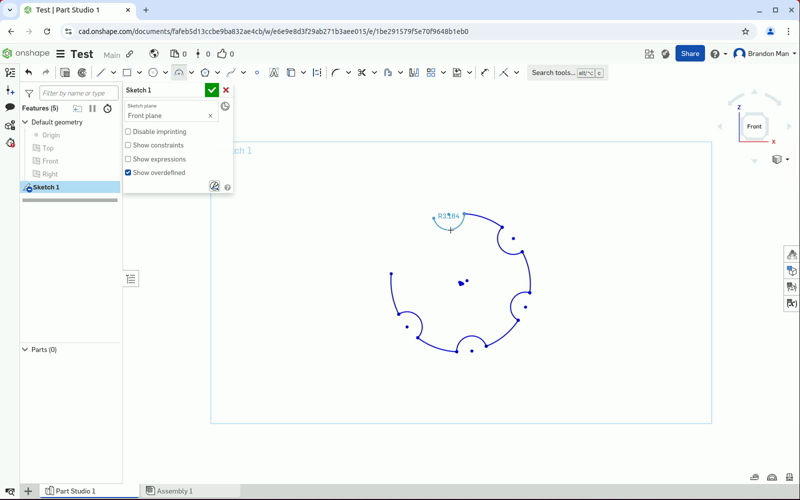
key_up(shift)
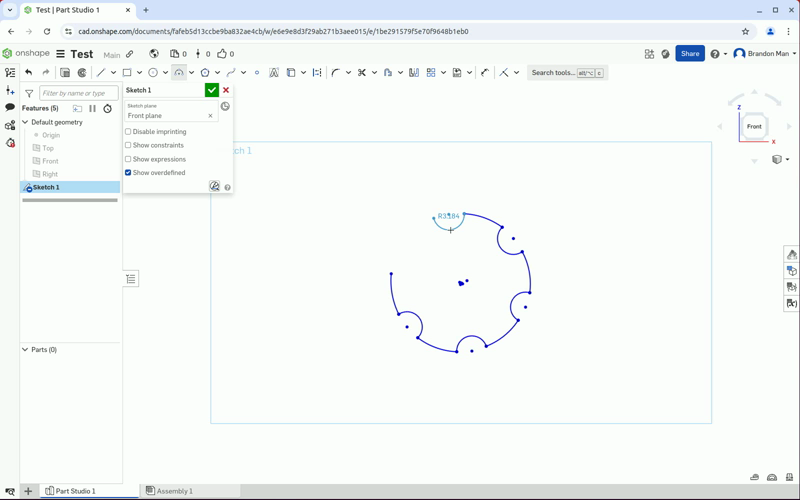
mouse_move(433, 218)
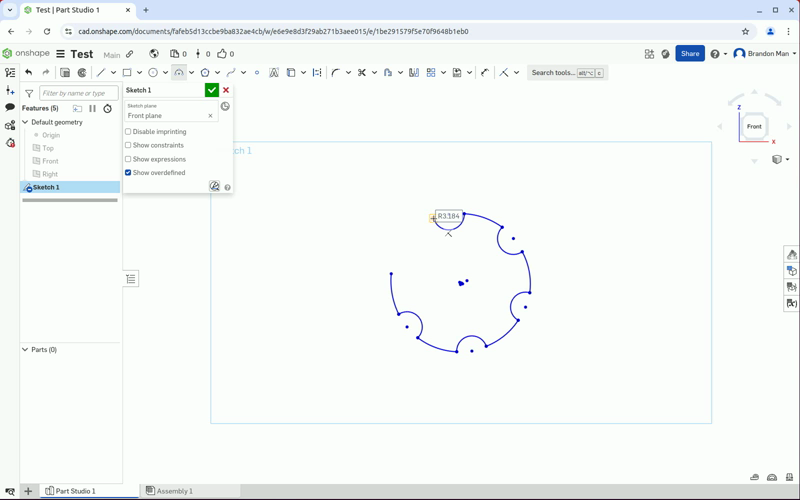
click(433, 218)
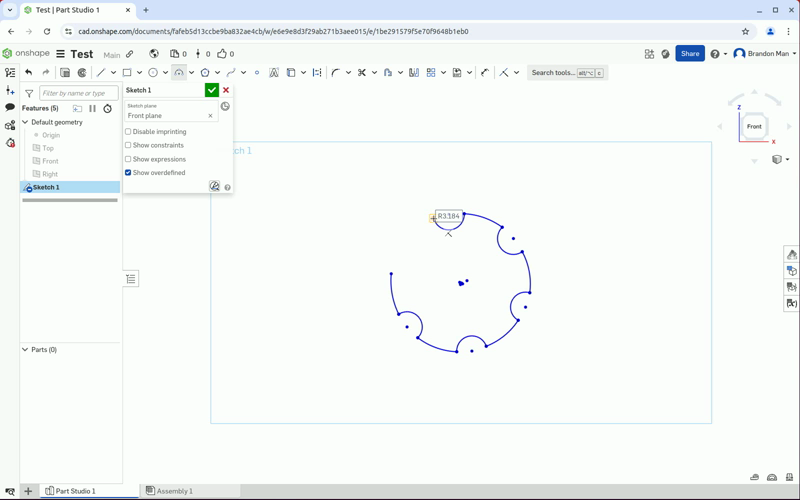
key_down(shift)
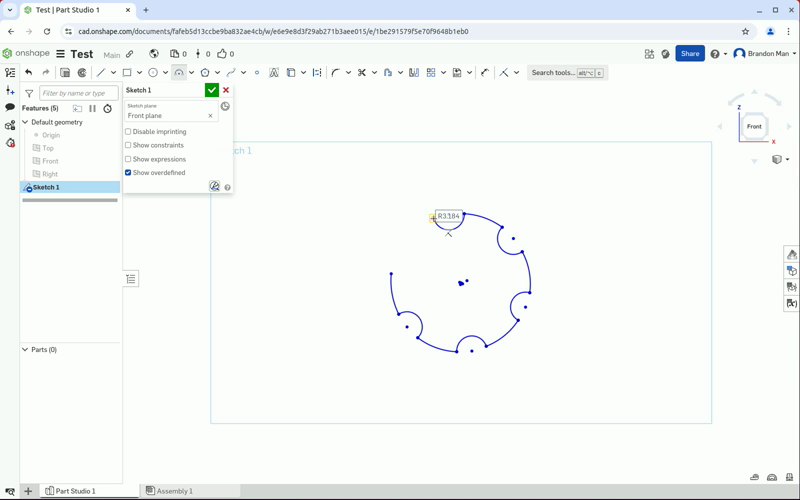
mouse_move(401, 244)
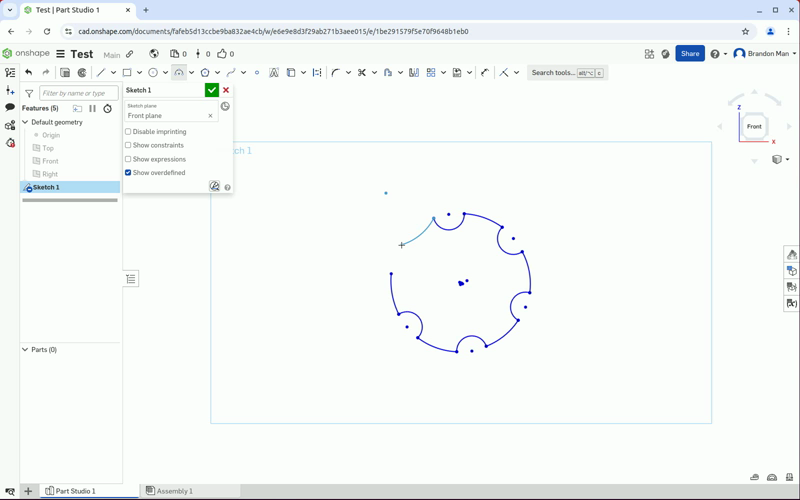
click(401, 244)
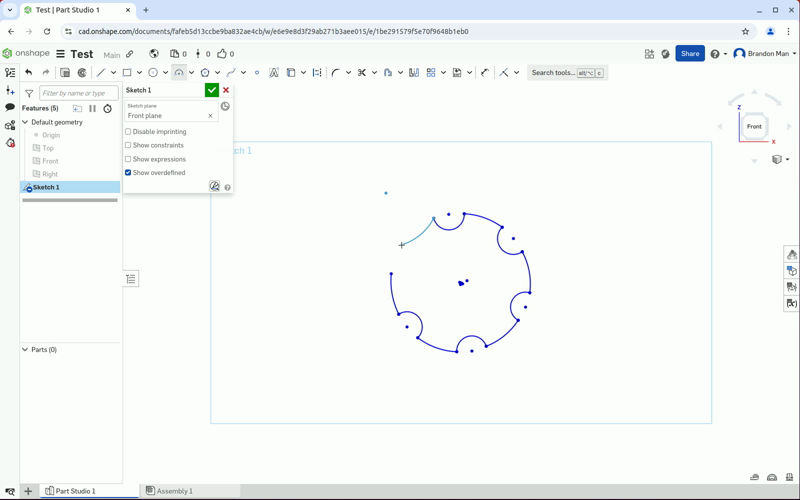
mouse_move(415, 228)
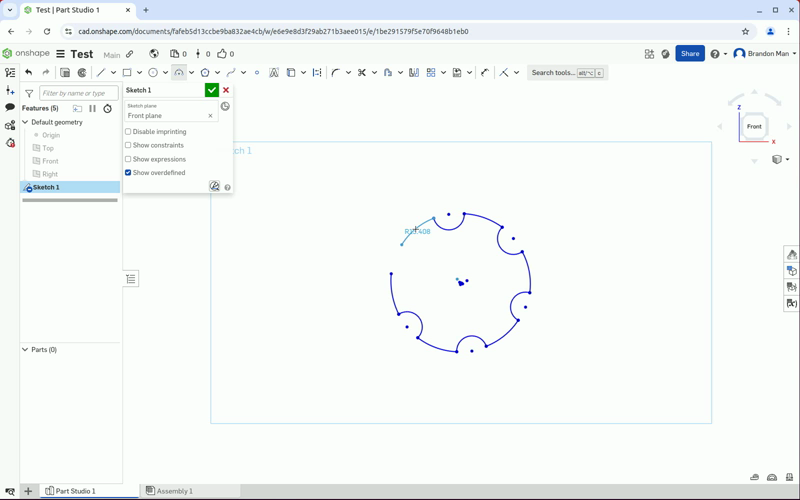
click(415, 228)
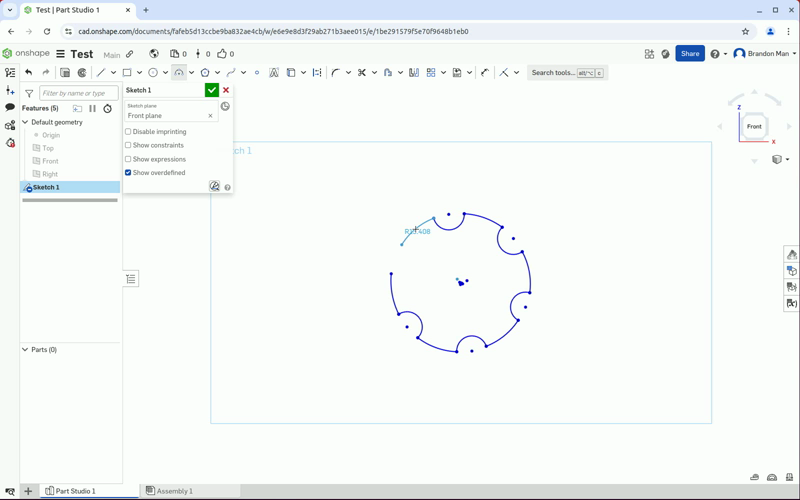
key_up(shift)
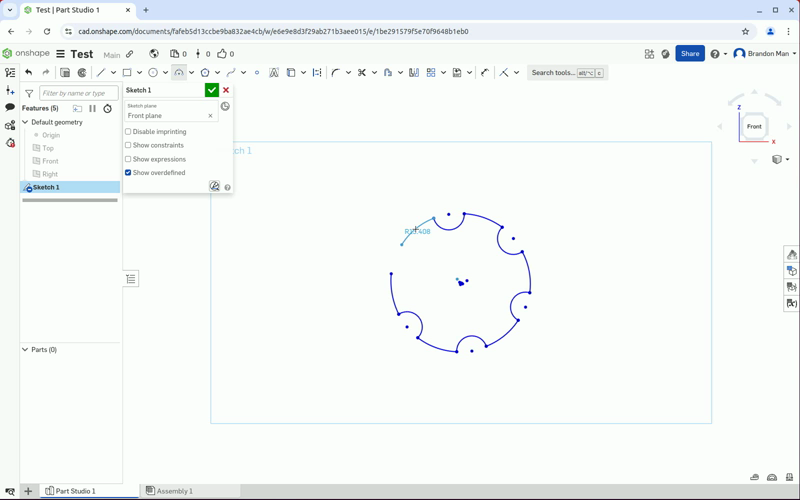
mouse_move(401, 244)
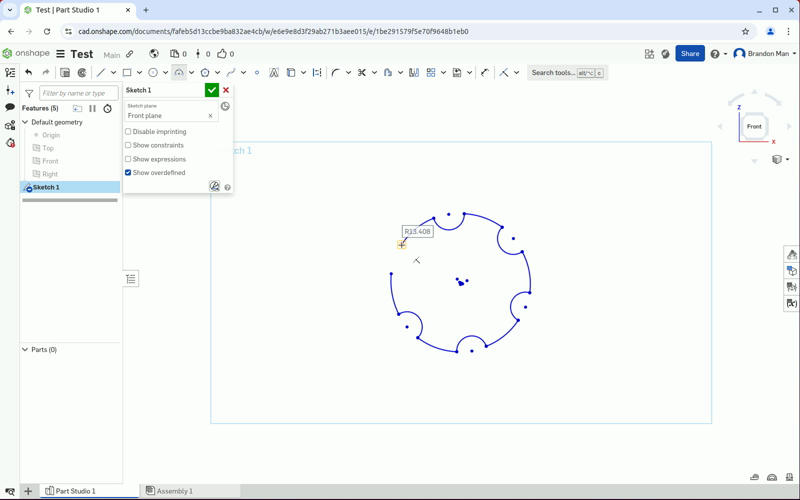
click(401, 244)
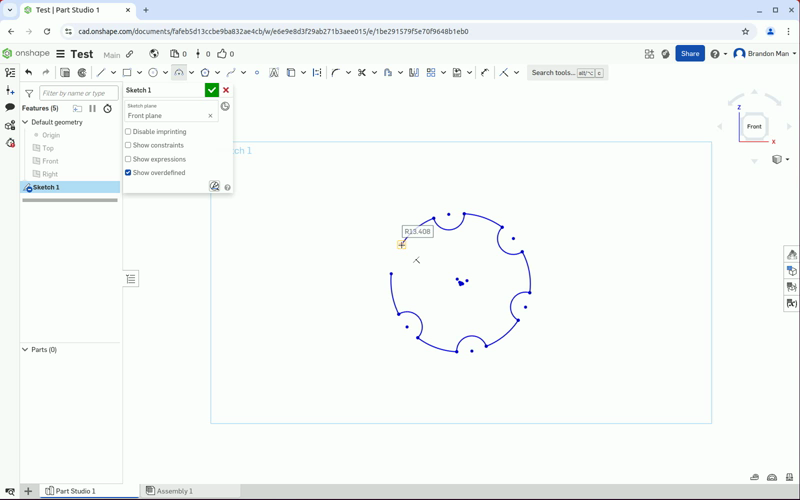
mouse_move(391, 273)
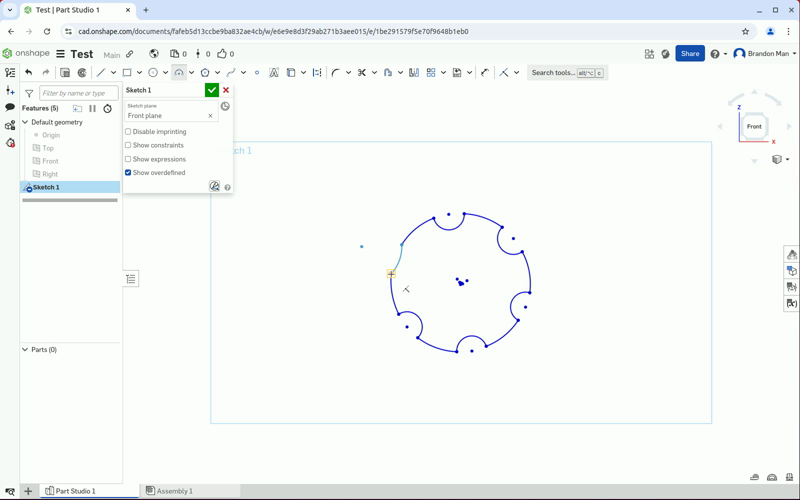
click(391, 273)
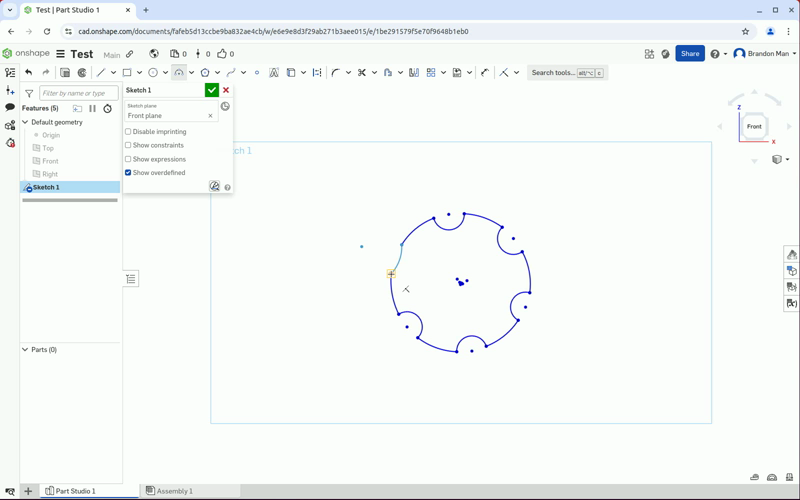
key_down(shift)
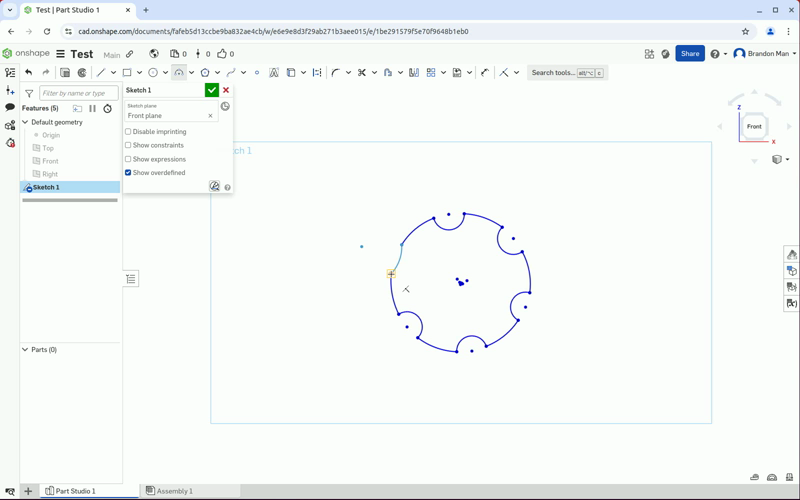
mouse_move(409, 263)
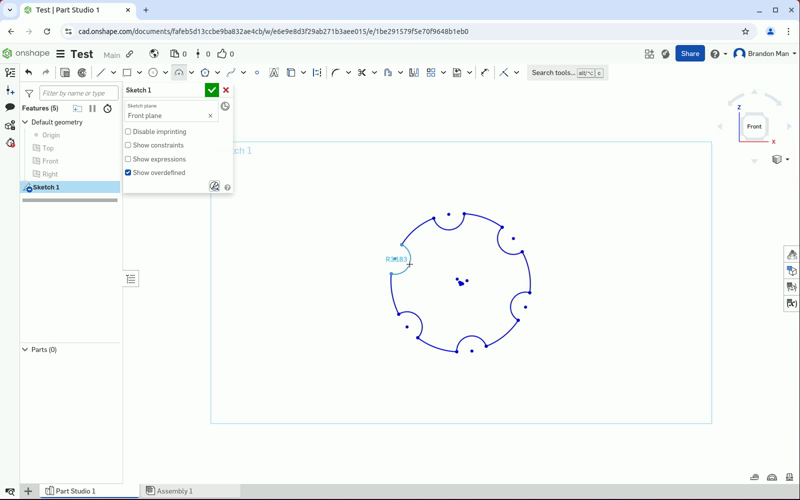
click(409, 263)
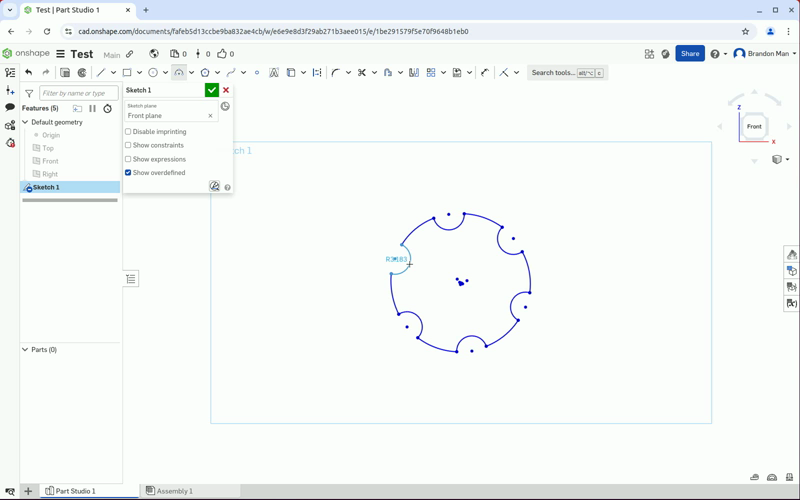
key_up(shift)
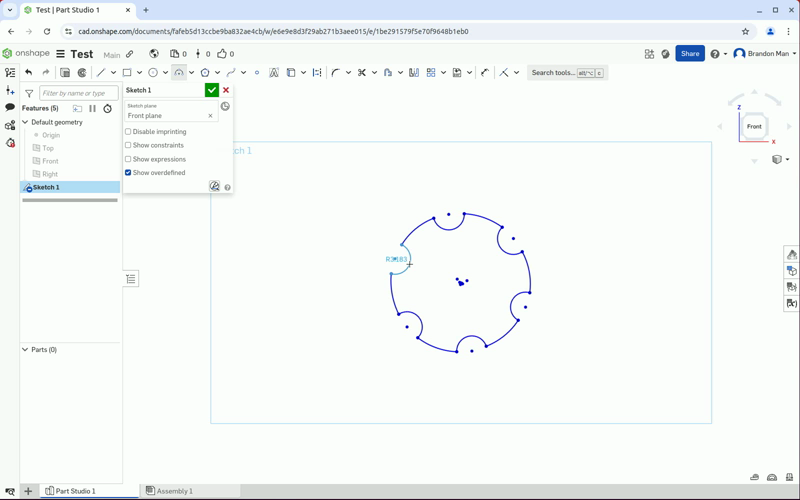
key(esc)
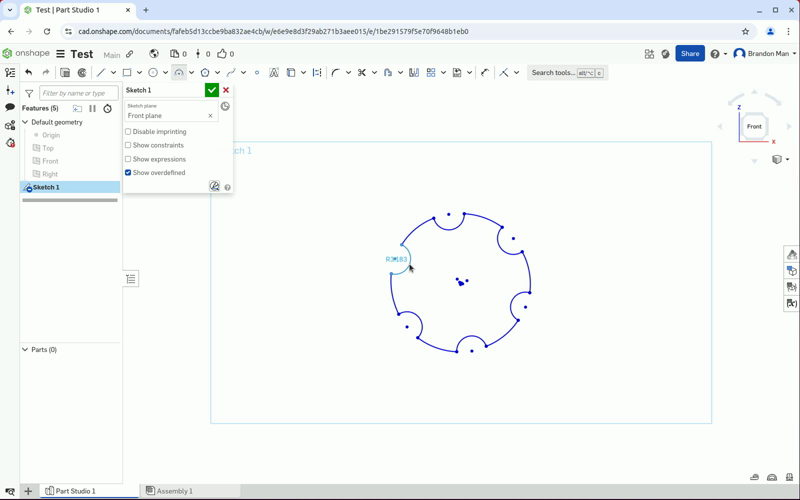
key(c)
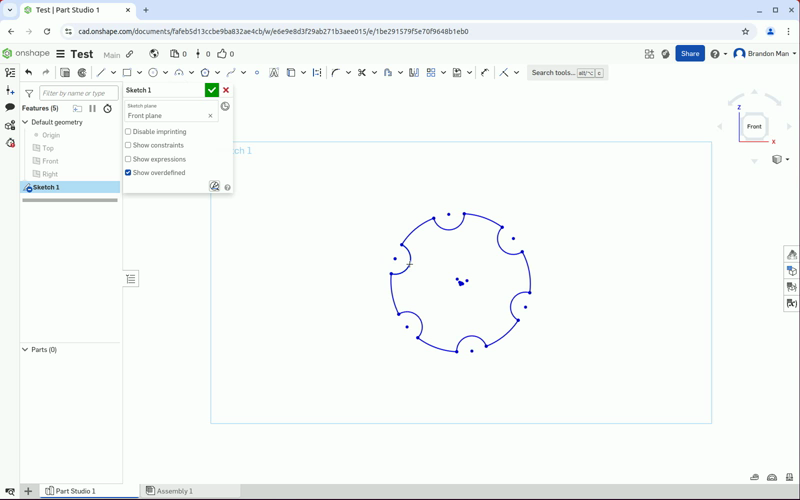
key_down(shift)
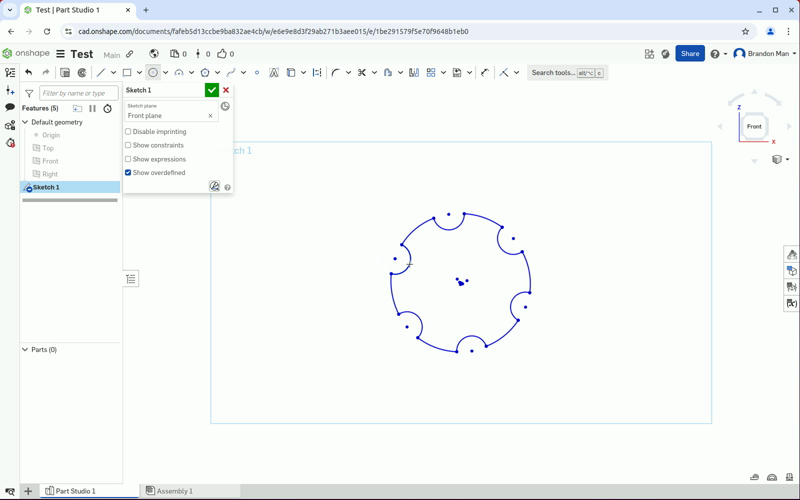
mouse_move(459, 282)
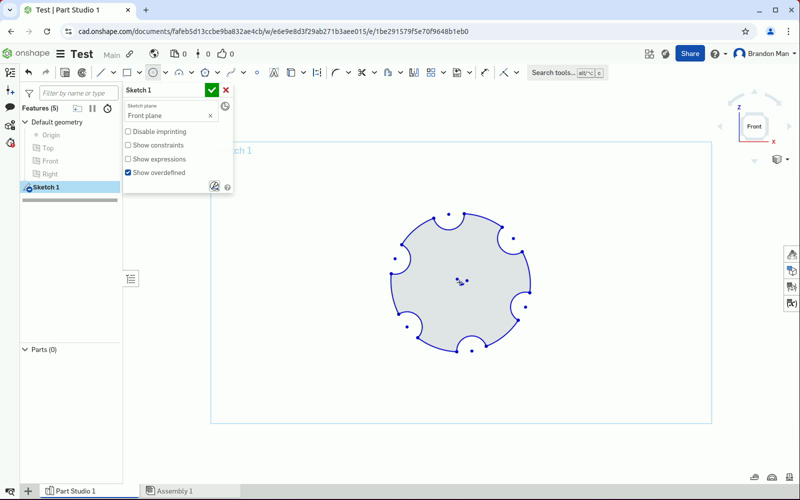
scroll(6)
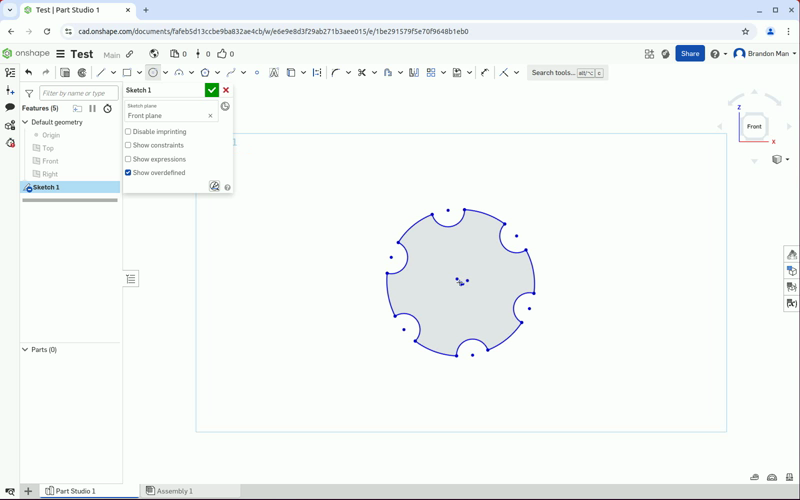
scroll(6)
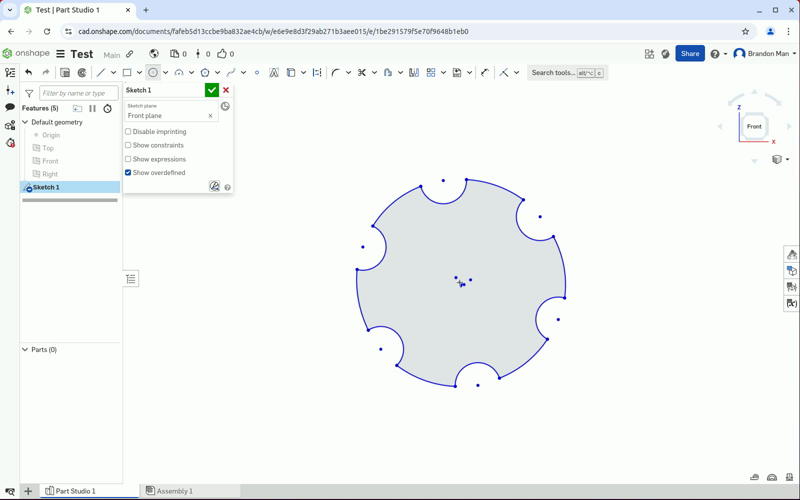
scroll(6)
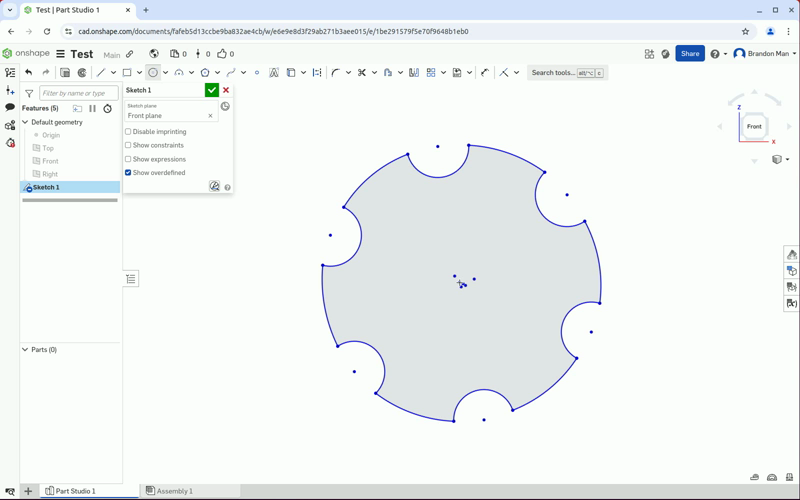
scroll(6)
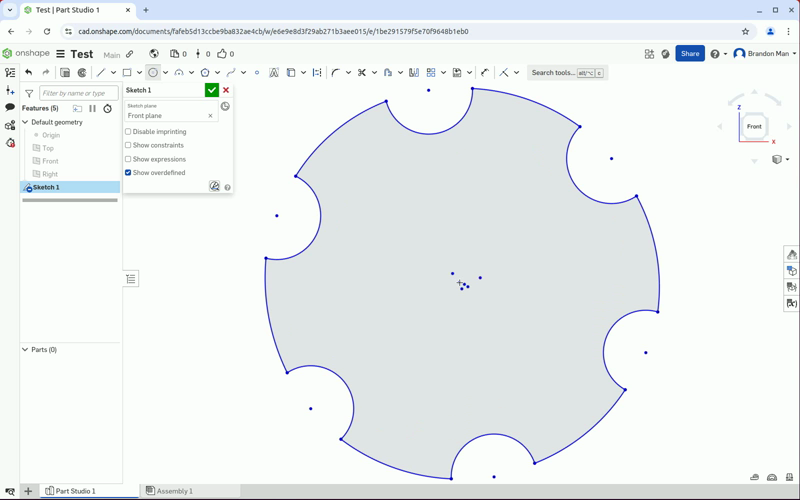
scroll(6)
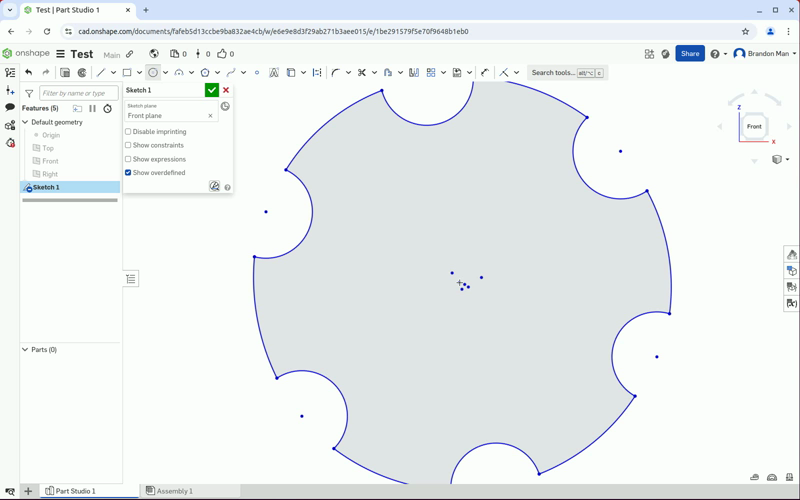
scroll(6)
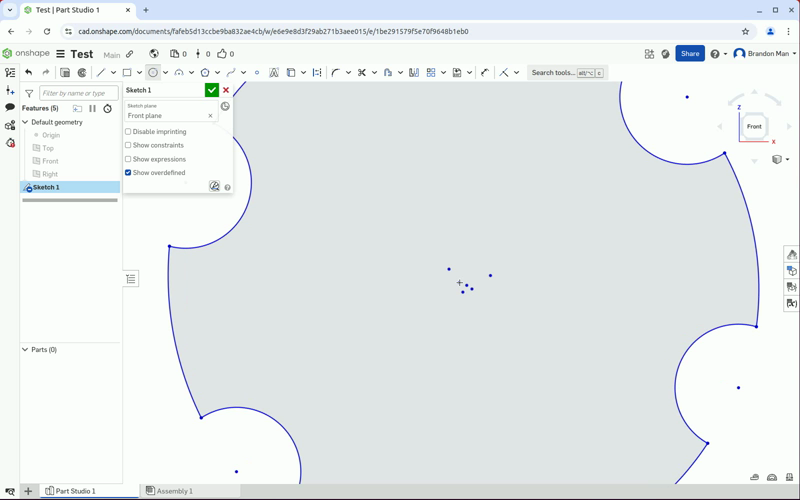
scroll(6)
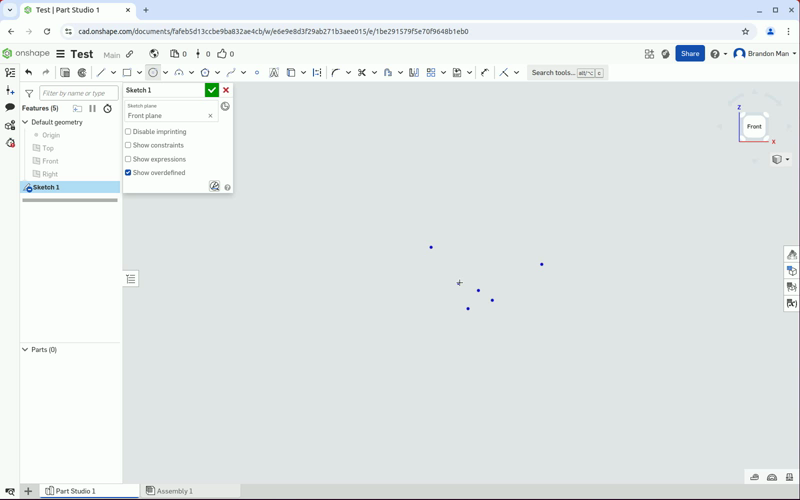
click(459, 282)
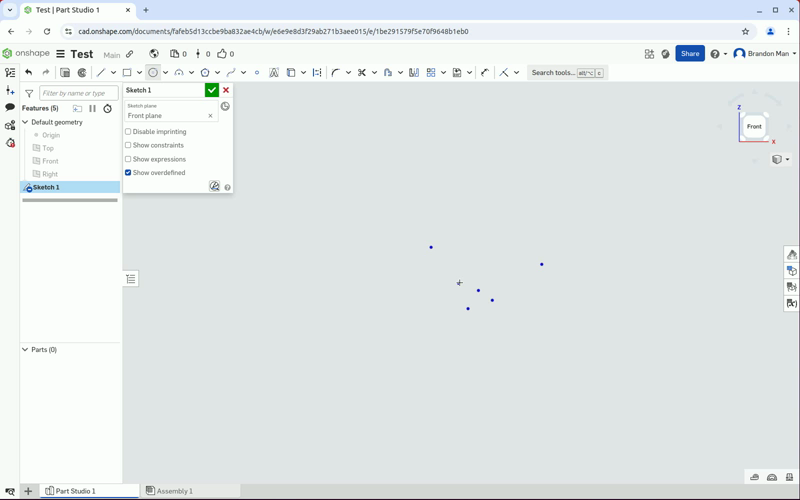
scroll(-6)
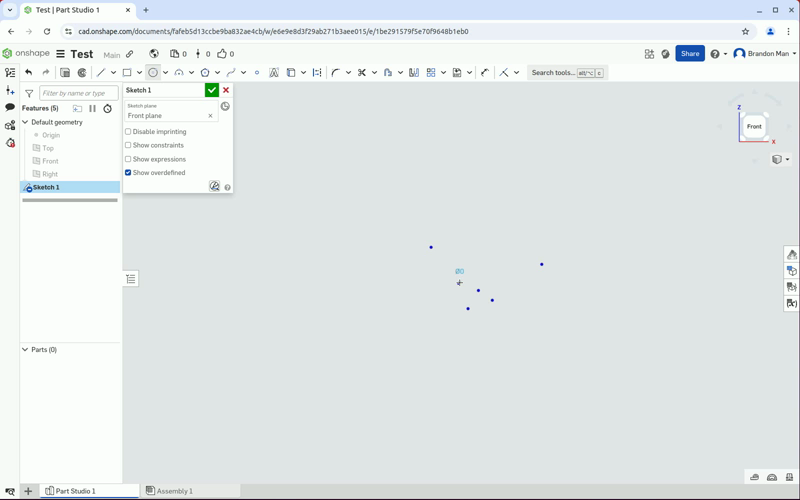
scroll(-6)
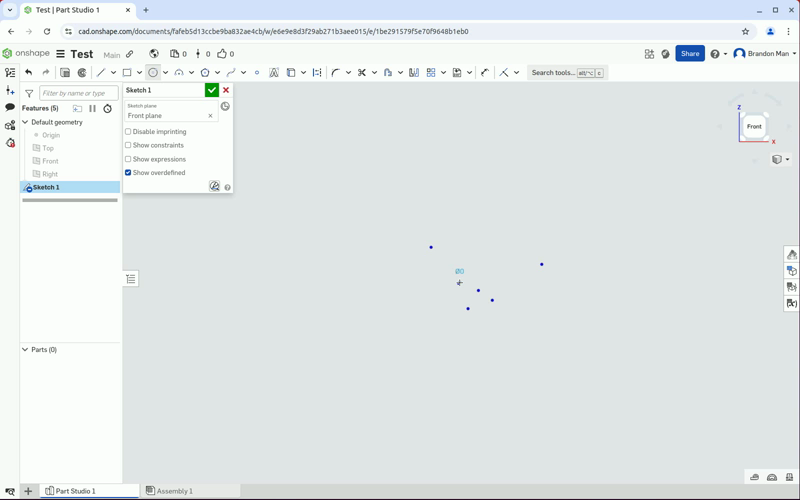
scroll(-6)
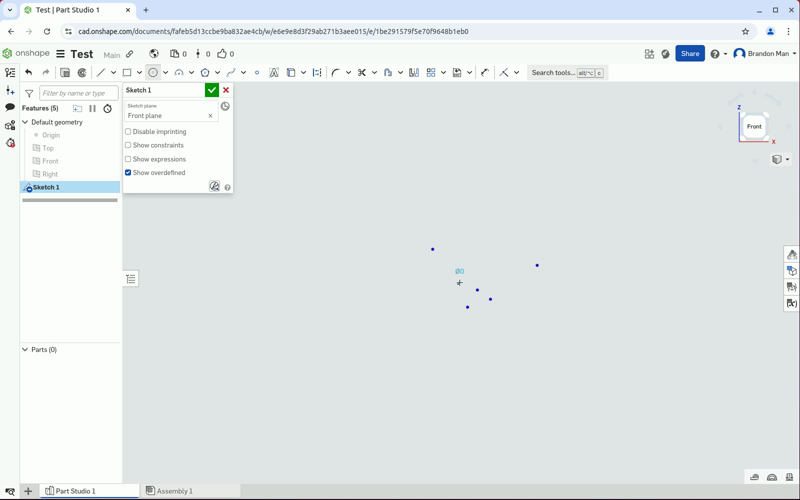
scroll(-6)
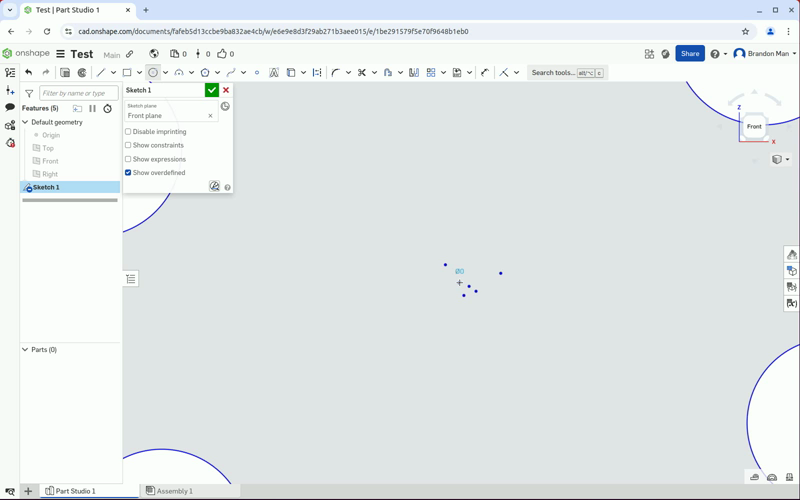
scroll(-6)
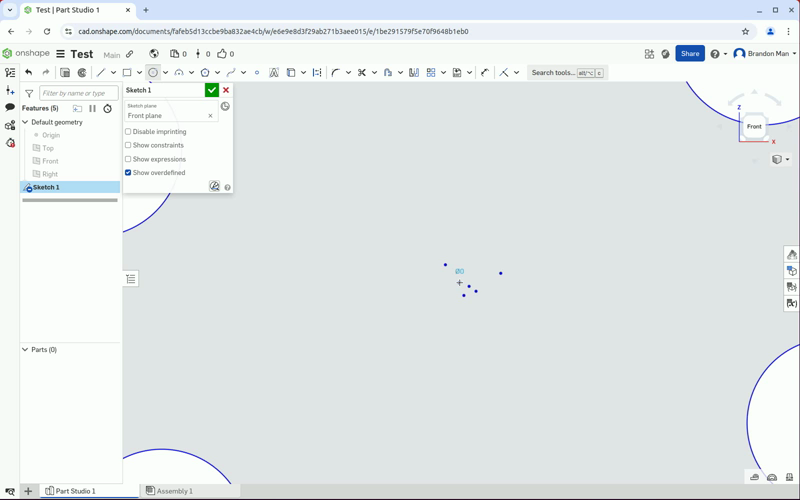
scroll(-6)
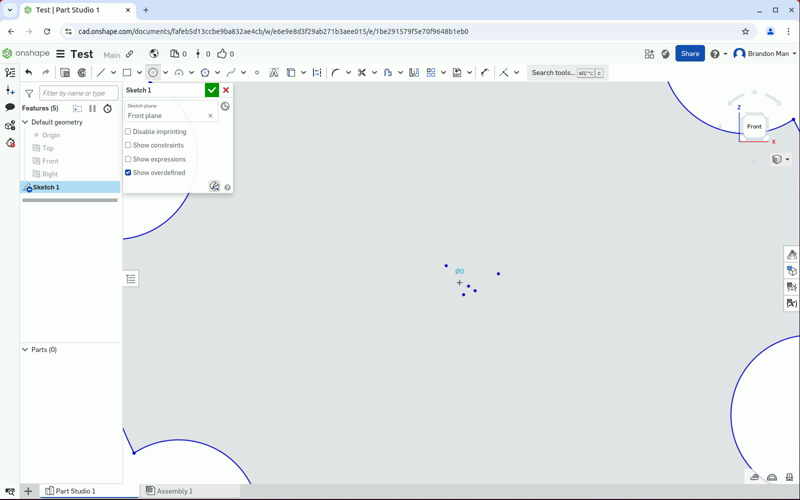
scroll(-6)
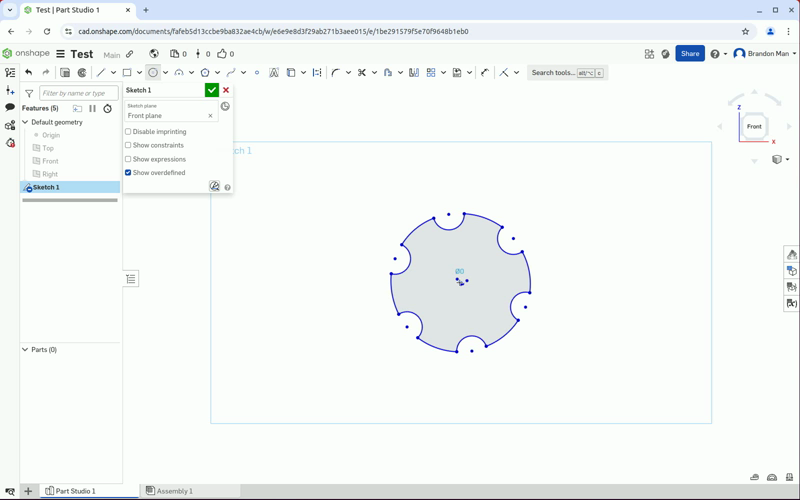
key_up(shift)
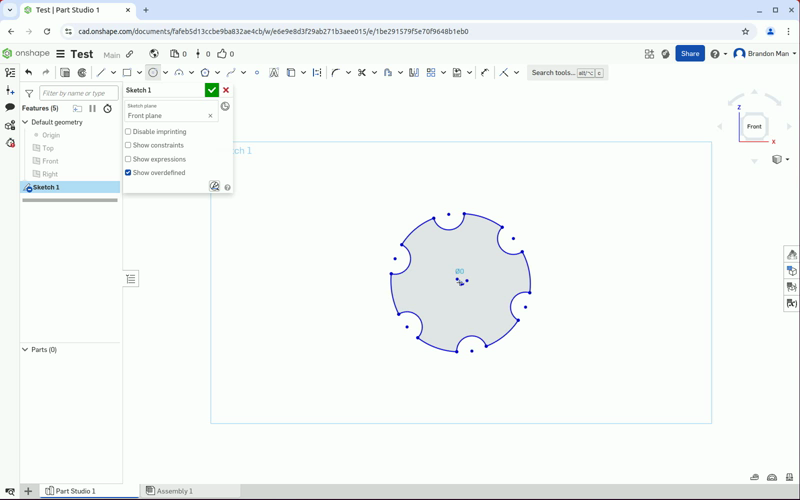
mouse_move(482, 282)
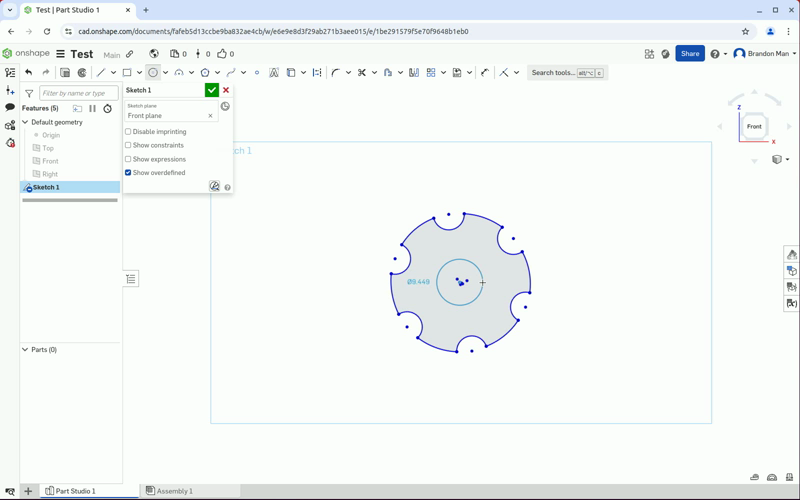
click(482, 282)
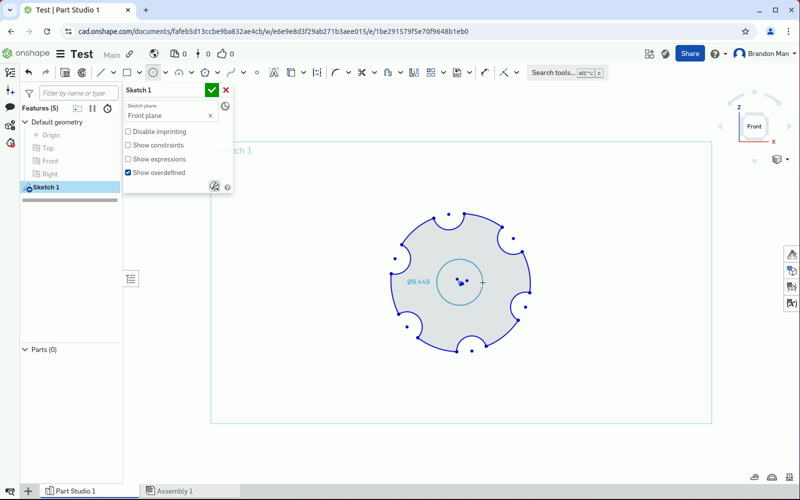
key(esc)
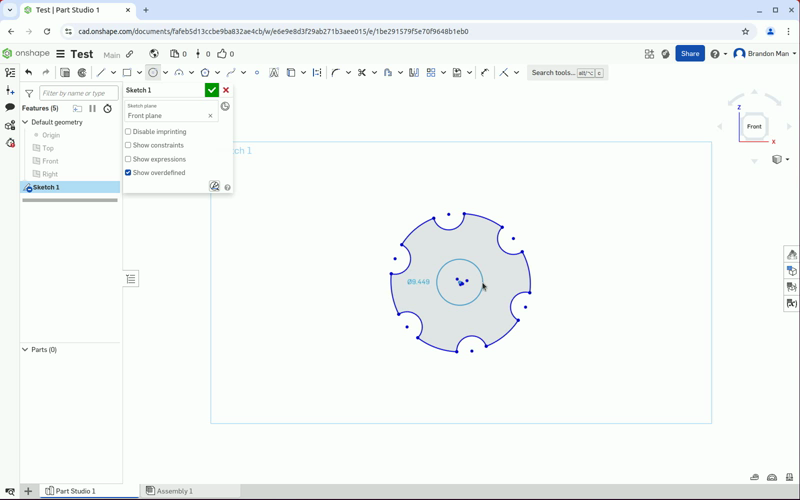
mouse_move(488, 323)
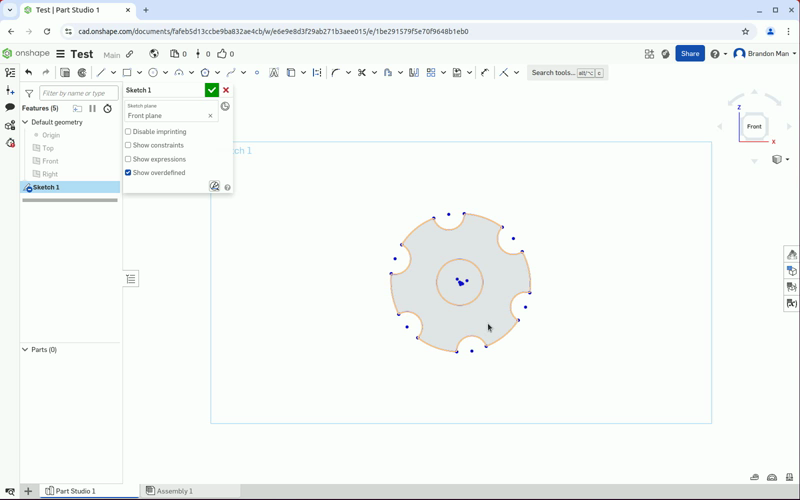
click(488, 323)
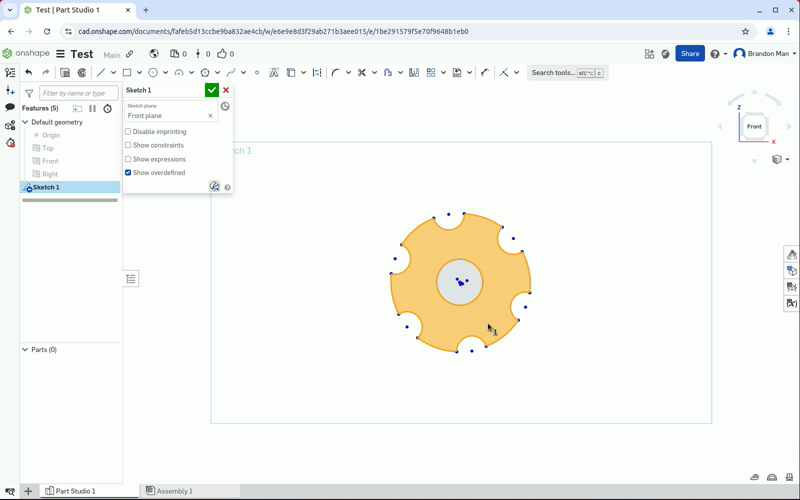
mouse_move(73, 352)
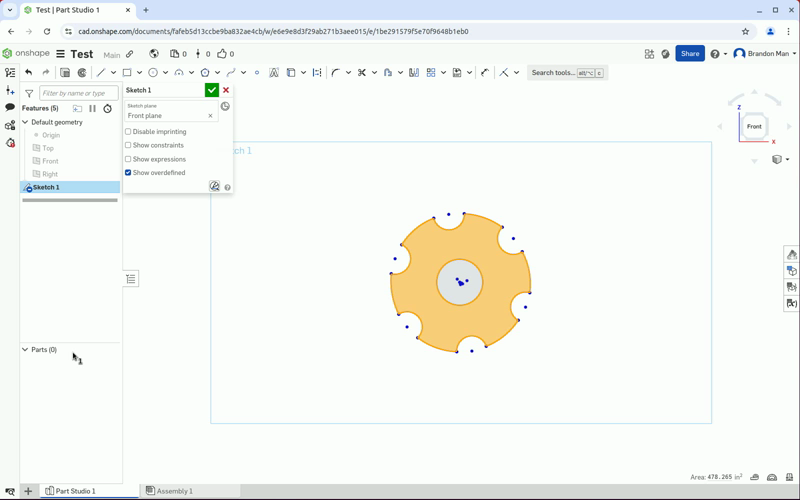
key(shift+y)
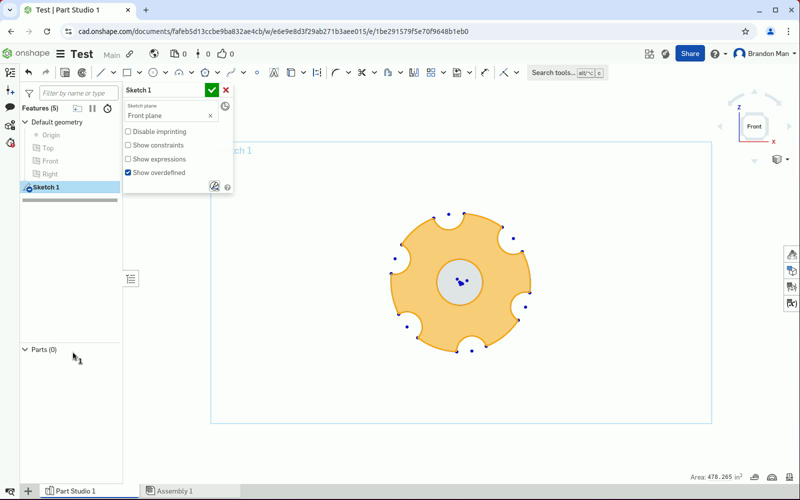
key(shift+e)
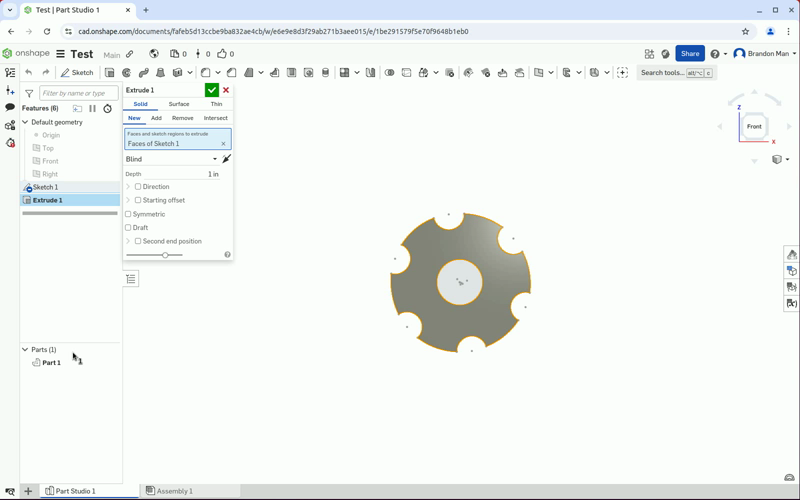
mouse_move(143, 106)
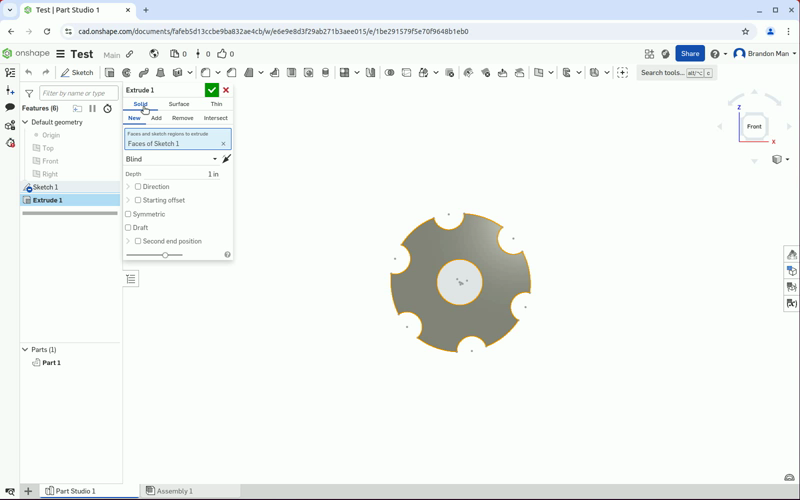
click(143, 106)
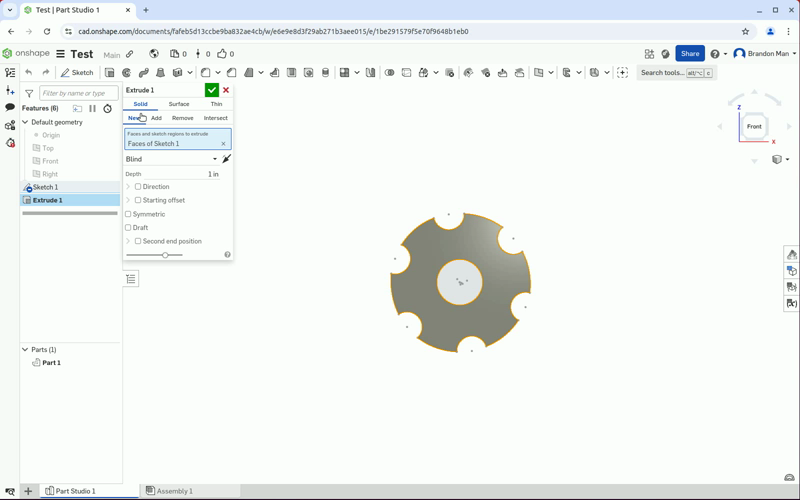
mouse_move(137, 120)
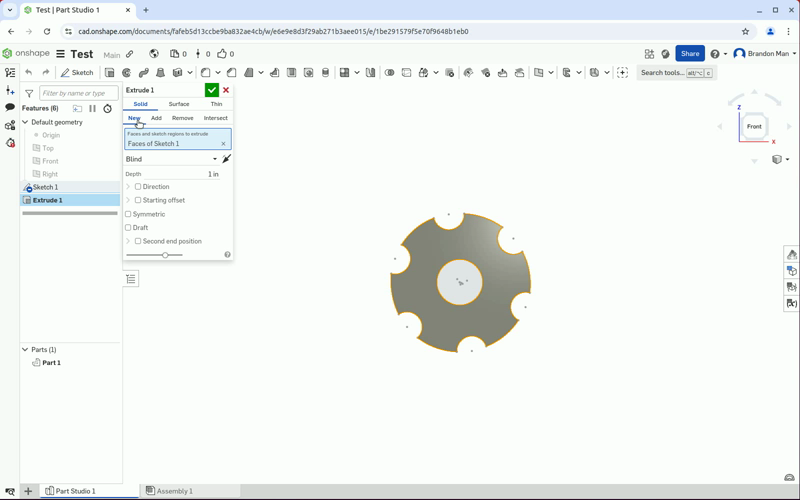
click(137, 120)
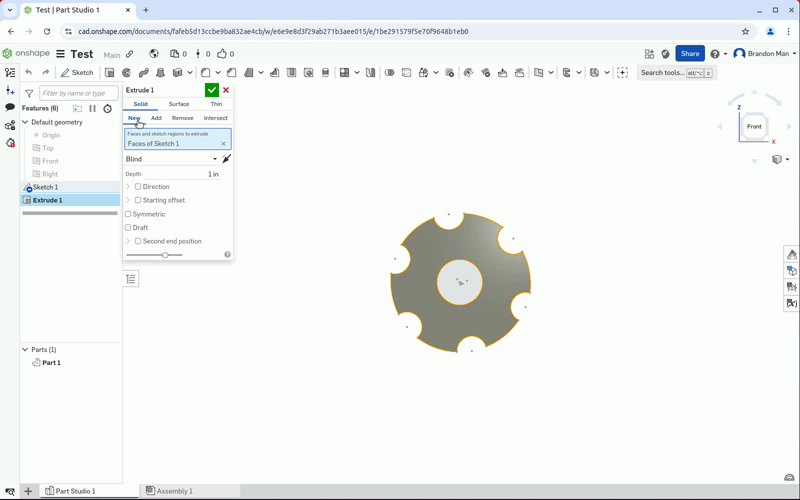
key(tab, 4)
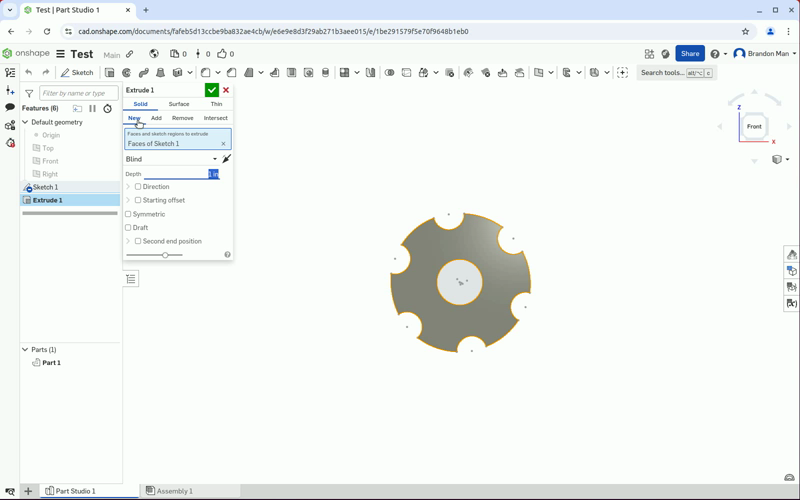
text(2.889)
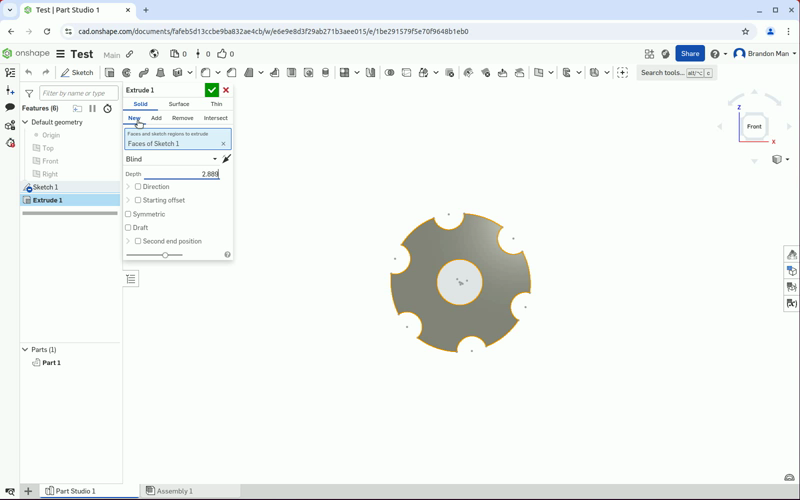
key(enter)
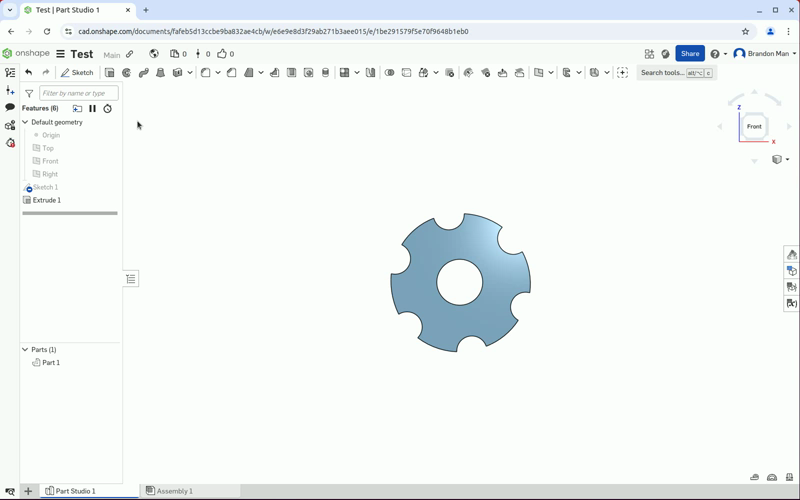
key(shift+h)
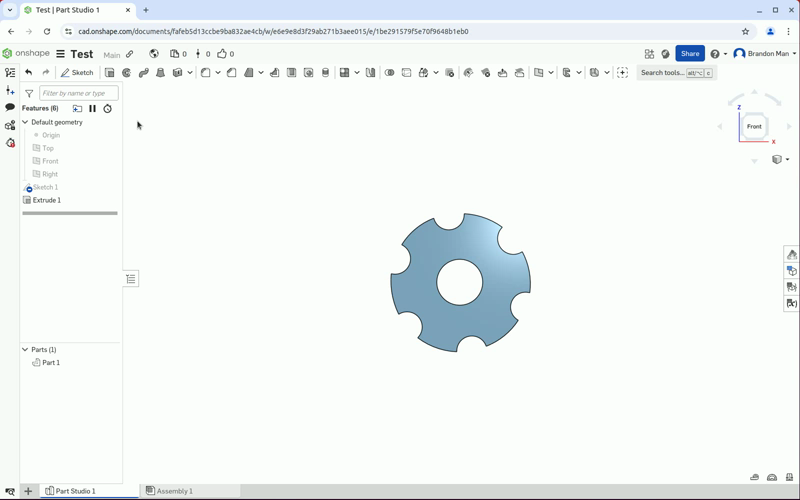
key(shift+h)
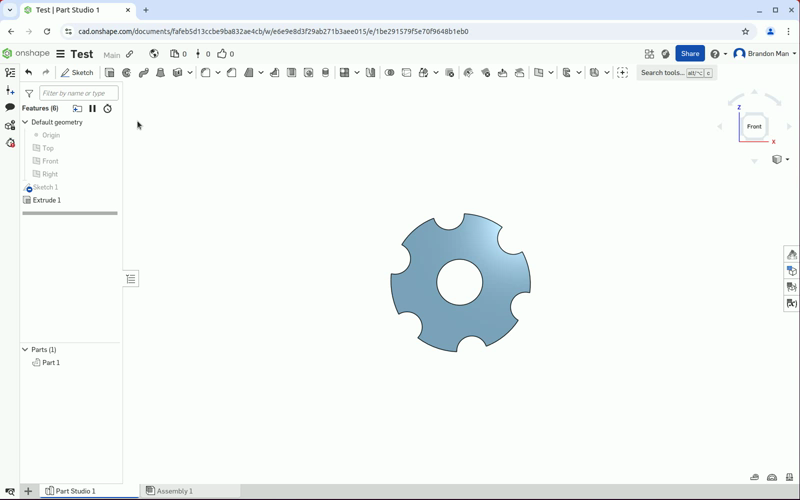
mouse_move(73, 189)
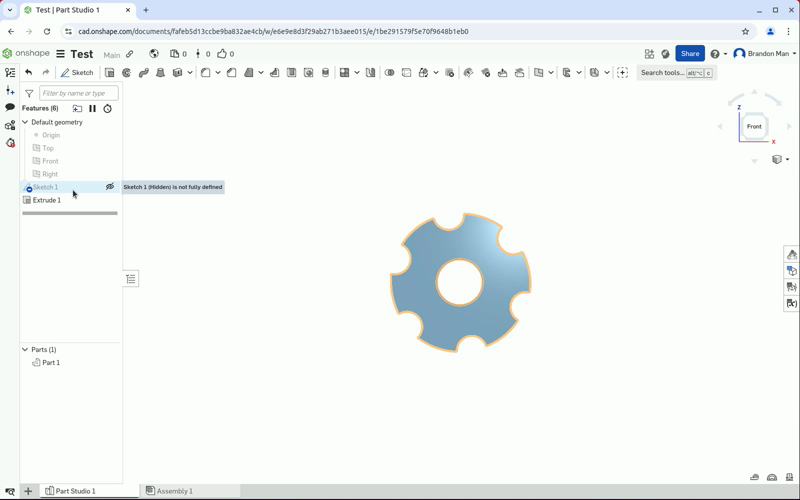
click(73, 189)
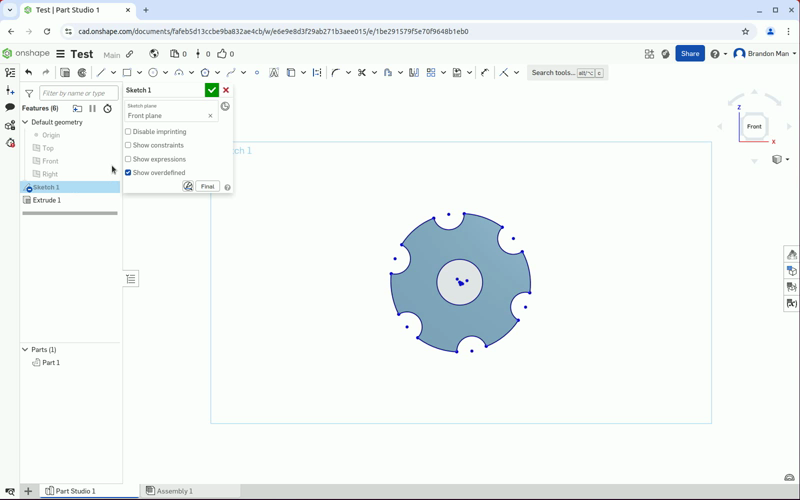
mouse_move(229, 92)
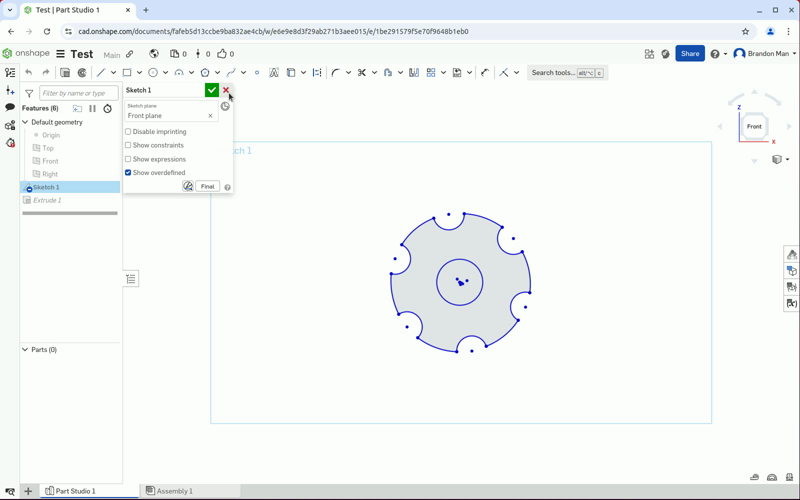
click(229, 92)
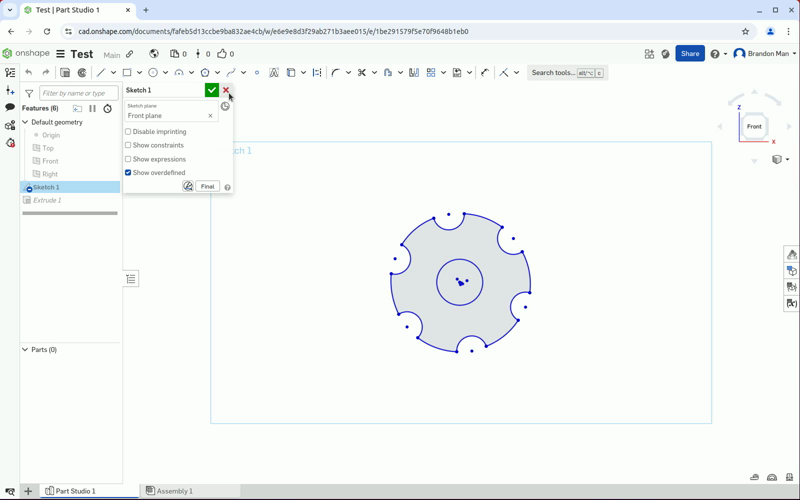
key(shift+s)
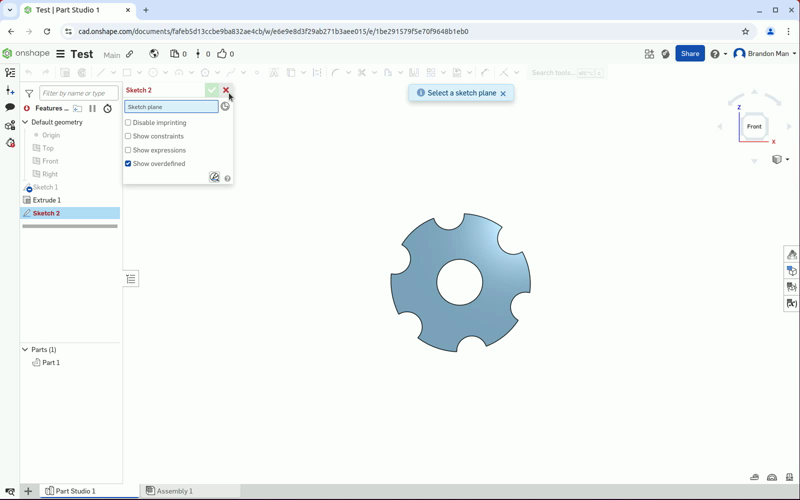
mouse_move(73, 163)
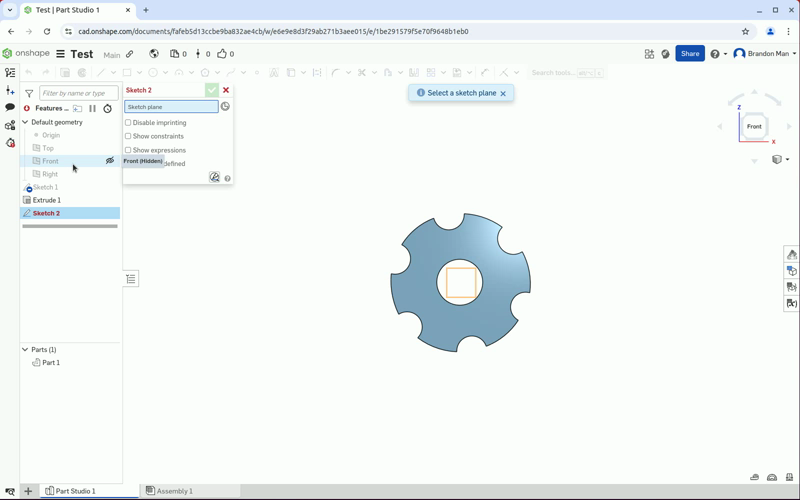
click(73, 163)
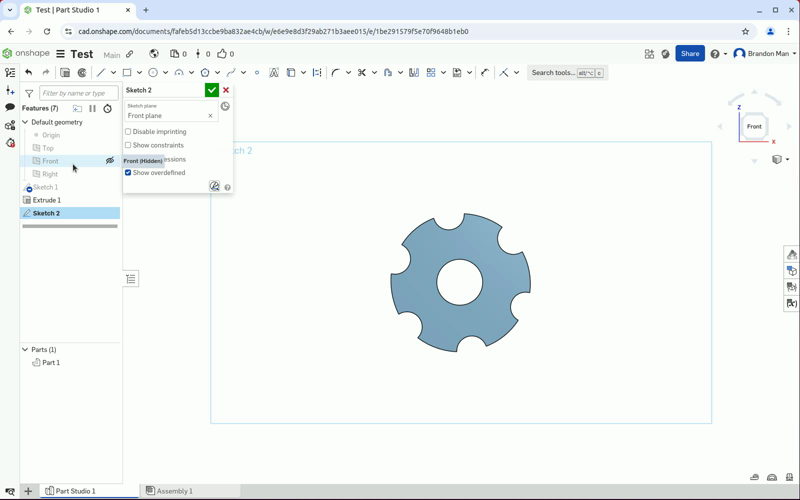
mouse_move(73, 352)
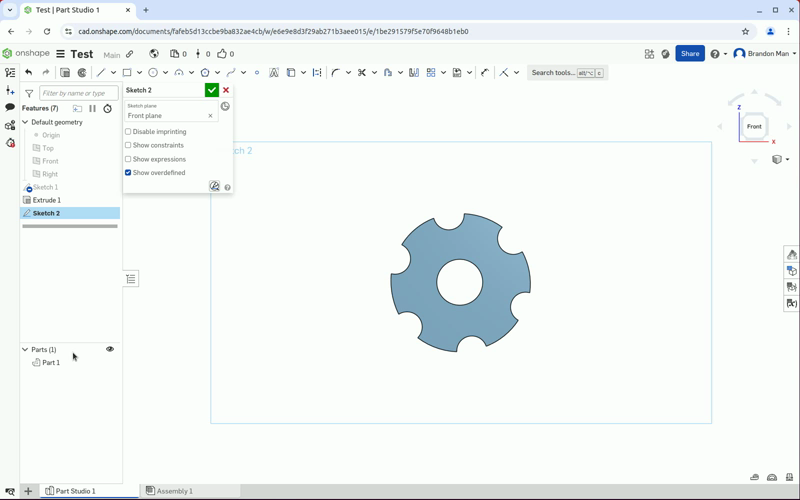
key(y)
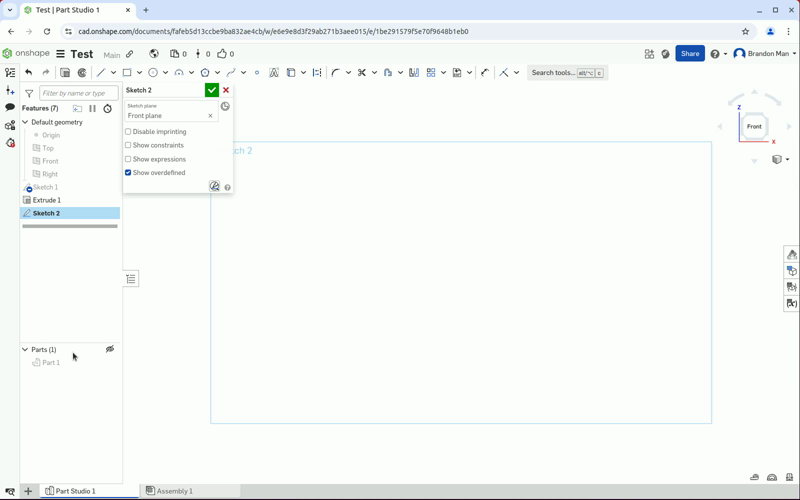
key(c)
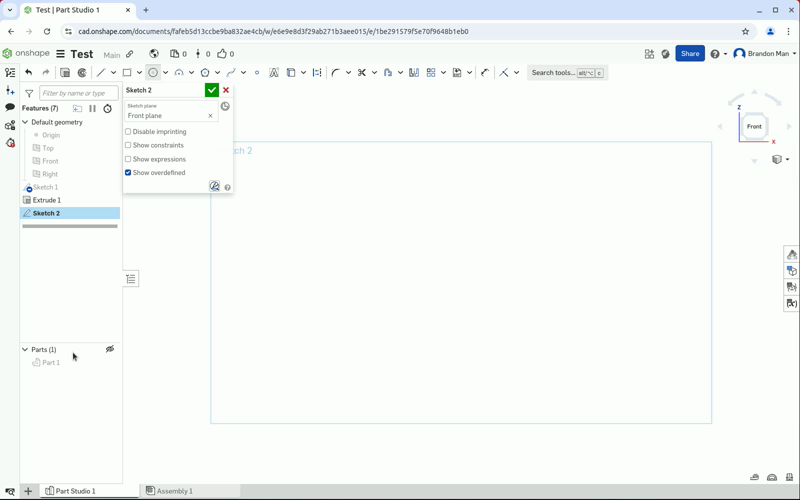
key_down(shift)
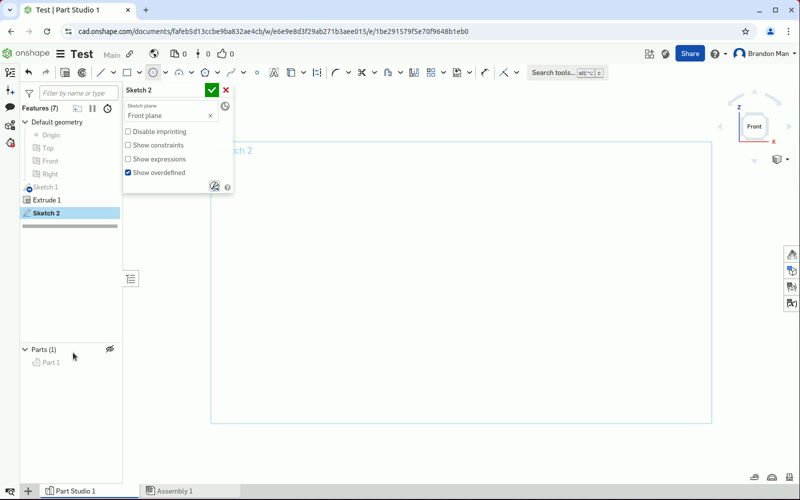
mouse_move(461, 282)
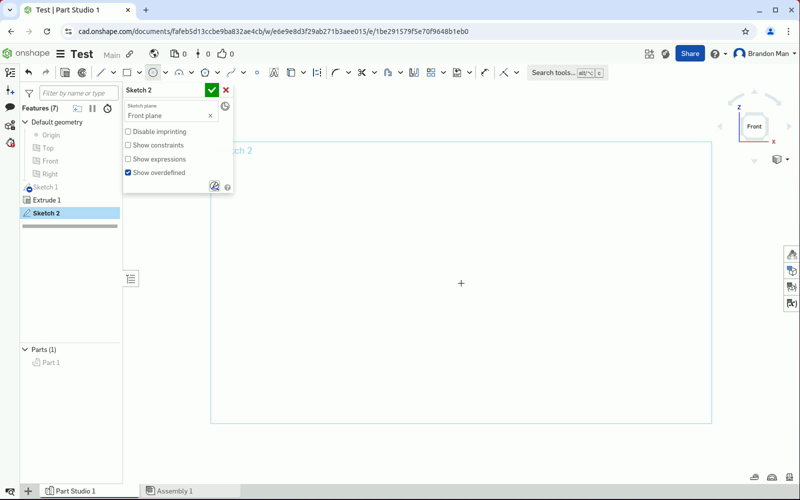
click(461, 282)
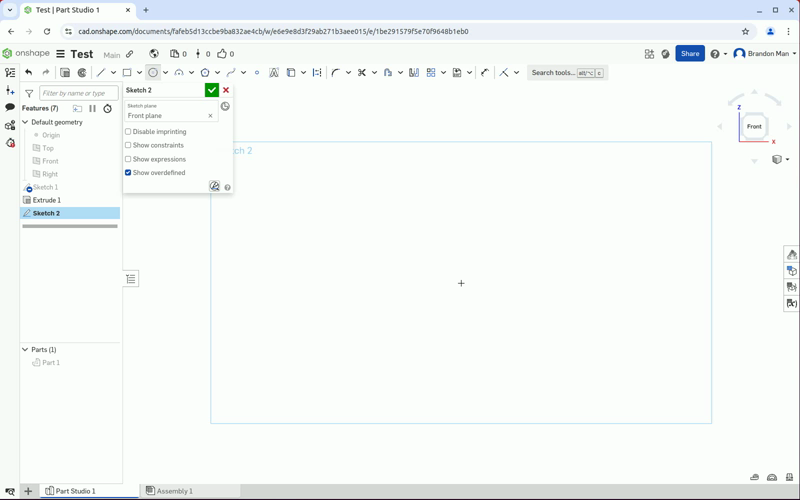
key_up(shift)
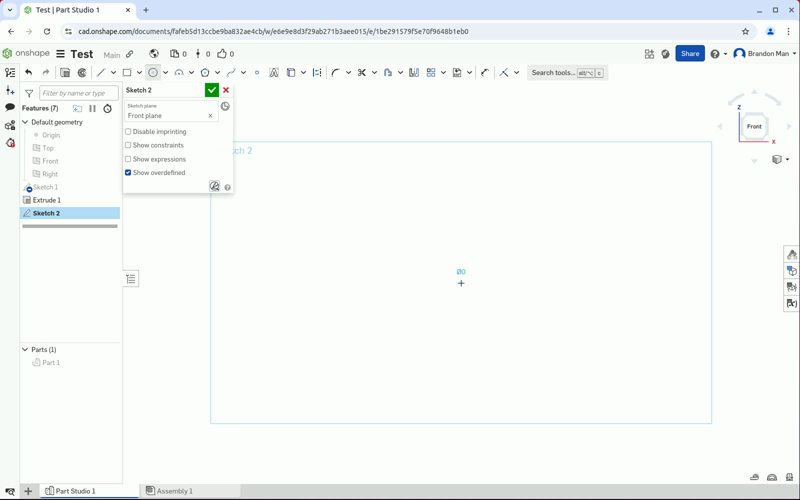
mouse_move(560, 282)
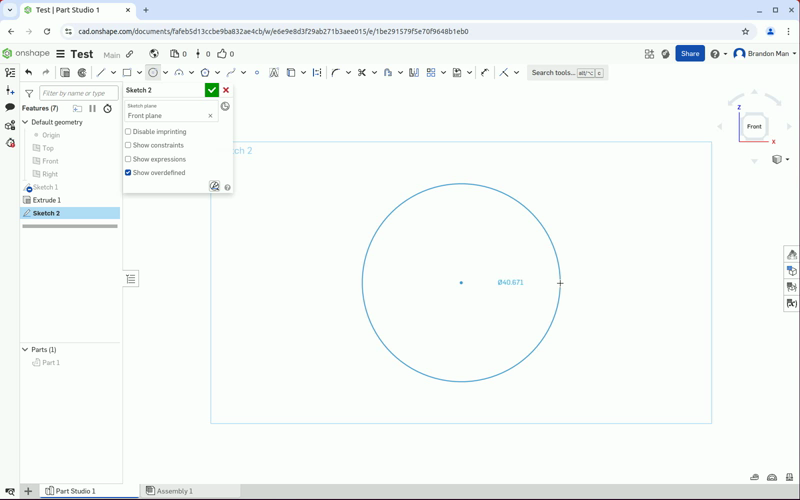
click(560, 282)
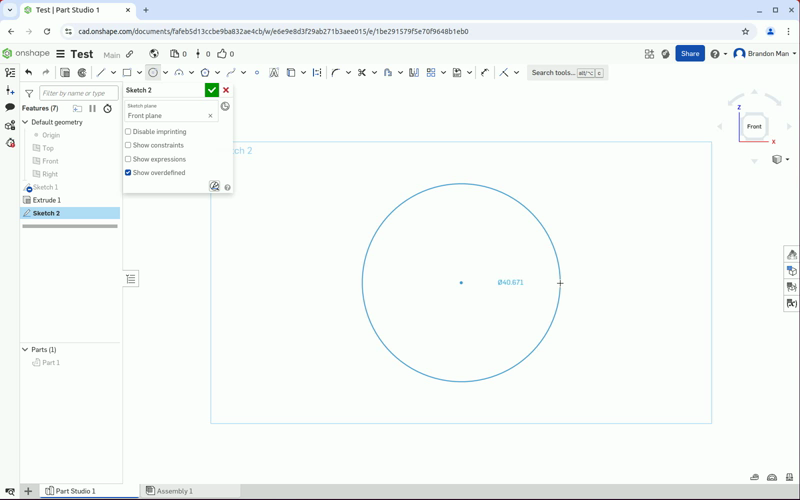
key(esc)
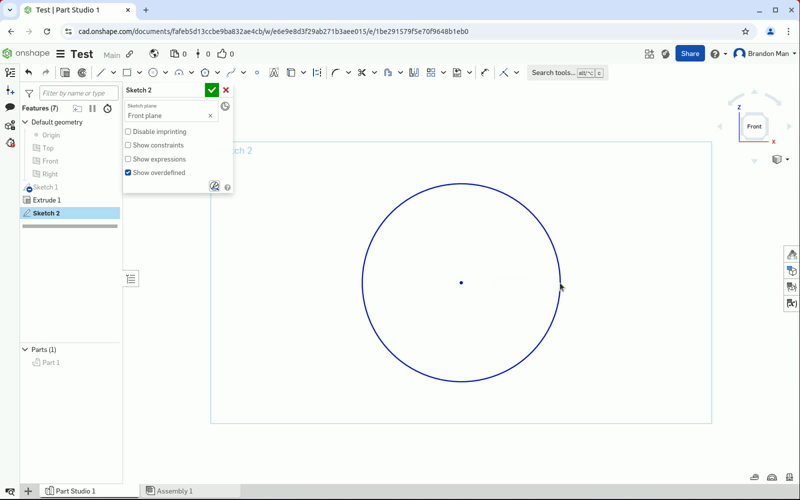
key(a)
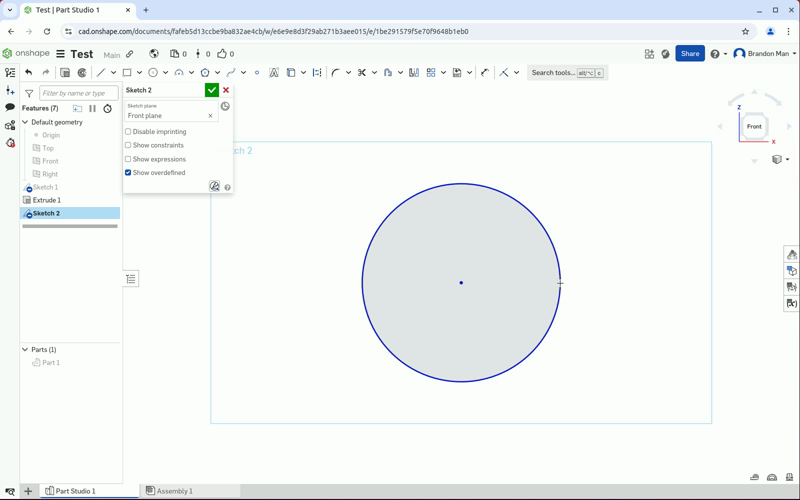
key_down(shift)
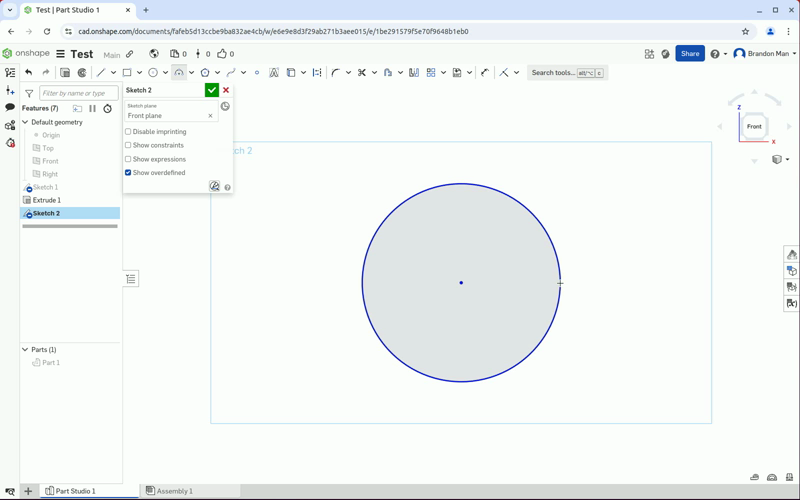
mouse_move(391, 274)
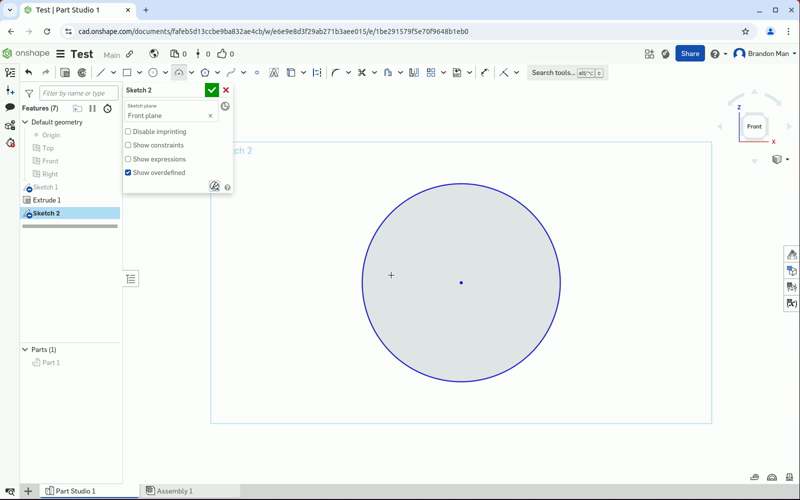
click(391, 274)
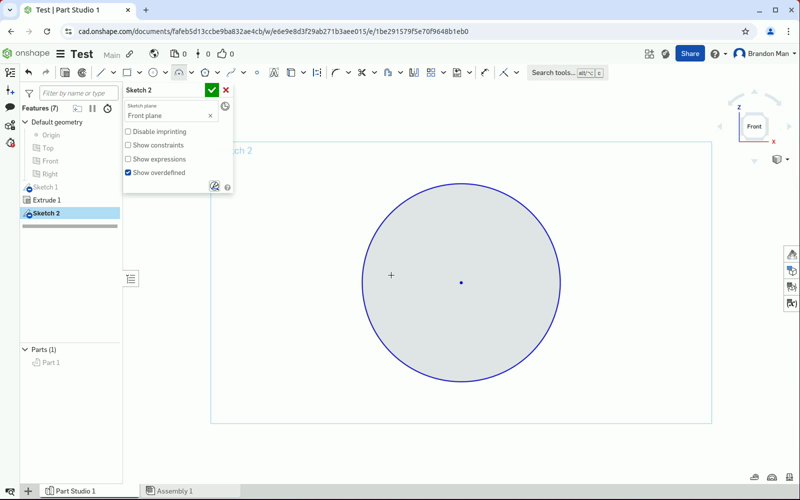
key_up(shift)
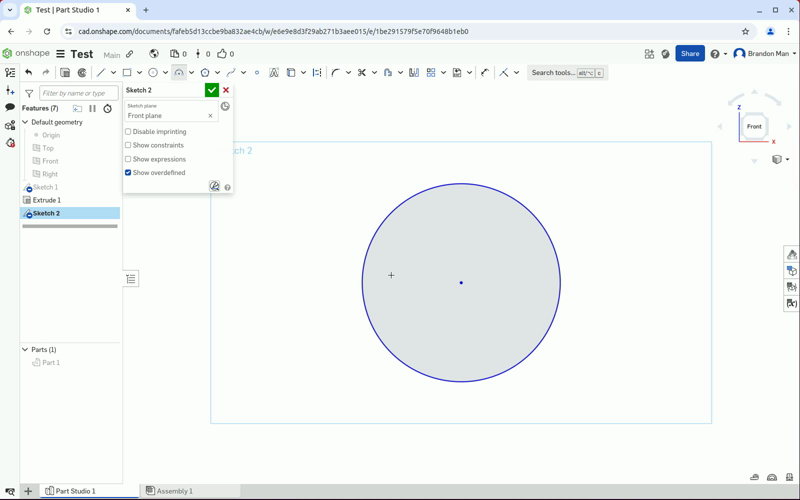
key_down(shift)
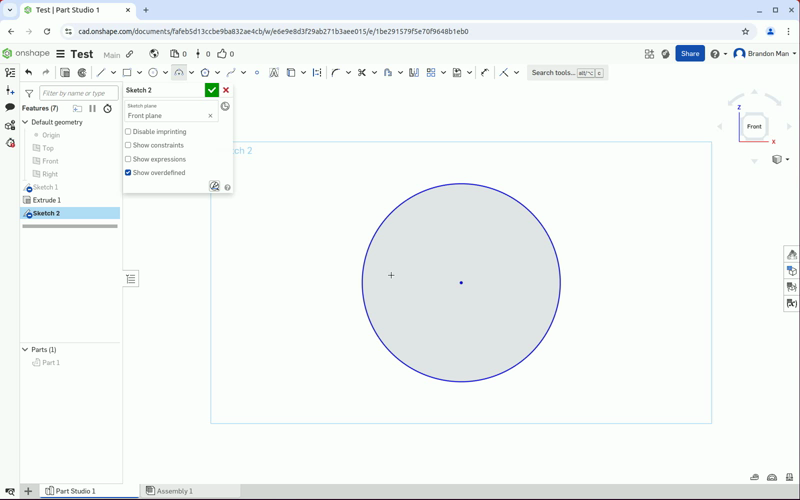
mouse_move(401, 245)
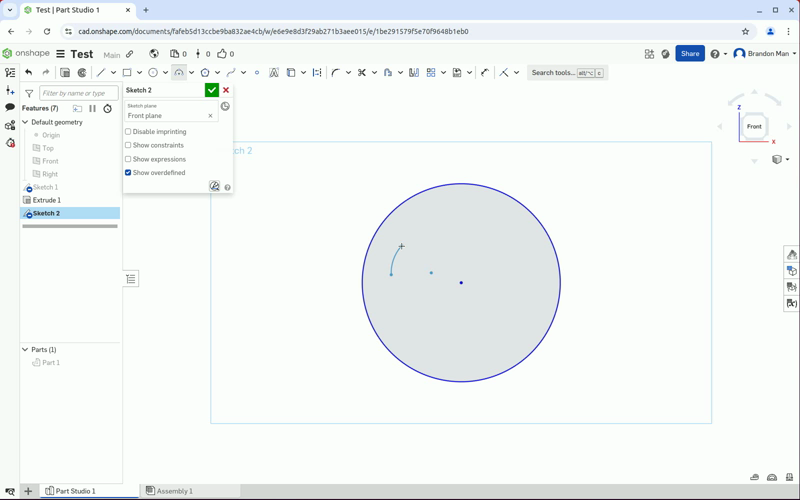
click(401, 245)
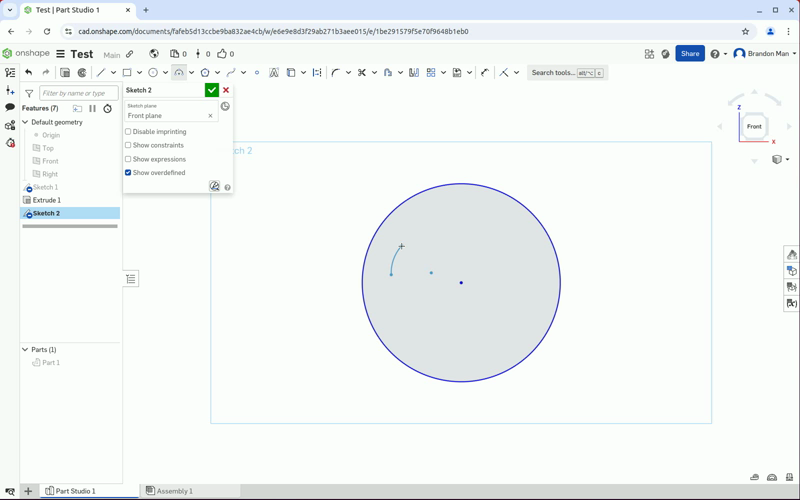
mouse_move(380, 254)
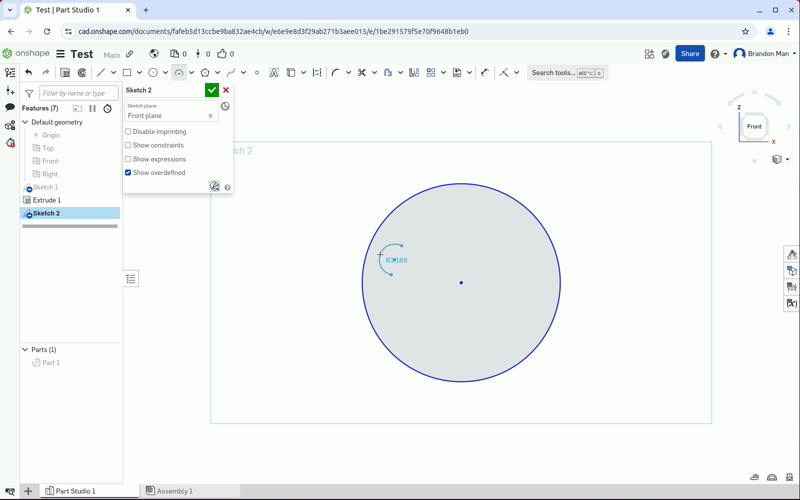
click(380, 254)
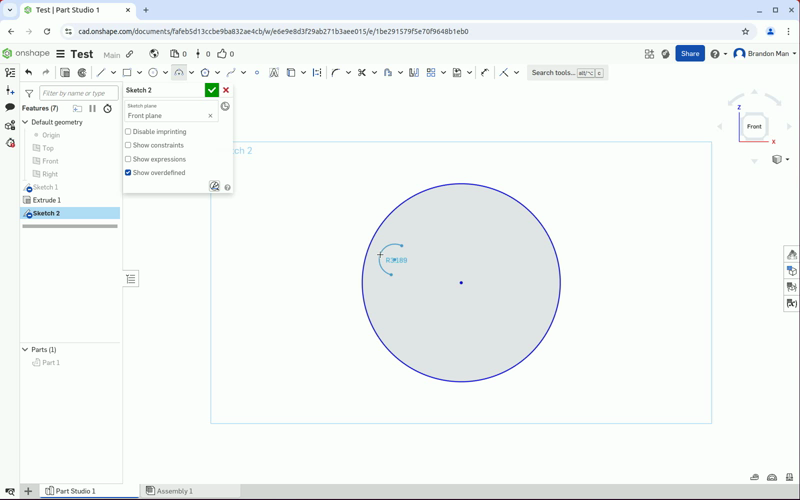
key_up(shift)
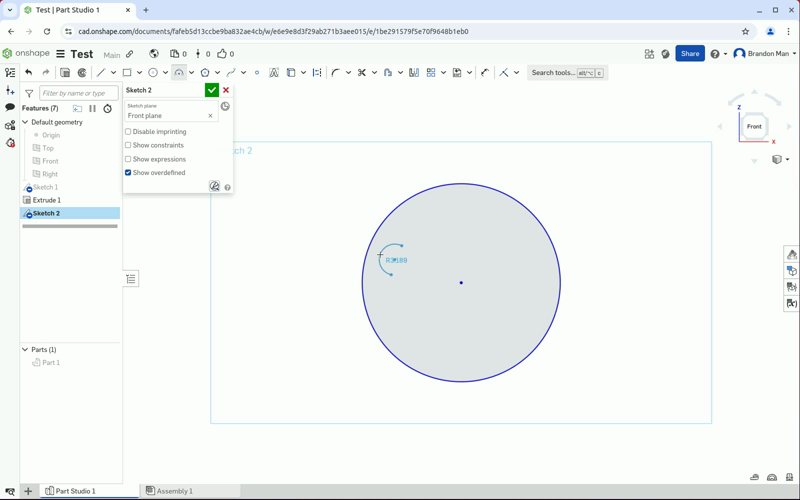
mouse_move(401, 245)
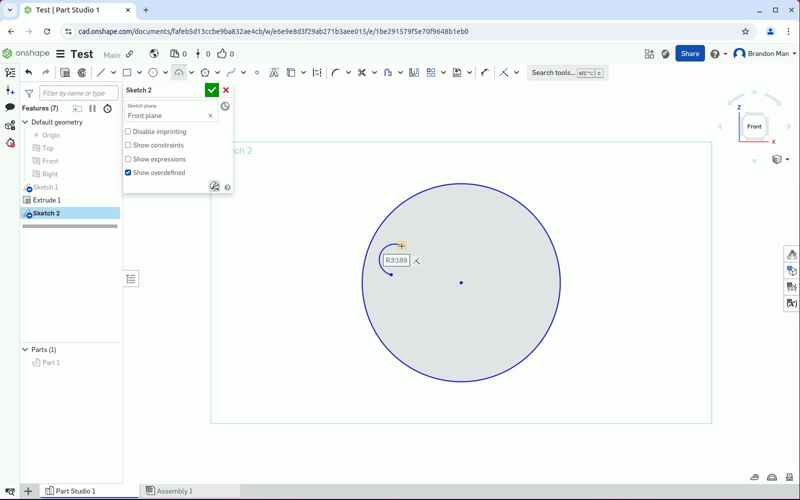
click(401, 245)
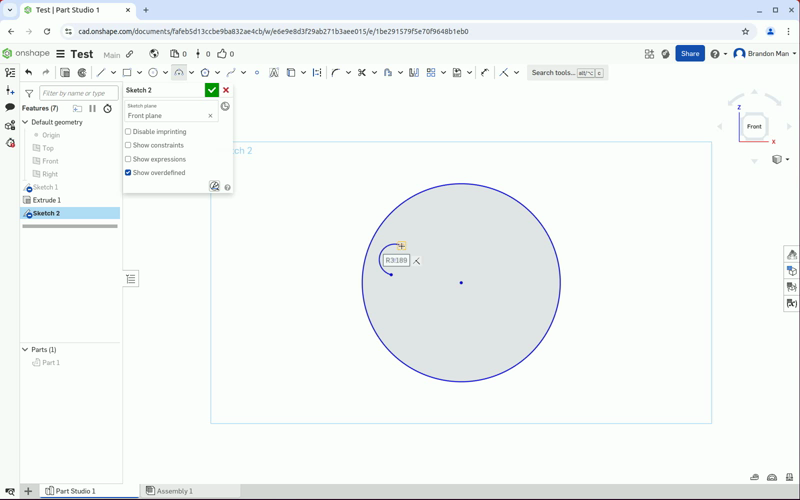
key_down(shift)
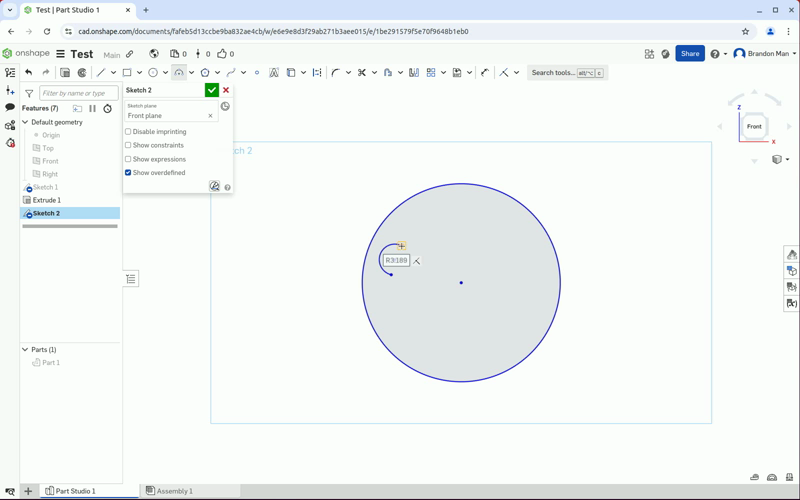
mouse_move(434, 219)
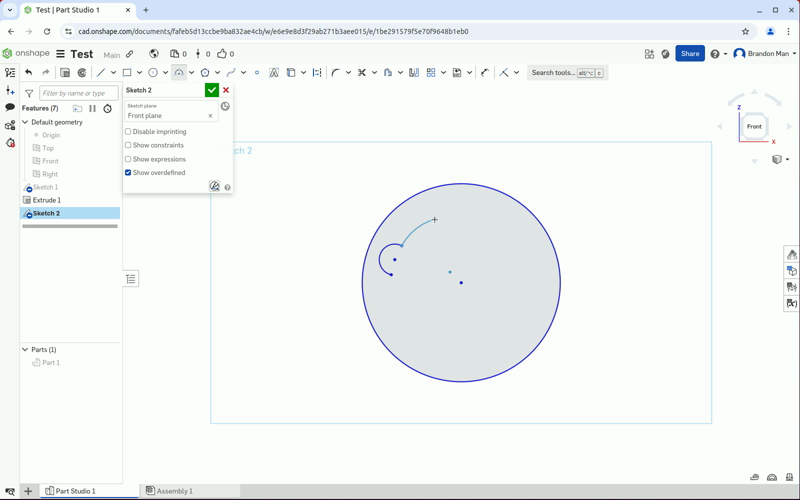
click(434, 219)
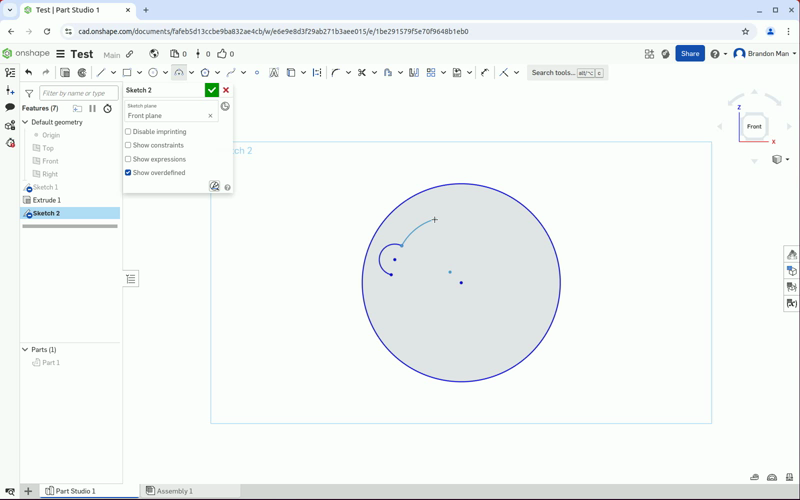
mouse_move(416, 229)
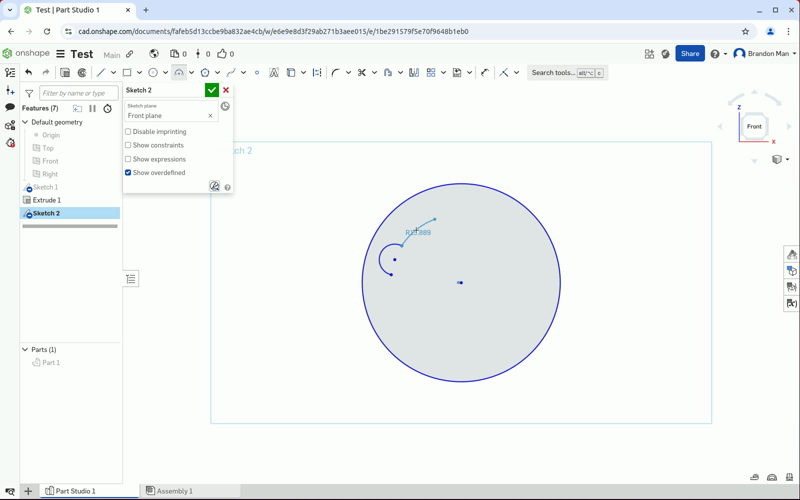
click(416, 229)
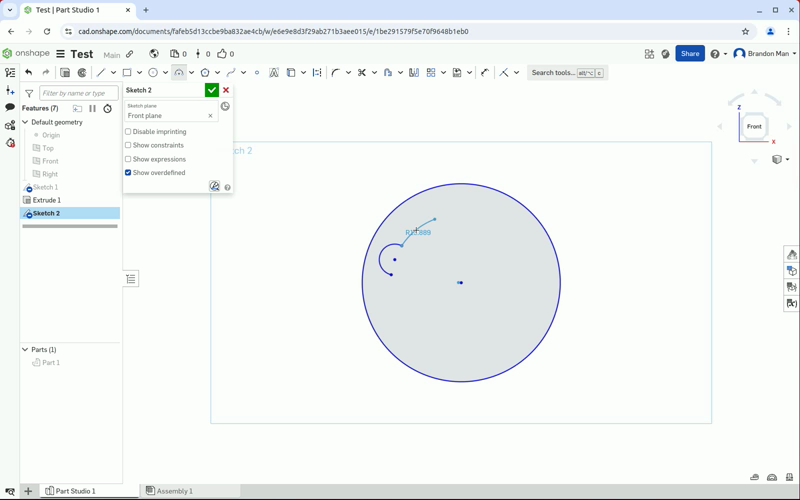
key_up(shift)
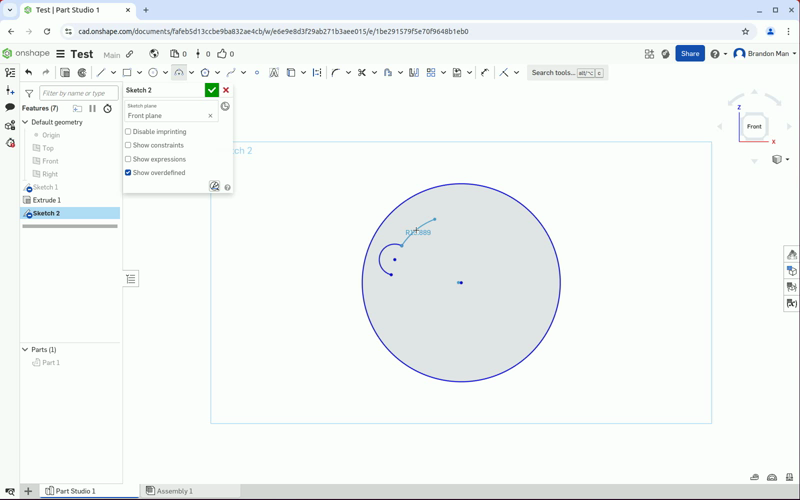
mouse_move(434, 219)
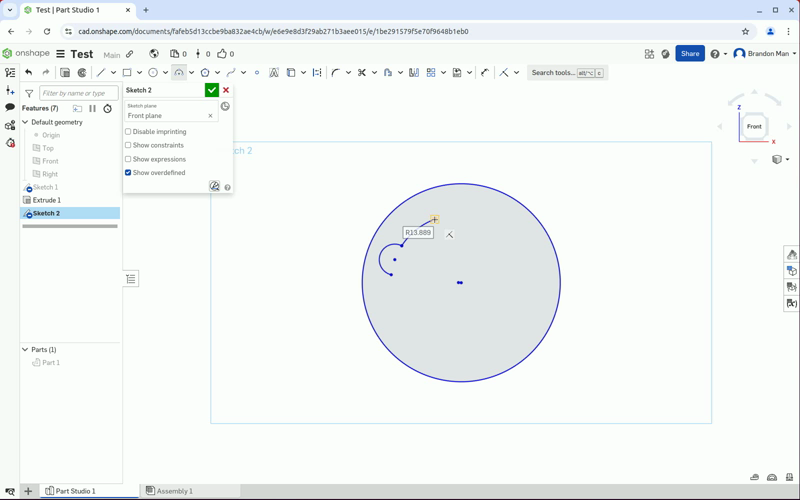
click(434, 219)
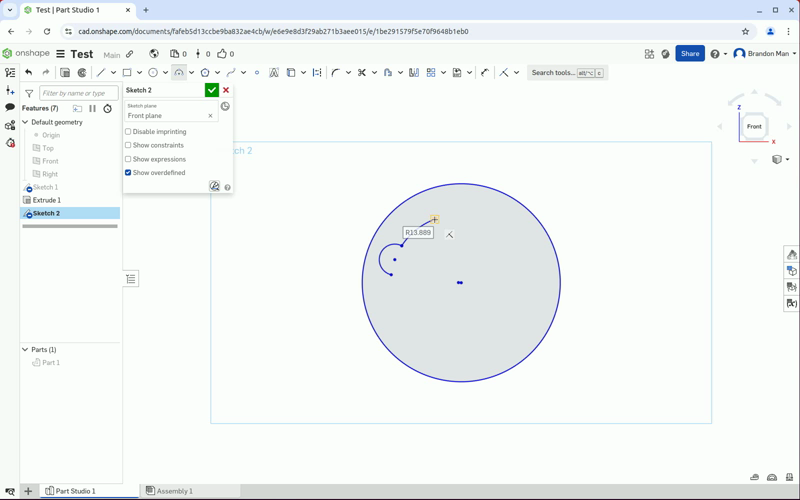
key_down(shift)
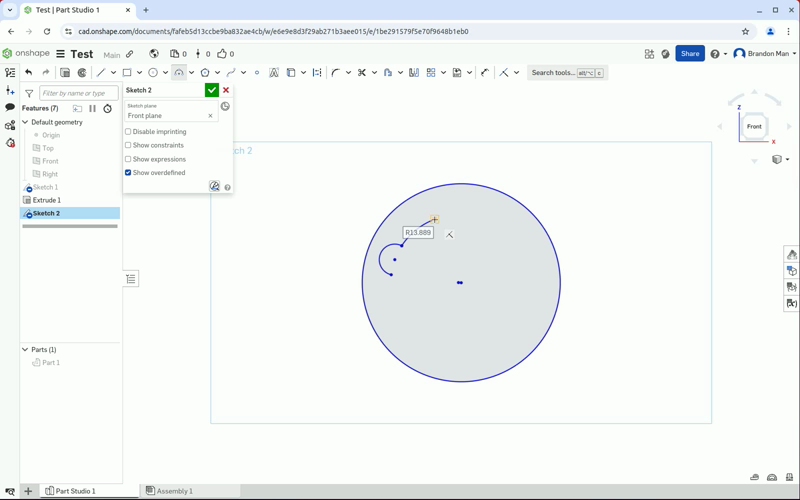
mouse_move(463, 214)
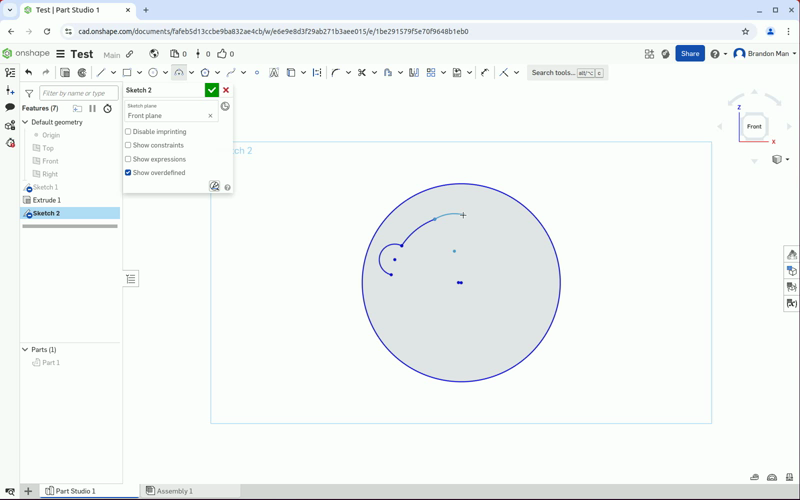
click(463, 214)
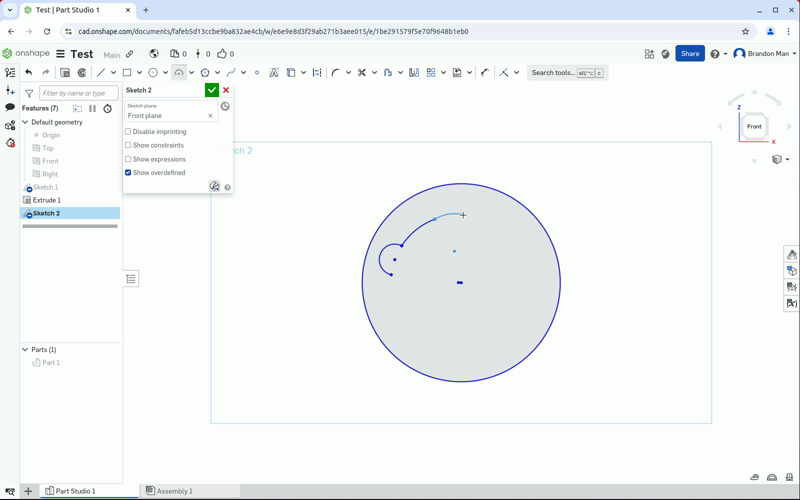
mouse_move(446, 200)
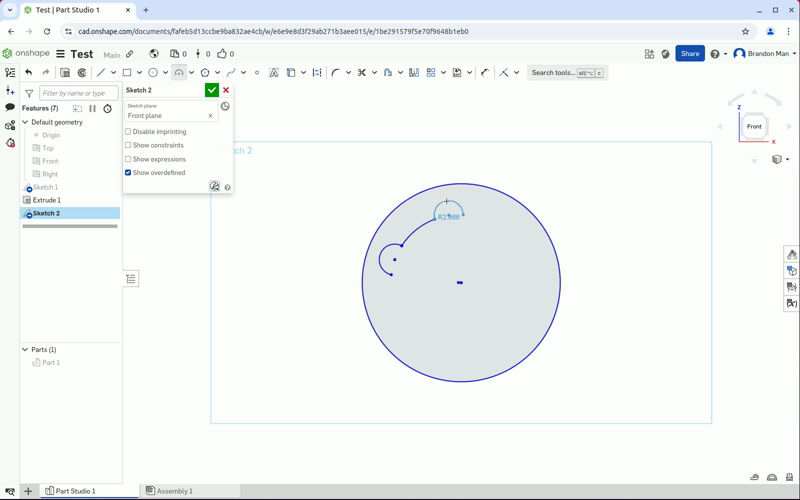
click(446, 200)
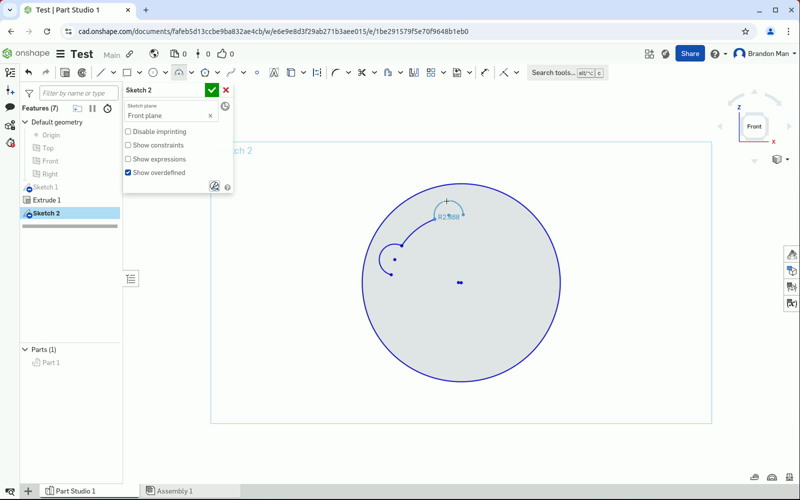
key_up(shift)
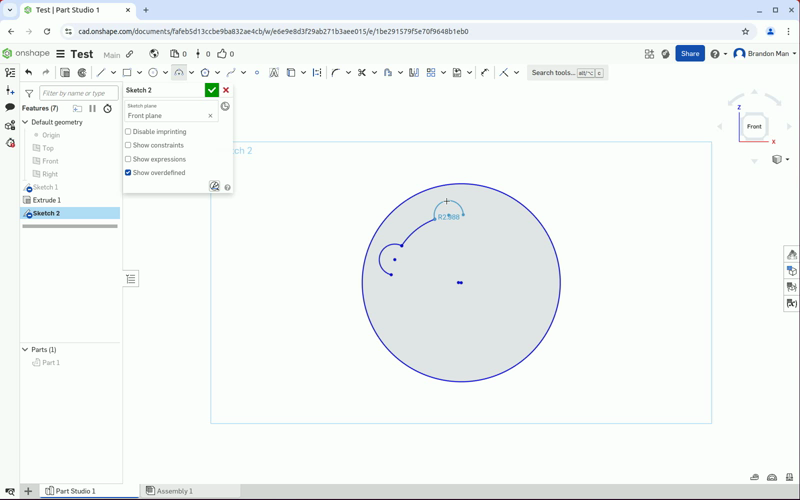
mouse_move(463, 214)
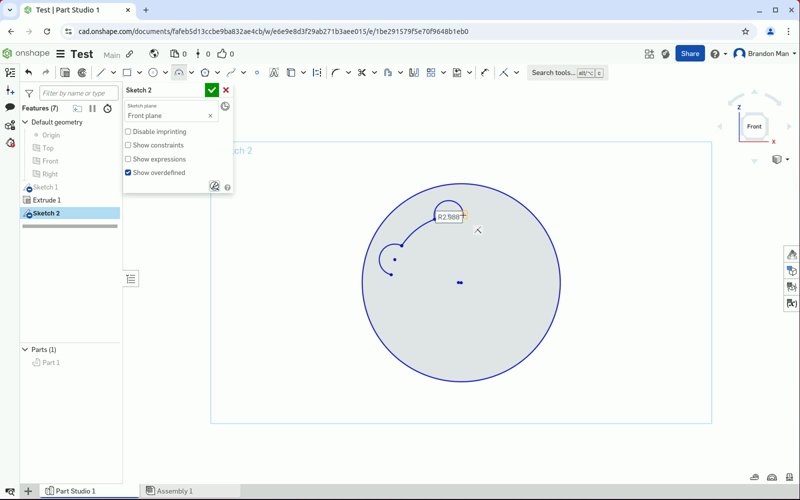
click(463, 214)
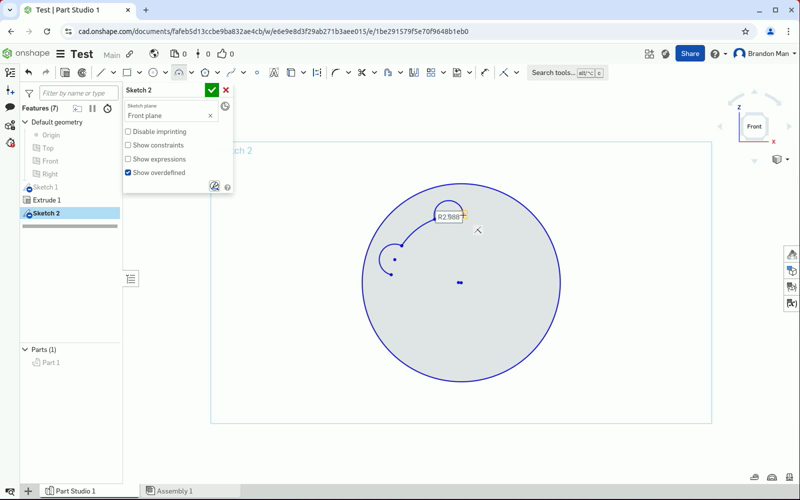
key_down(shift)
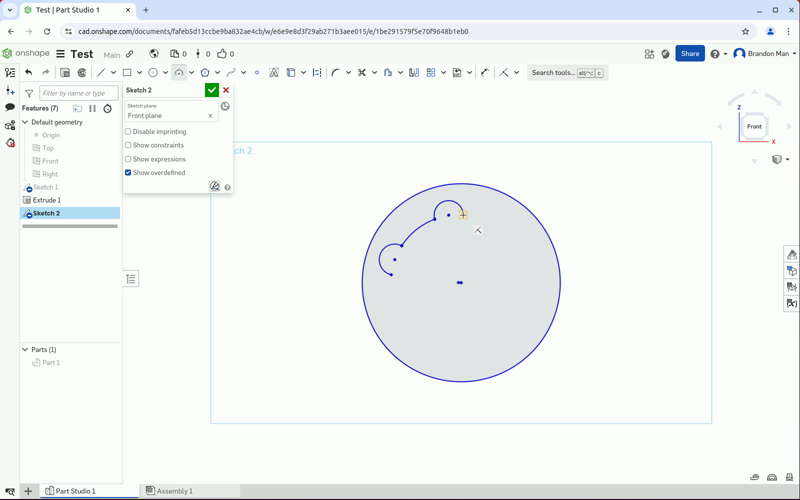
mouse_move(502, 227)
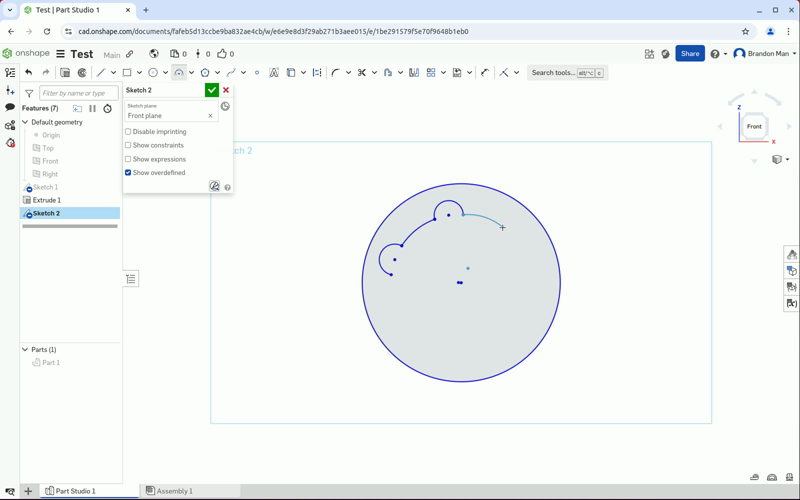
click(502, 227)
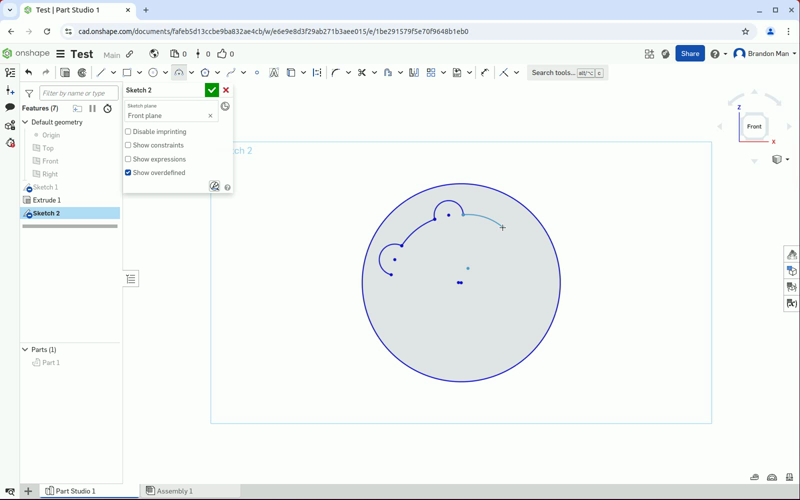
mouse_move(483, 218)
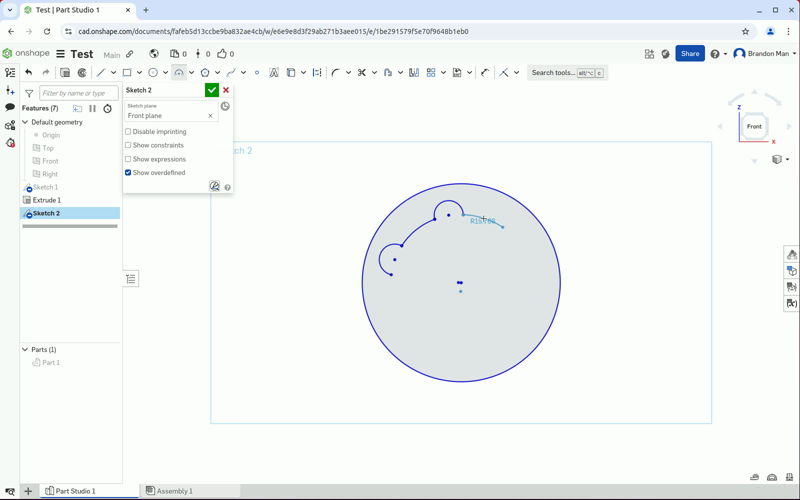
click(483, 218)
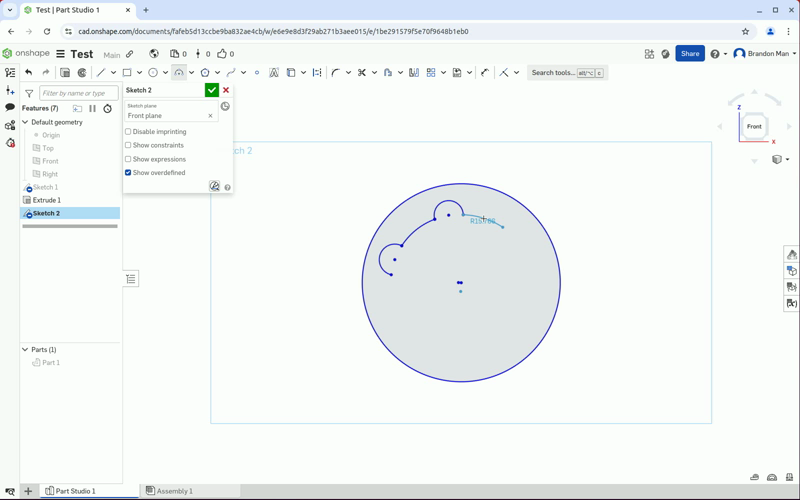
key_up(shift)
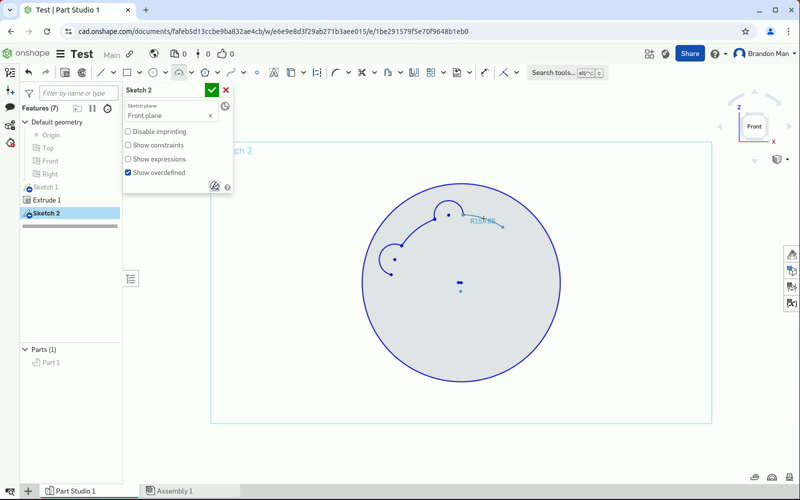
mouse_move(502, 227)
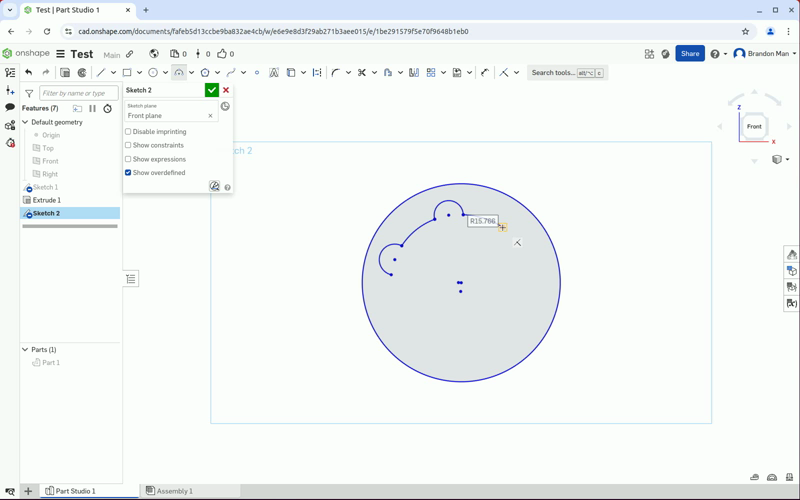
click(502, 227)
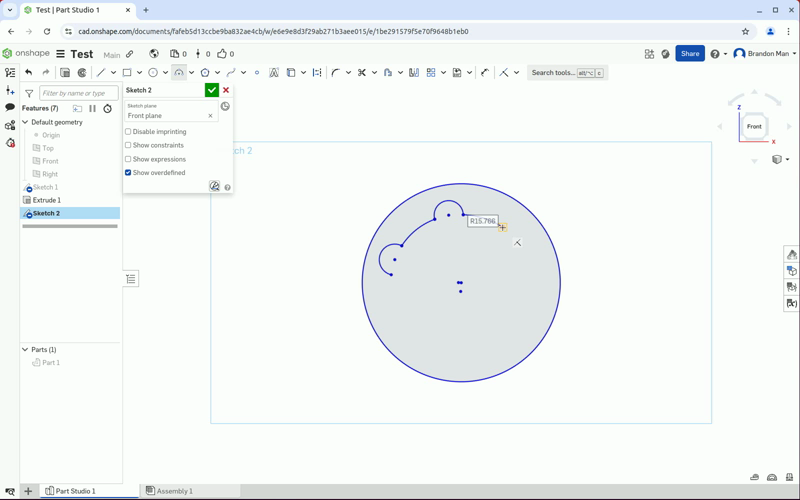
key_down(shift)
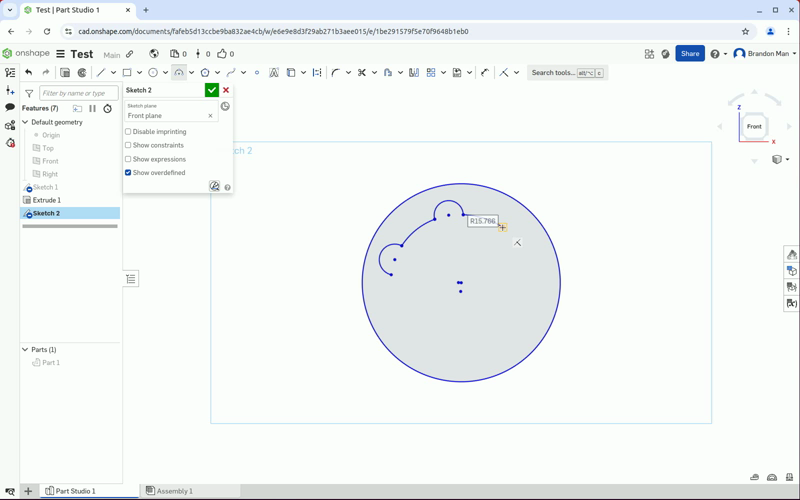
mouse_move(521, 252)
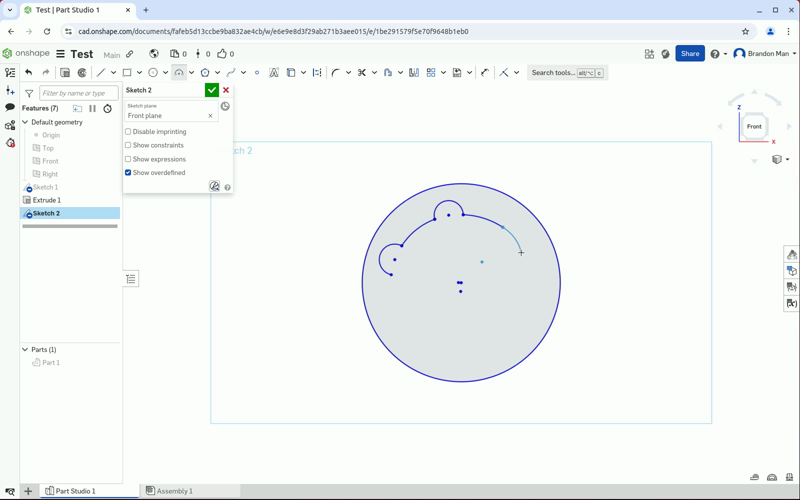
click(521, 252)
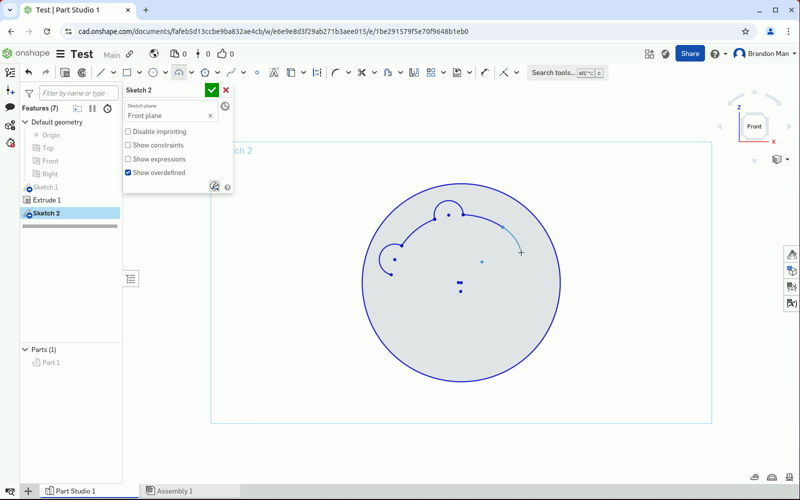
mouse_move(525, 229)
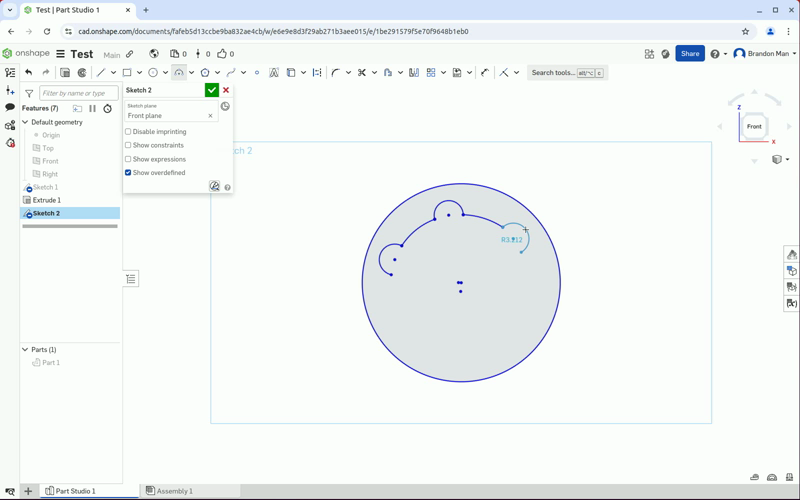
click(525, 229)
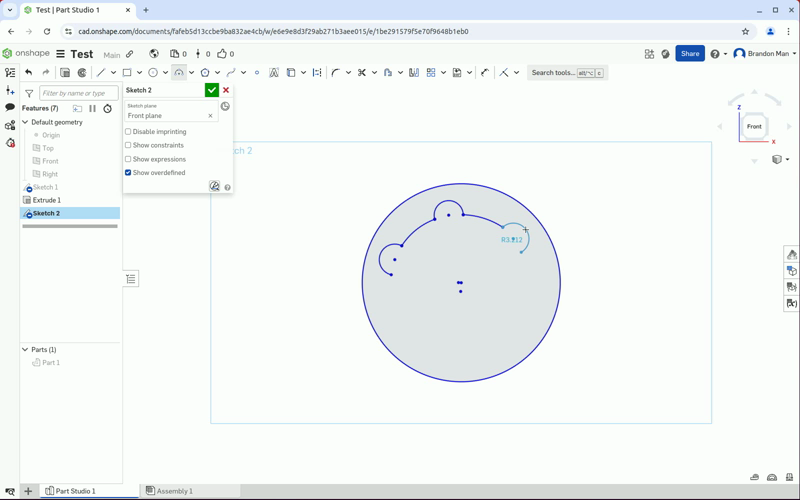
key_up(shift)
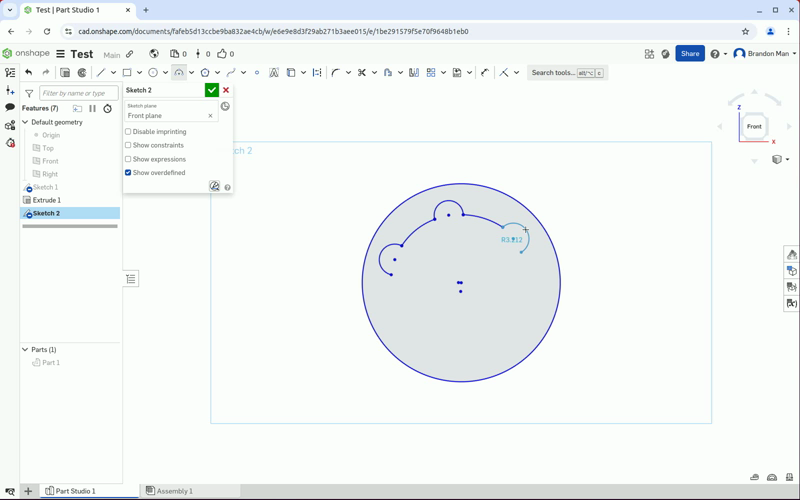
mouse_move(521, 252)
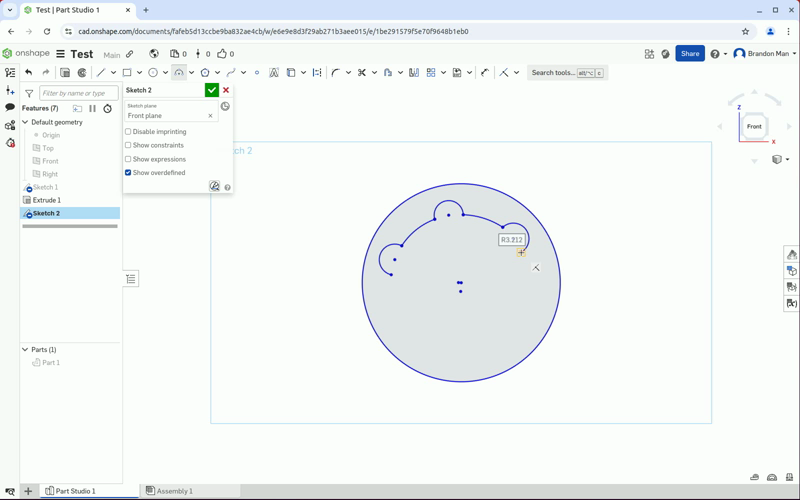
click(521, 252)
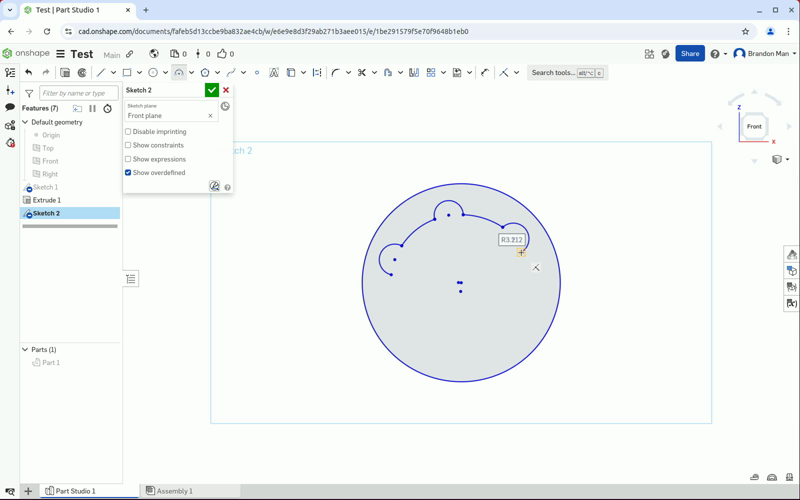
key_down(shift)
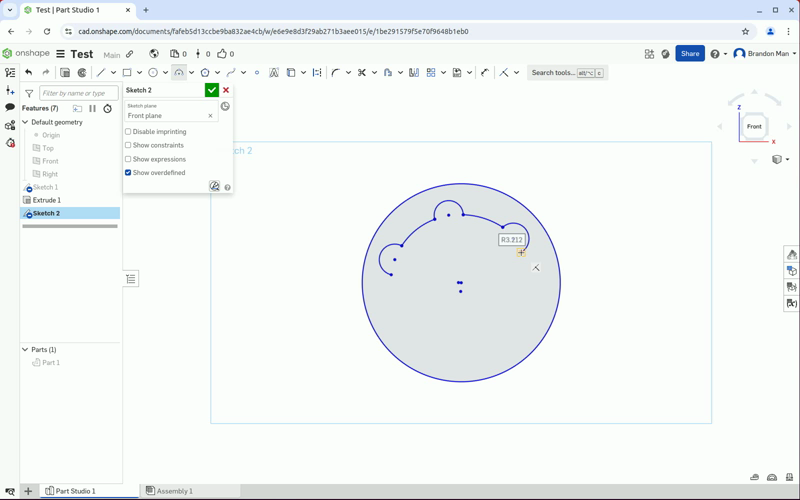
mouse_move(529, 291)
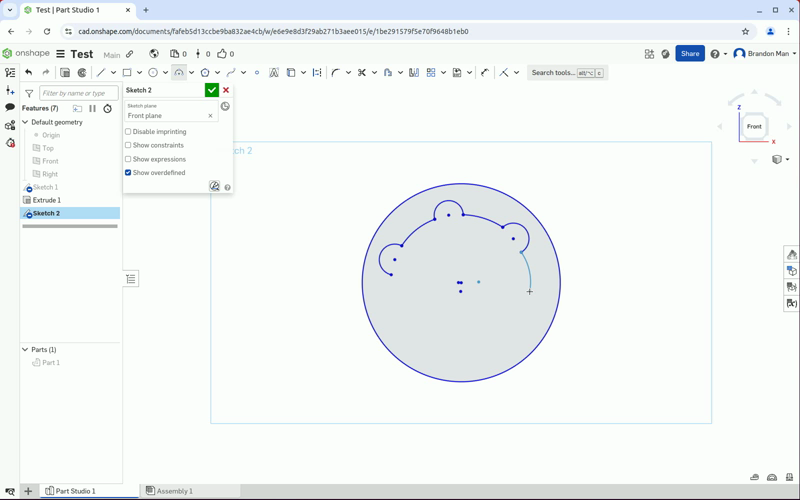
click(529, 291)
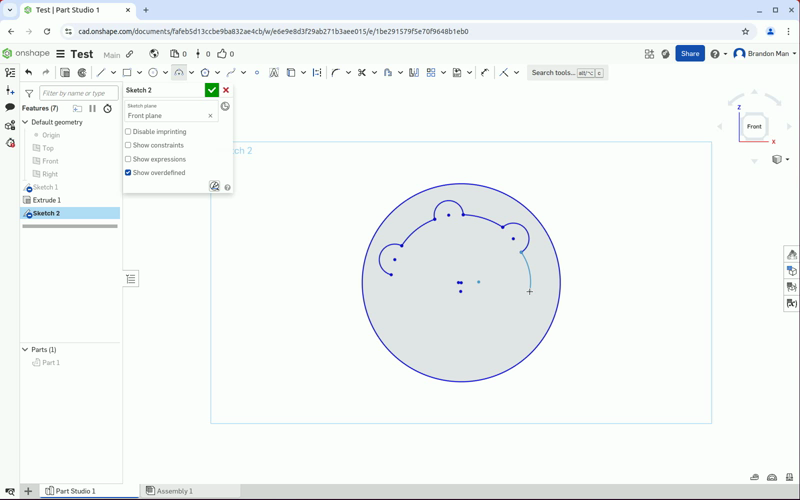
mouse_move(528, 270)
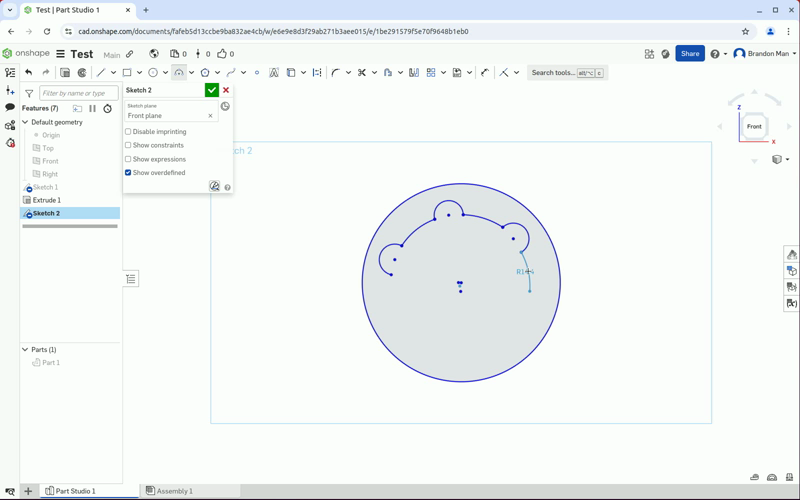
click(528, 270)
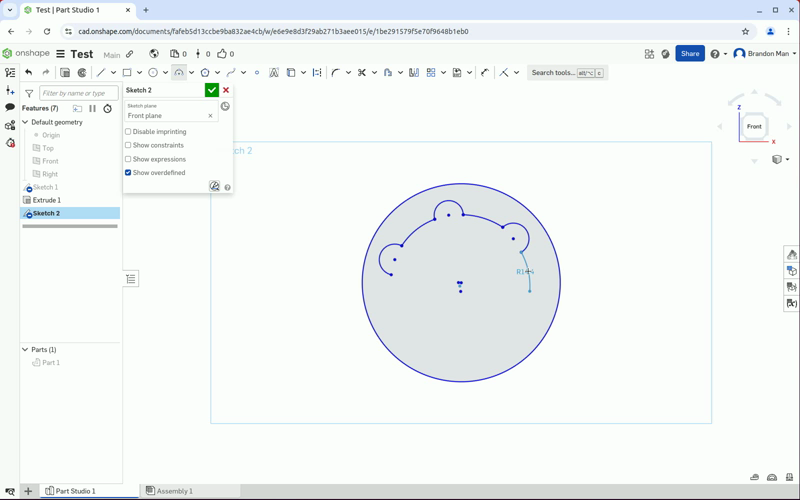
key_up(shift)
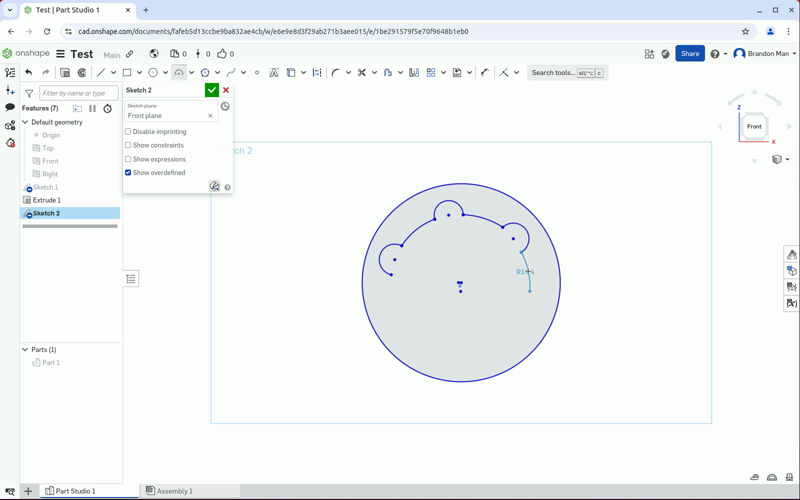
mouse_move(529, 291)
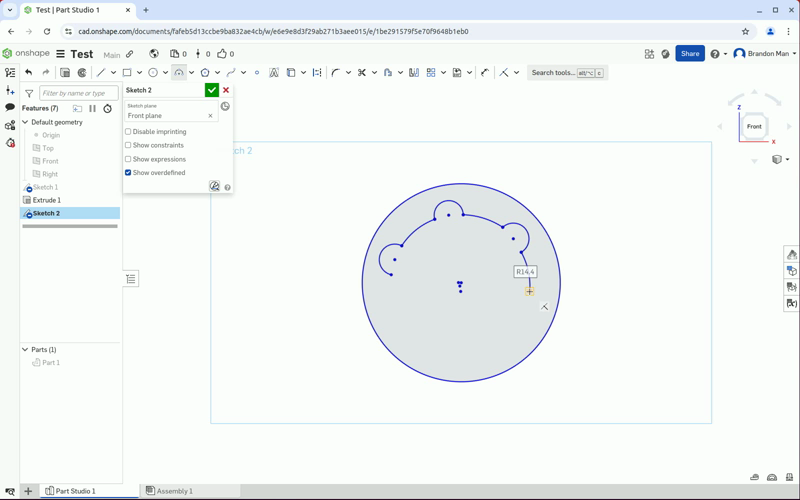
click(529, 291)
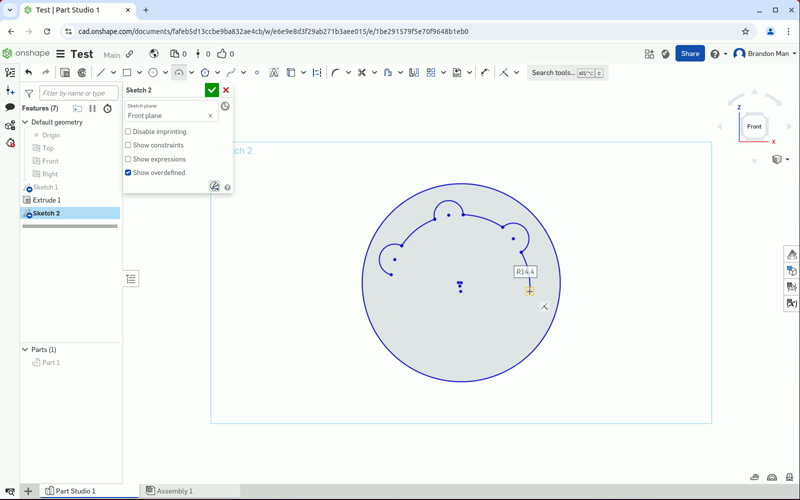
key_down(shift)
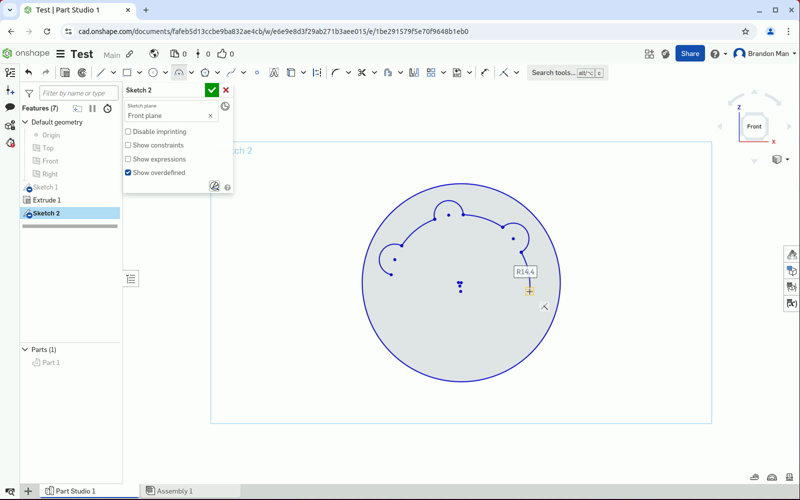
mouse_move(519, 320)
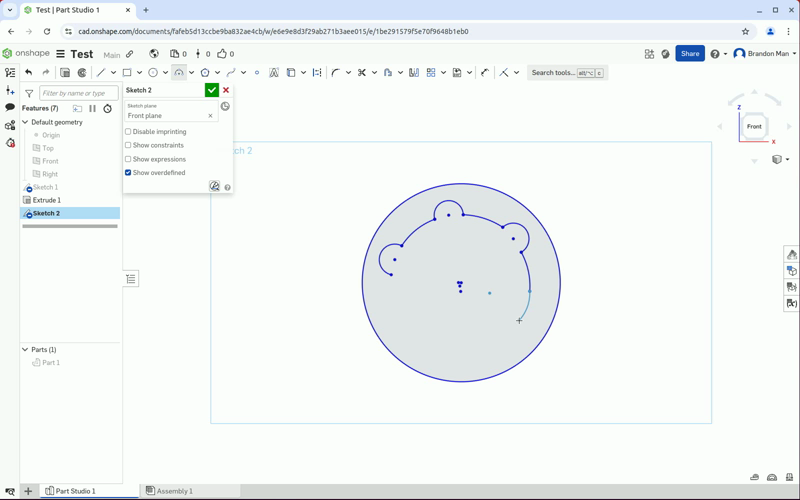
click(519, 320)
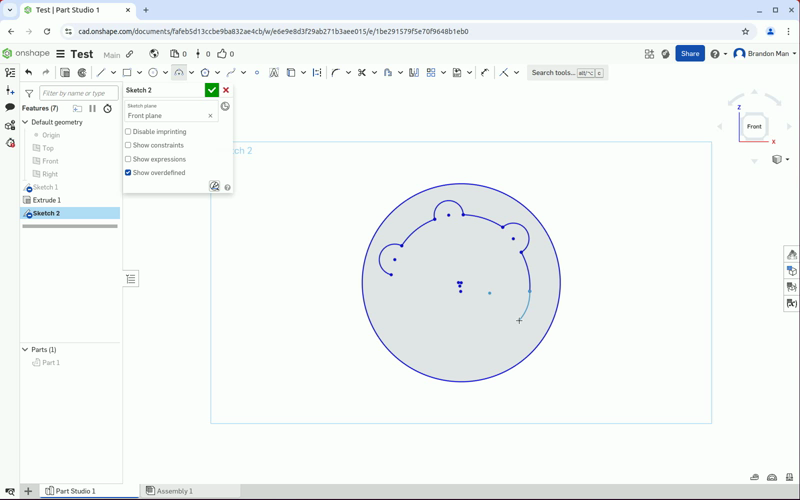
mouse_move(540, 311)
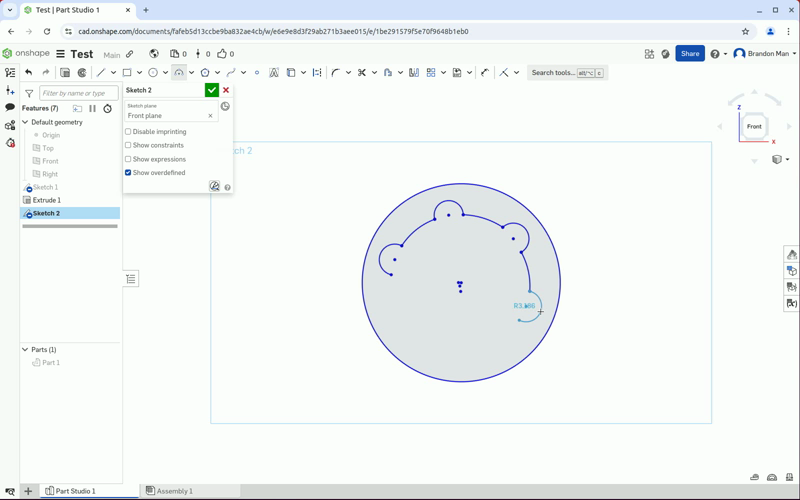
click(540, 311)
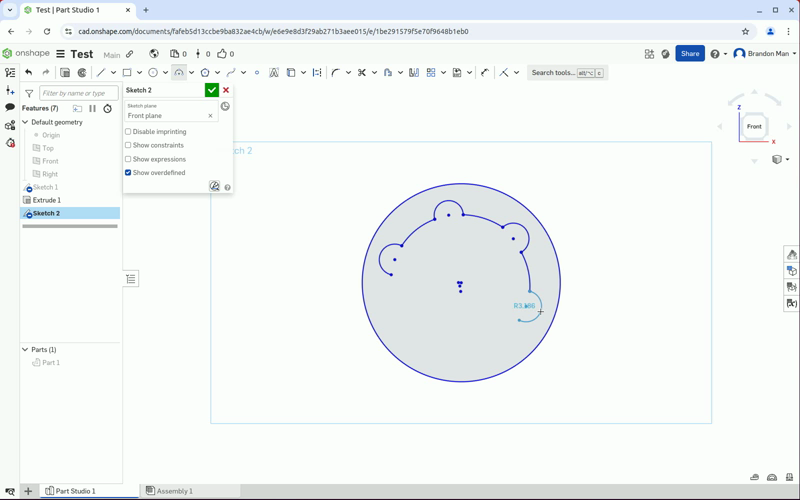
key_up(shift)
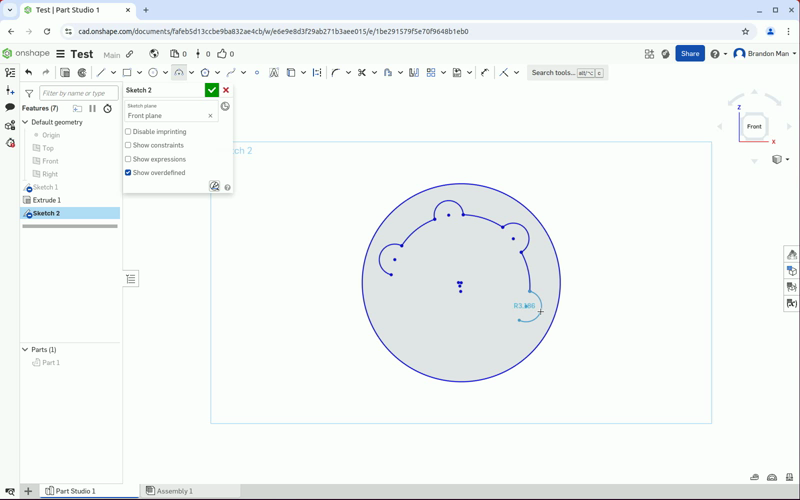
mouse_move(519, 320)
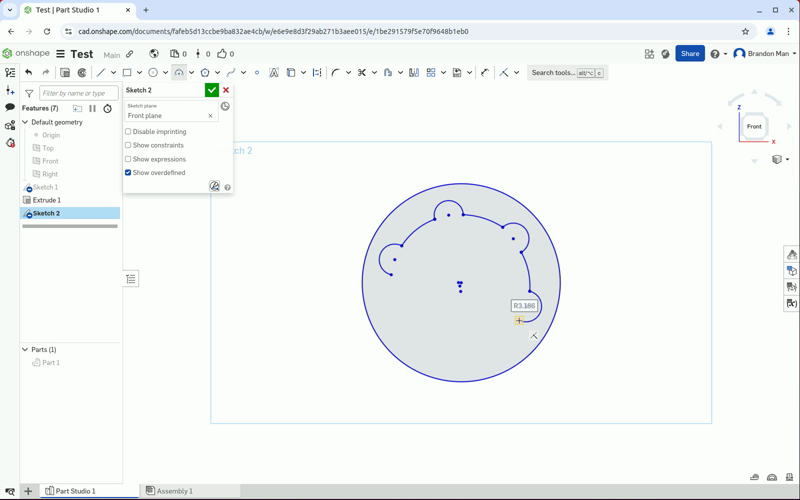
click(519, 320)
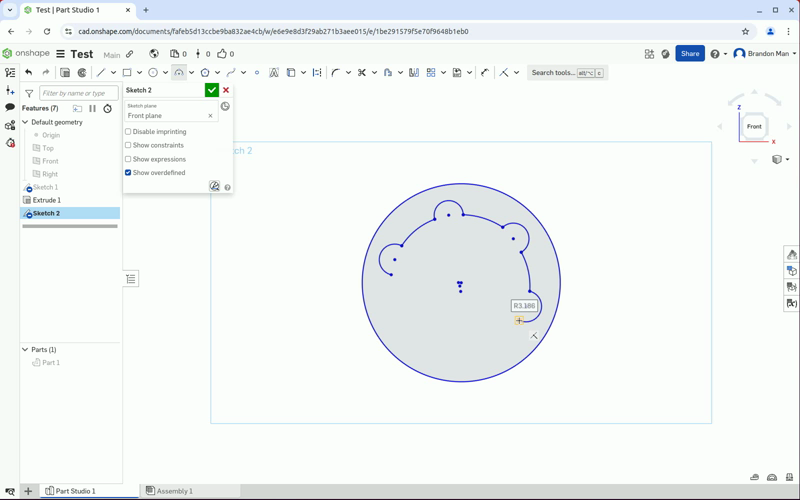
key_down(shift)
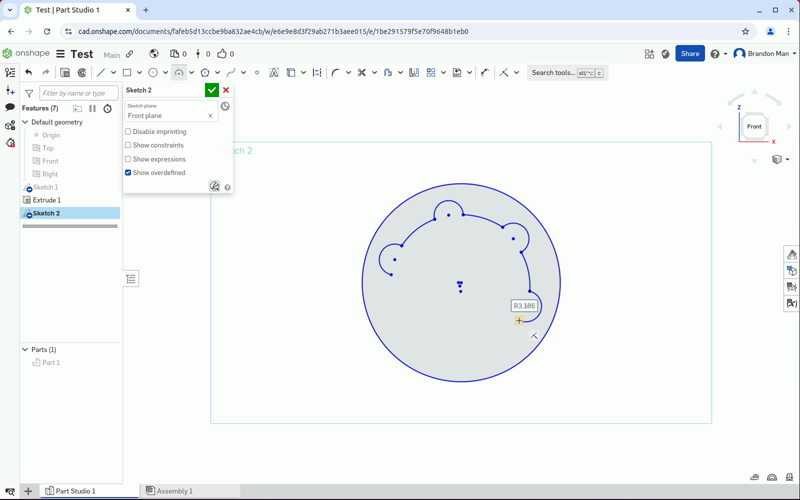
mouse_move(486, 346)
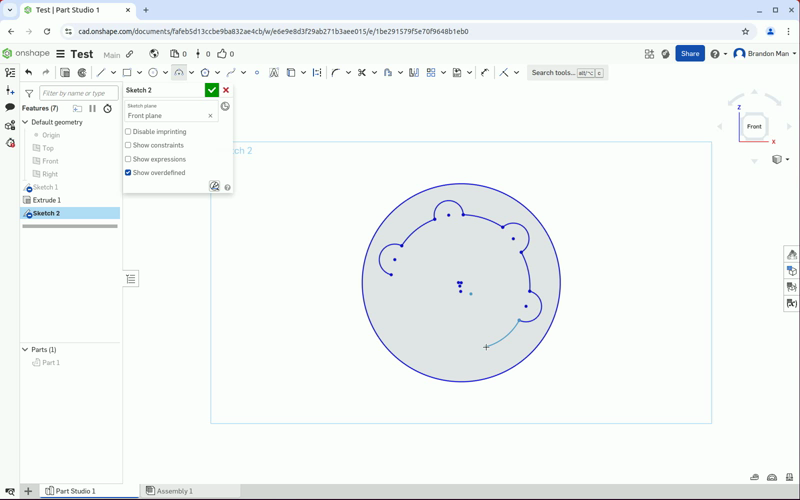
click(486, 346)
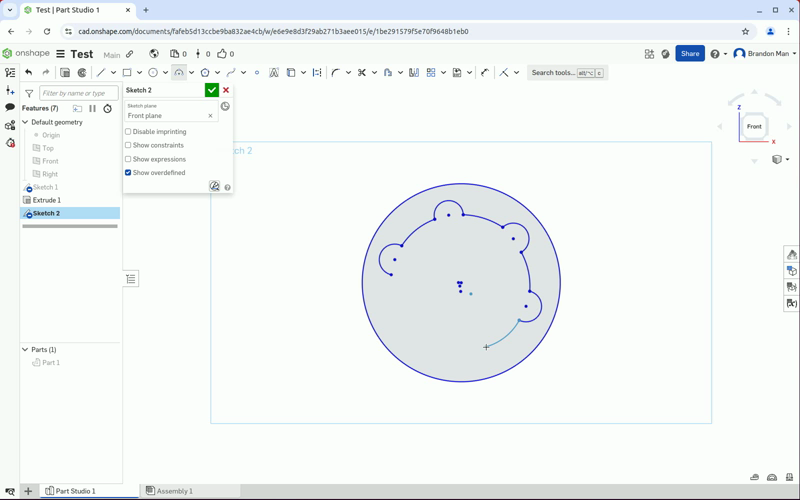
mouse_move(504, 336)
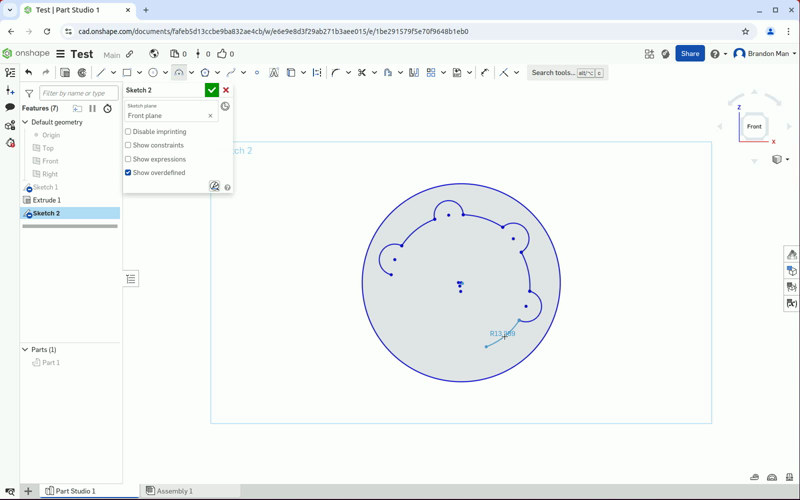
click(504, 336)
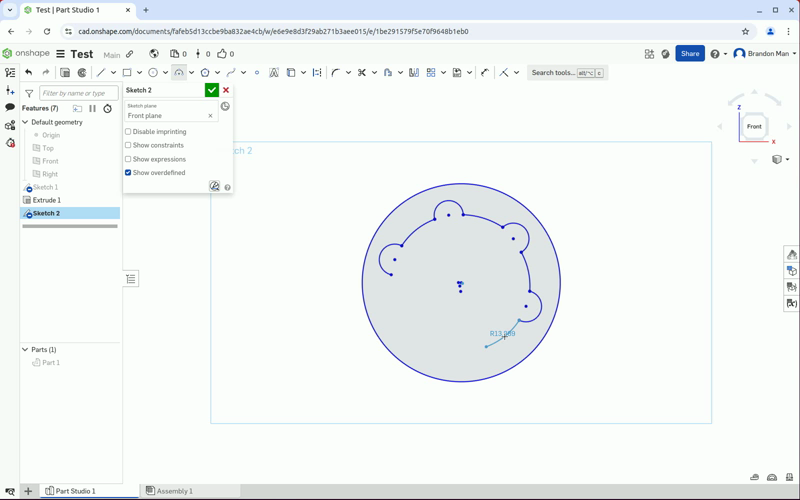
key_up(shift)
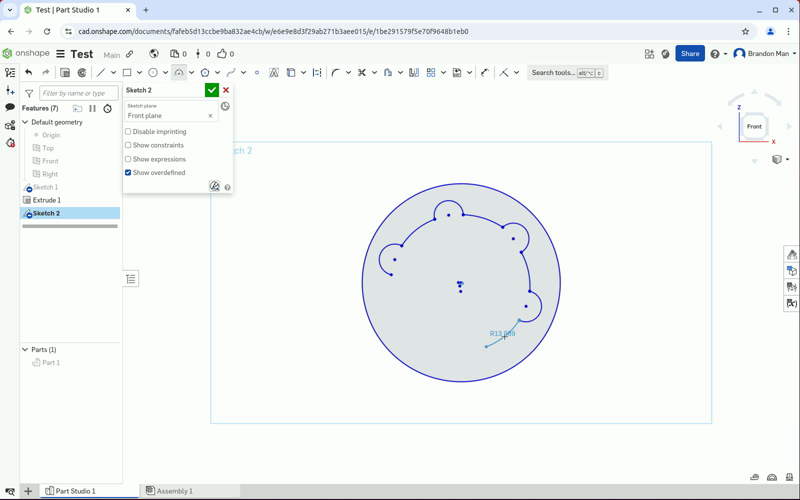
mouse_move(486, 346)
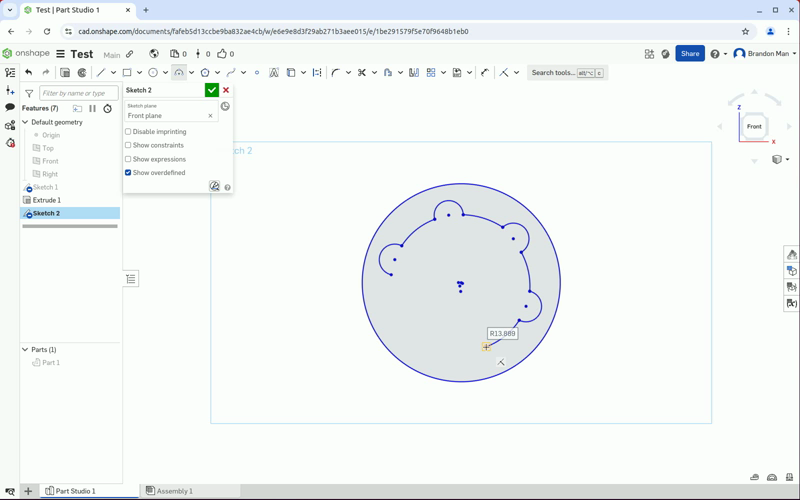
click(486, 346)
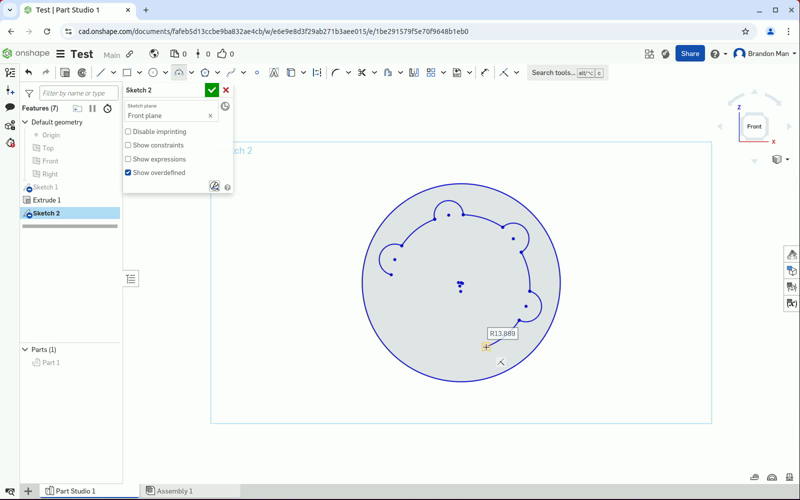
key_down(shift)
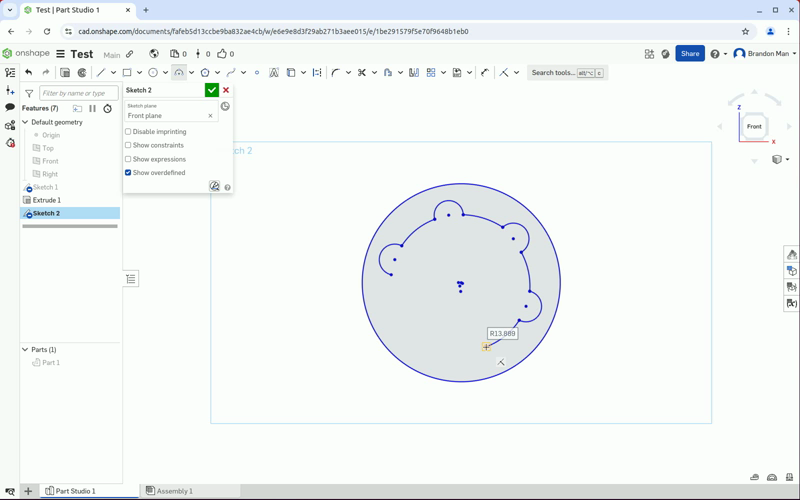
mouse_move(457, 351)
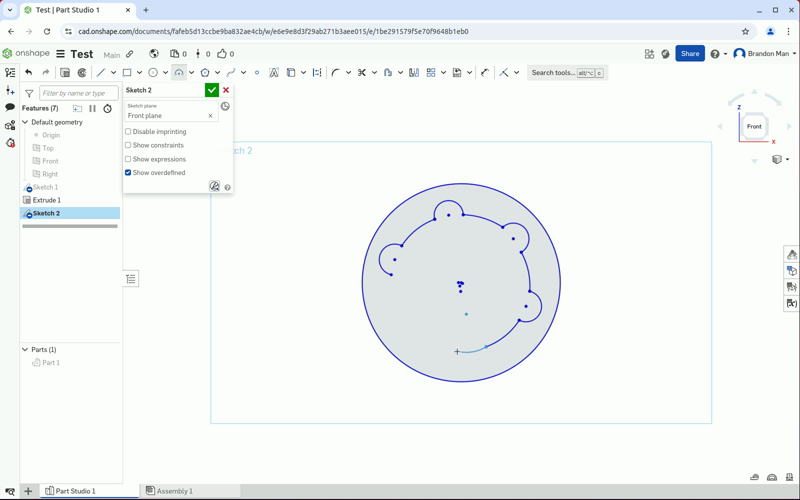
click(457, 351)
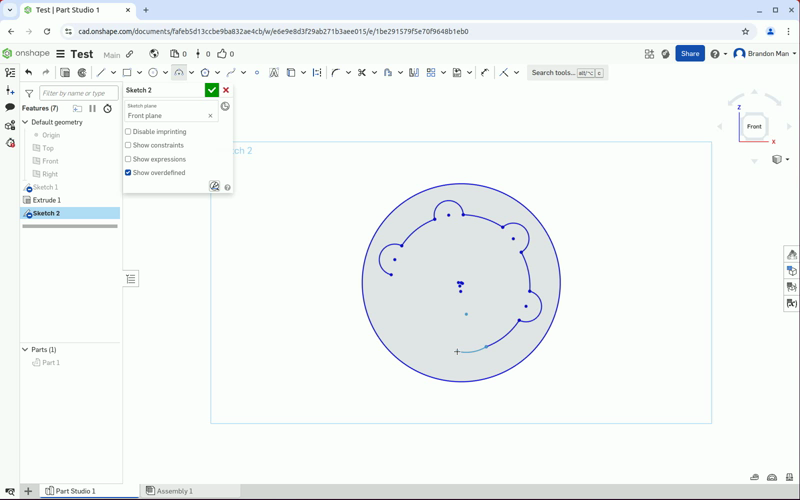
mouse_move(474, 365)
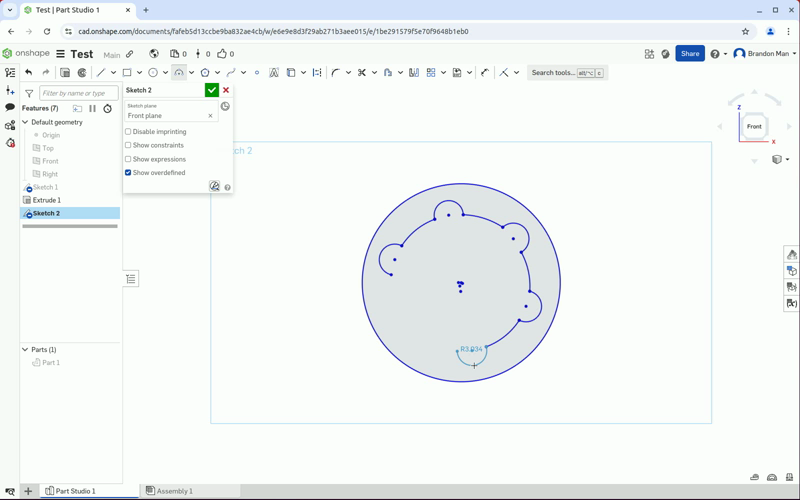
click(474, 365)
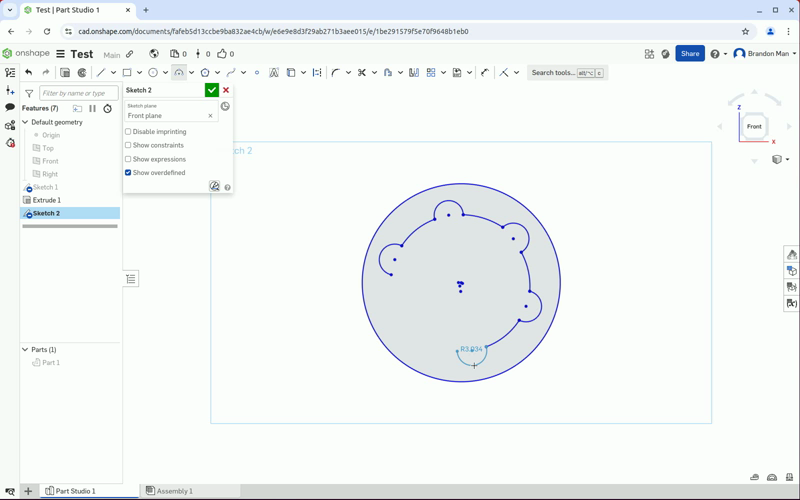
key_up(shift)
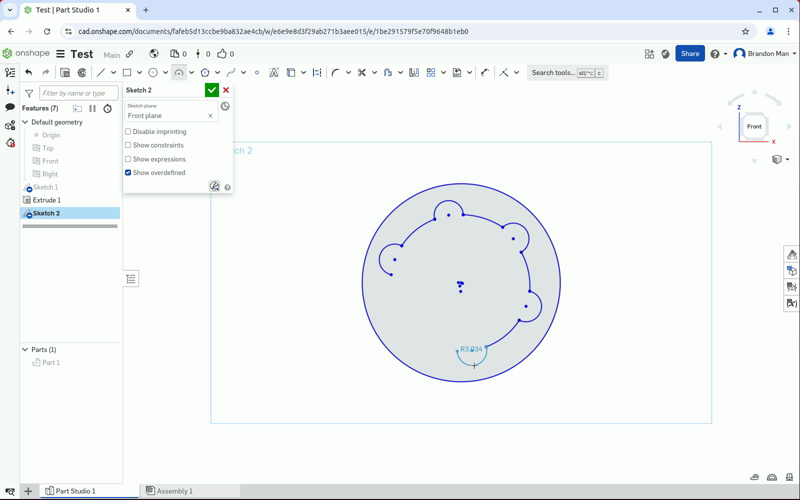
mouse_move(457, 351)
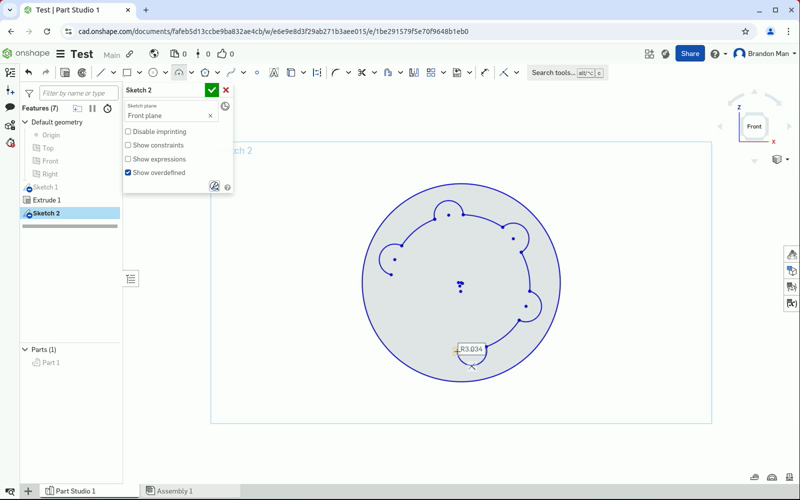
click(457, 351)
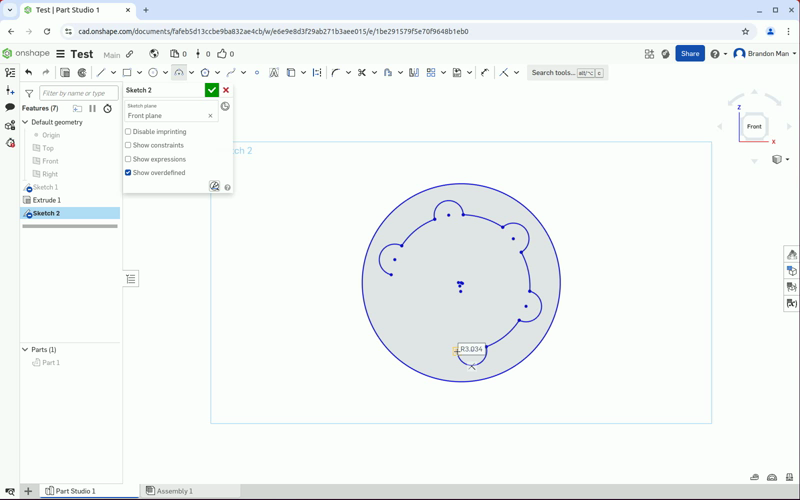
key_down(shift)
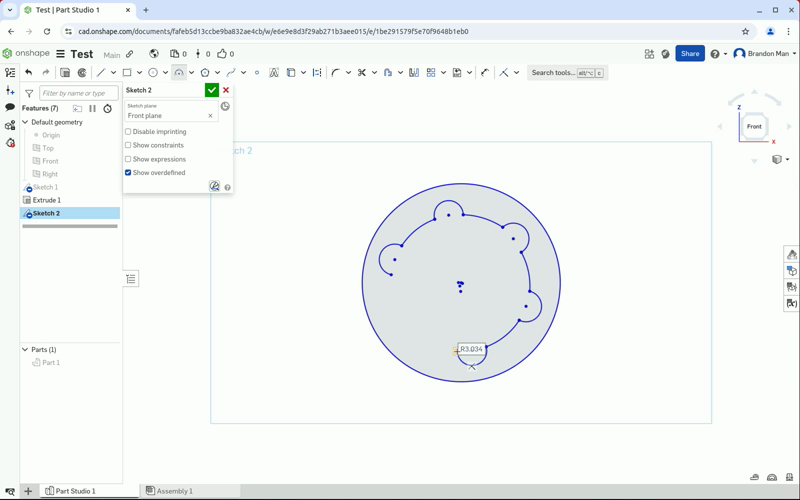
mouse_move(418, 338)
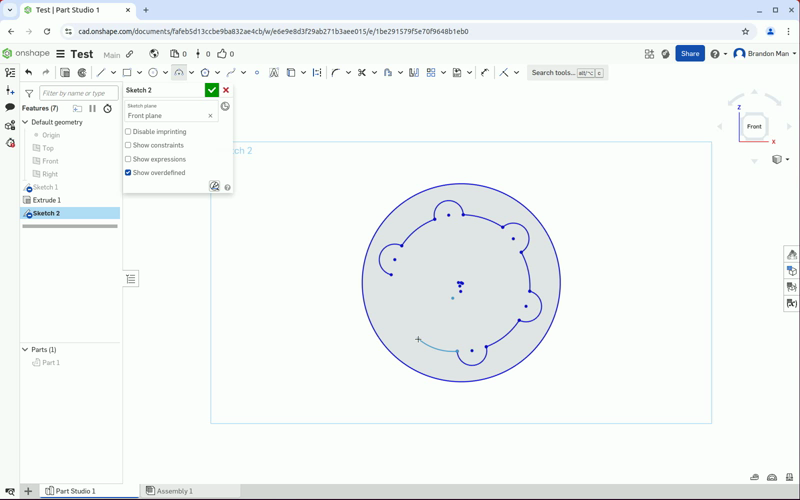
click(418, 338)
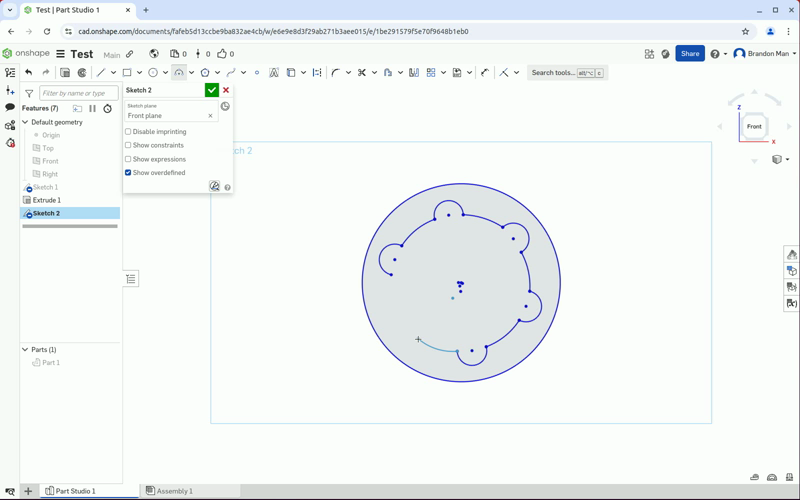
mouse_move(436, 347)
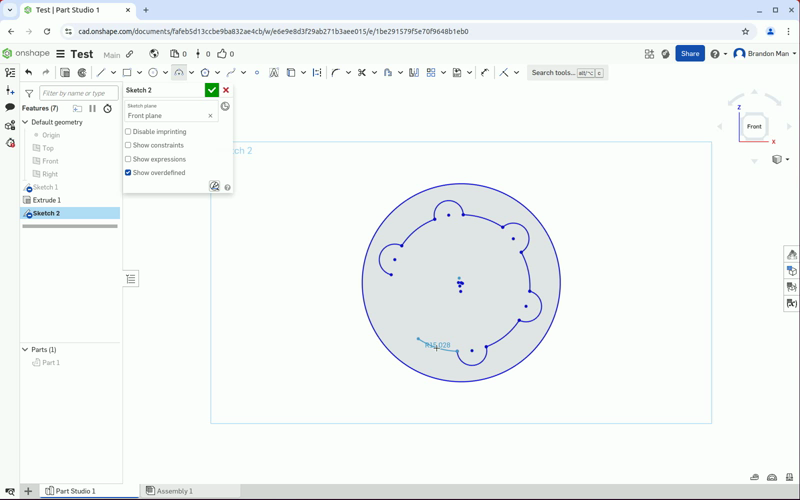
click(436, 347)
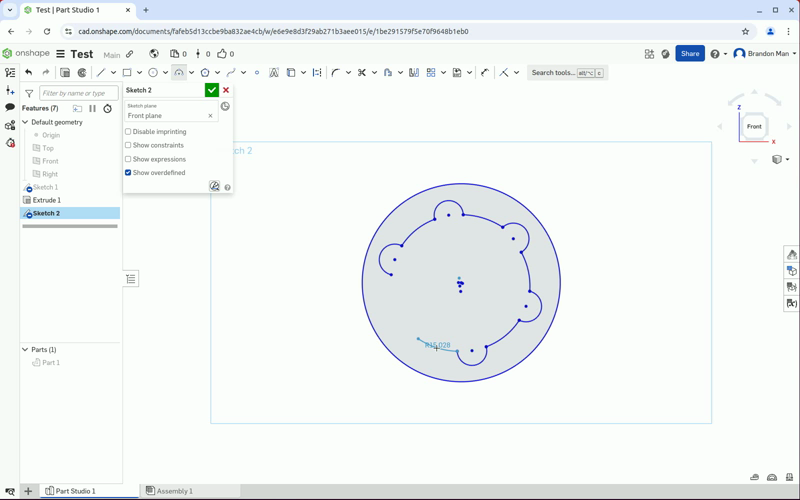
key_up(shift)
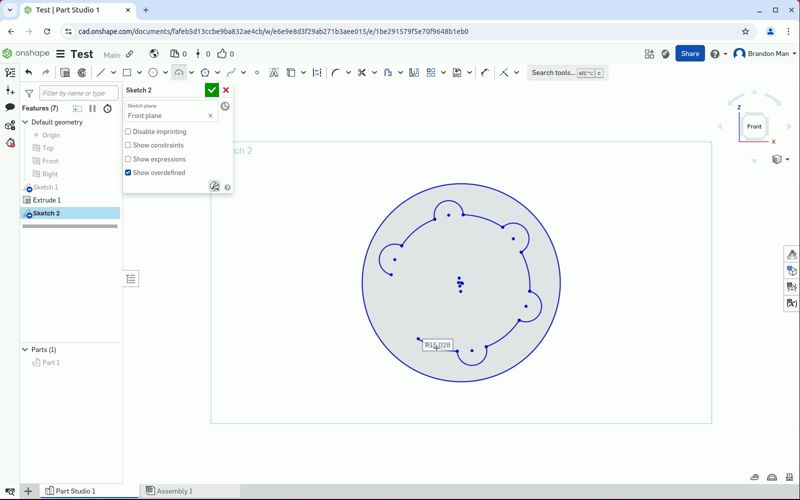
mouse_move(418, 338)
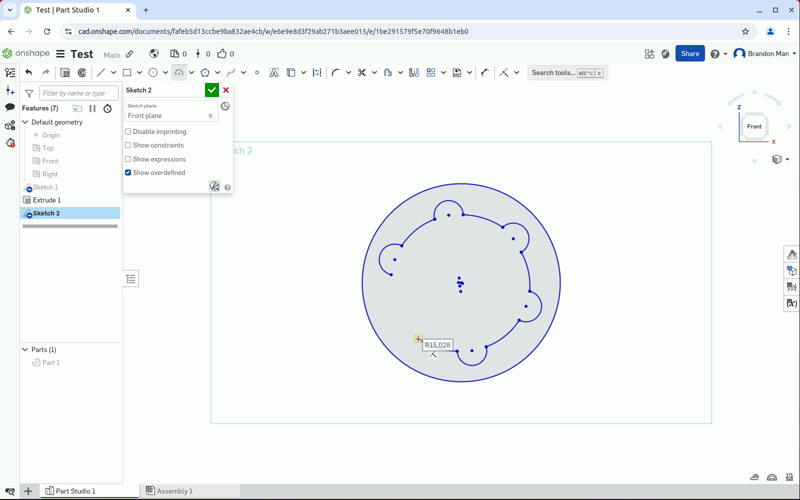
click(418, 338)
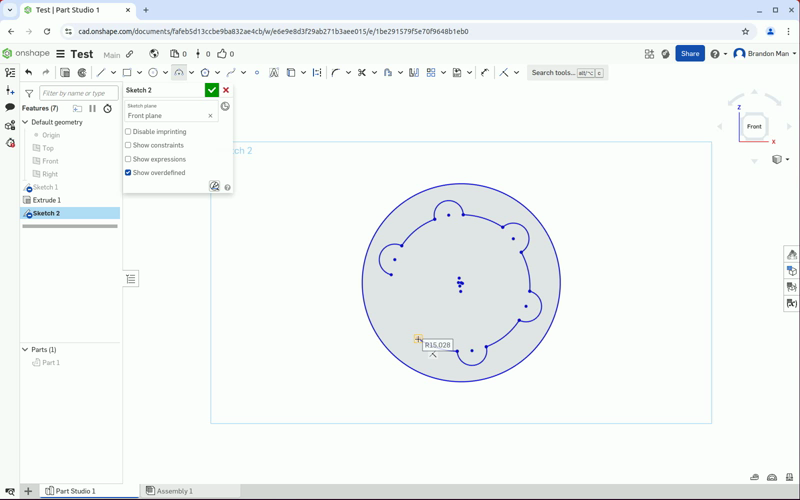
key_down(shift)
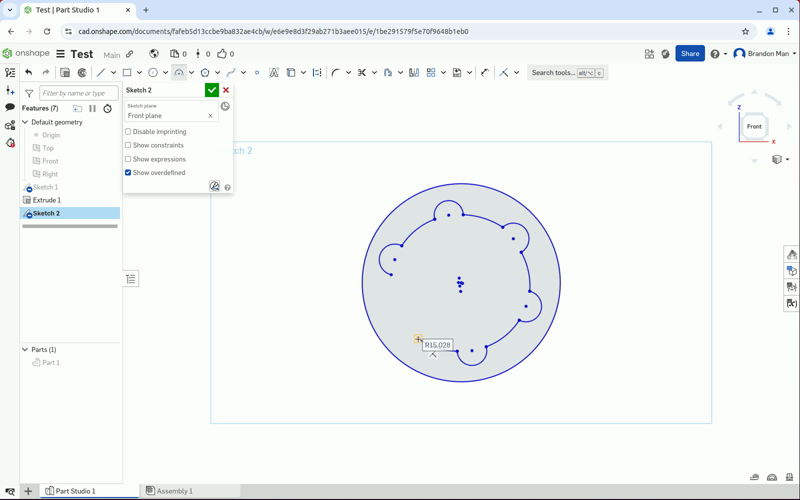
mouse_move(399, 313)
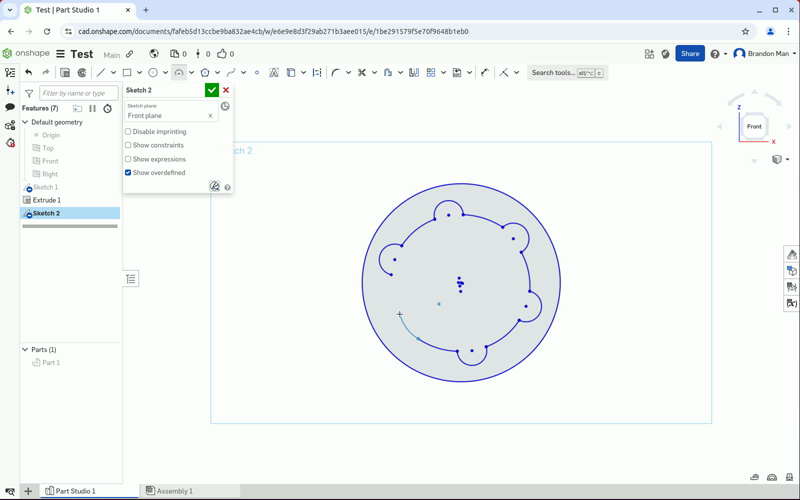
click(399, 313)
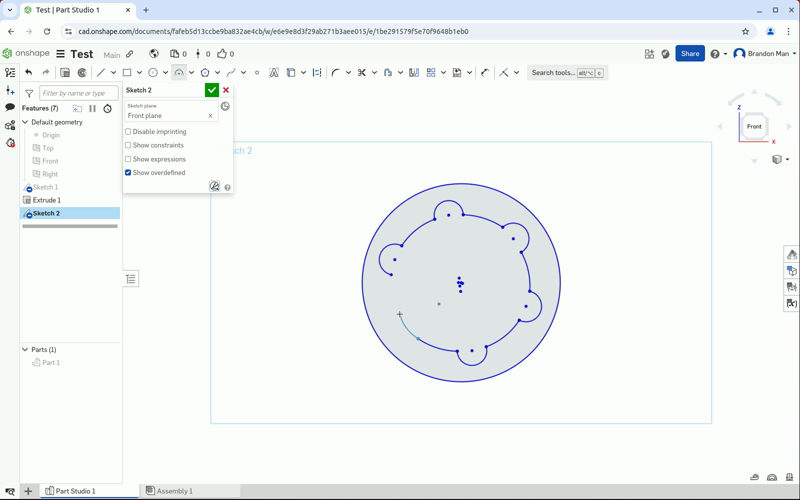
mouse_move(395, 336)
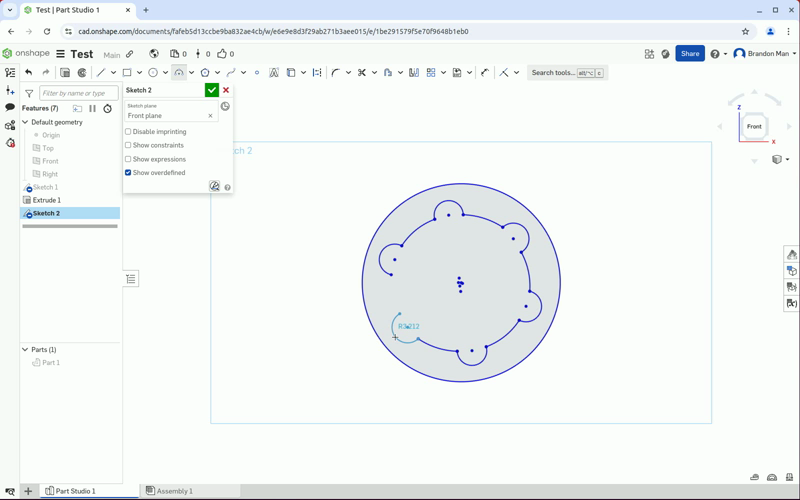
click(395, 336)
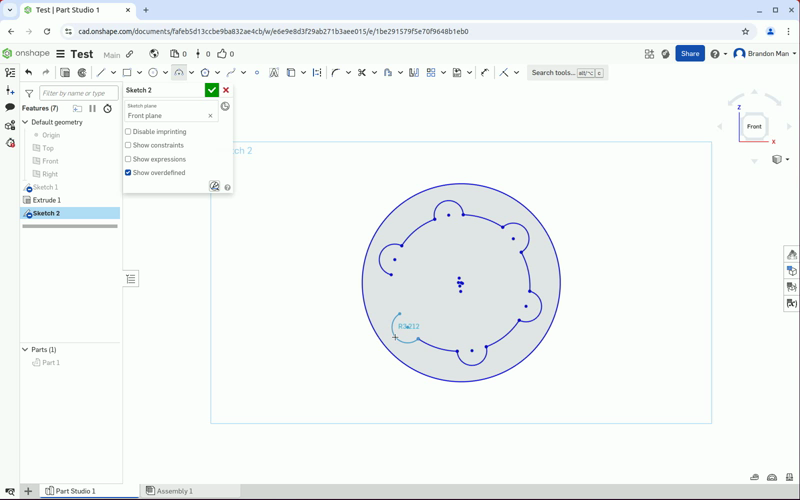
key_up(shift)
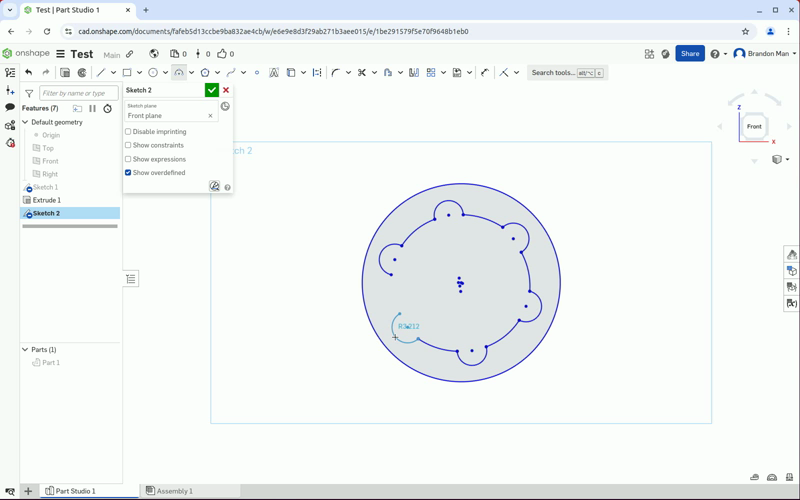
mouse_move(399, 313)
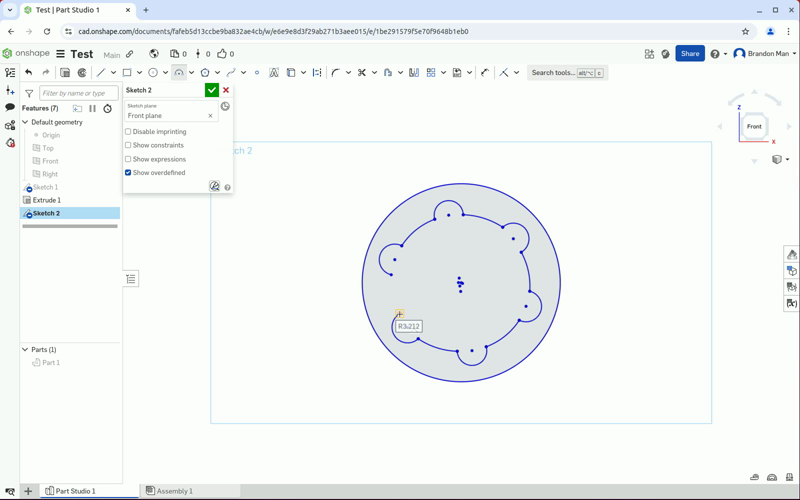
click(399, 313)
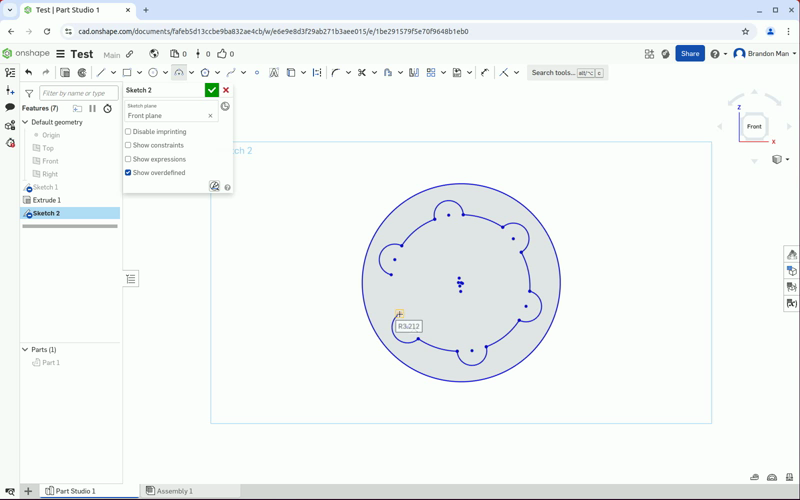
mouse_move(391, 274)
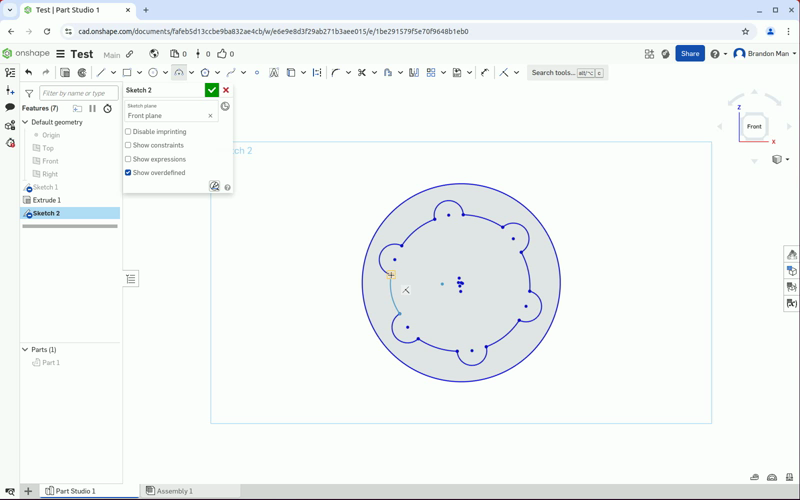
click(391, 274)
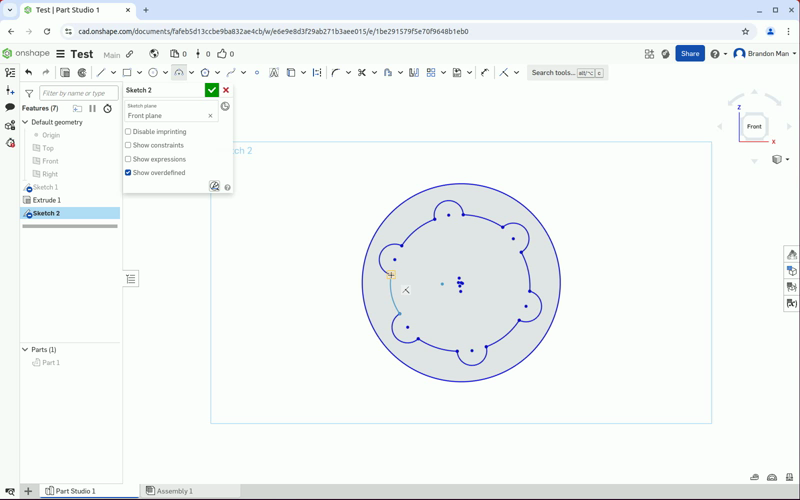
key_down(shift)
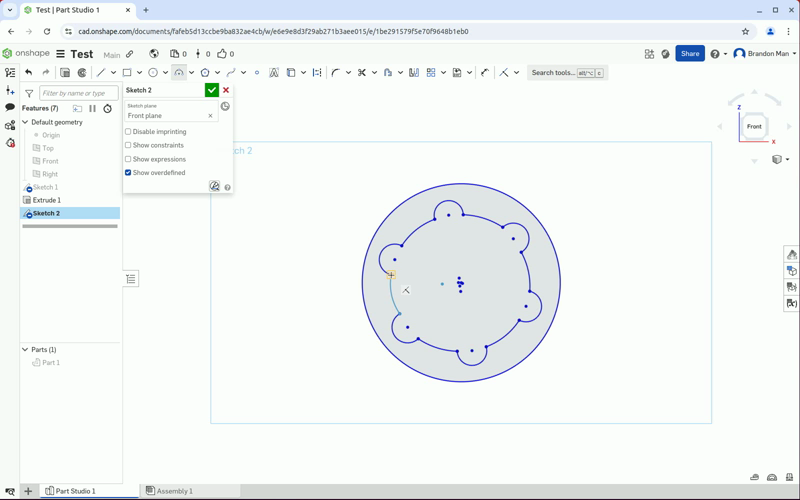
mouse_move(392, 294)
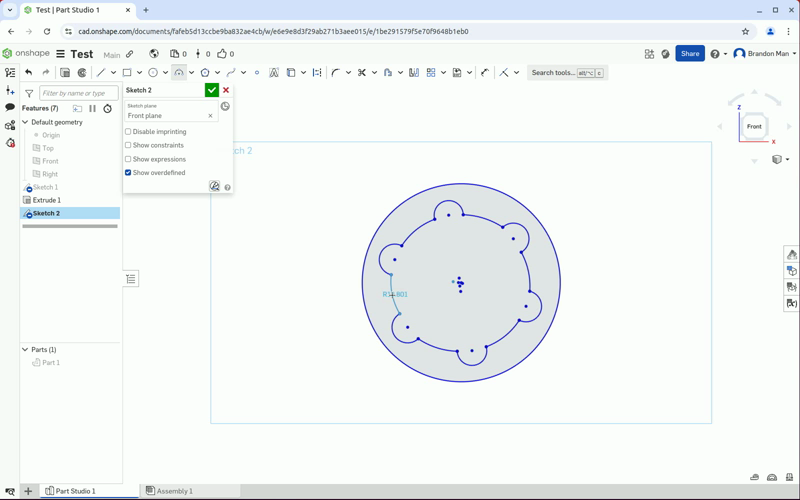
click(392, 294)
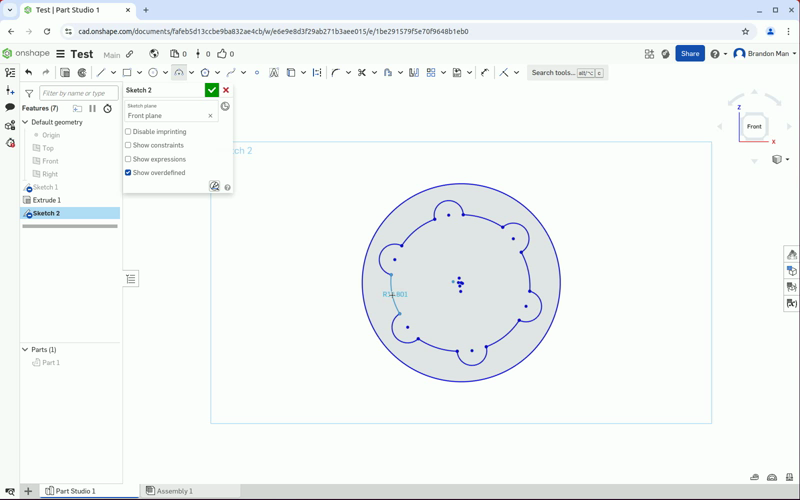
key_up(shift)
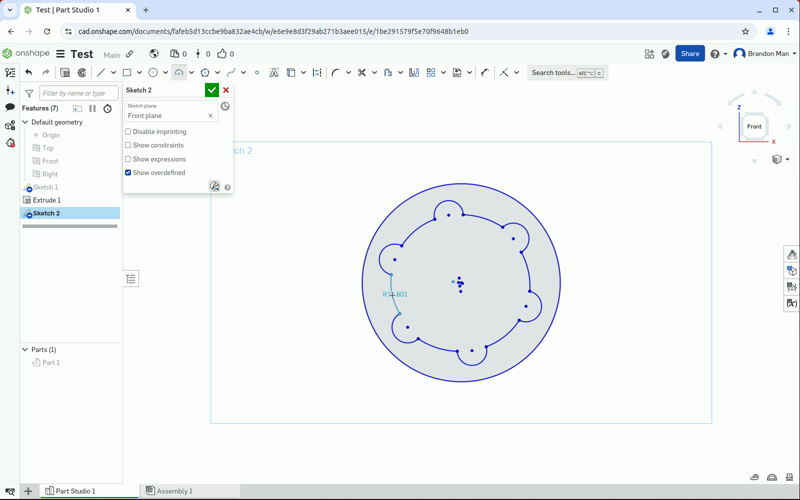
key(esc)
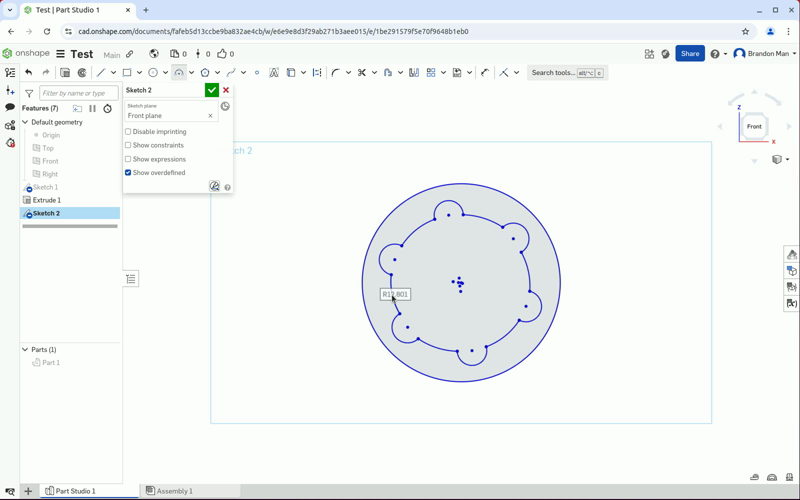
mouse_move(383, 315)
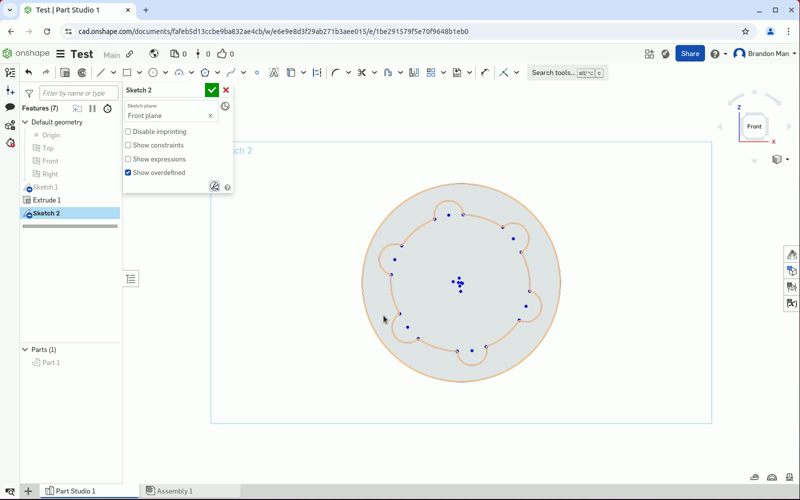
click(383, 315)
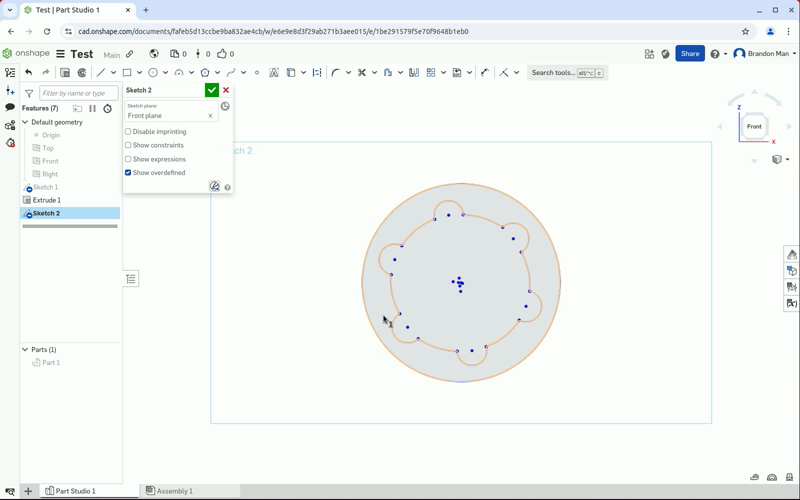
mouse_move(73, 352)
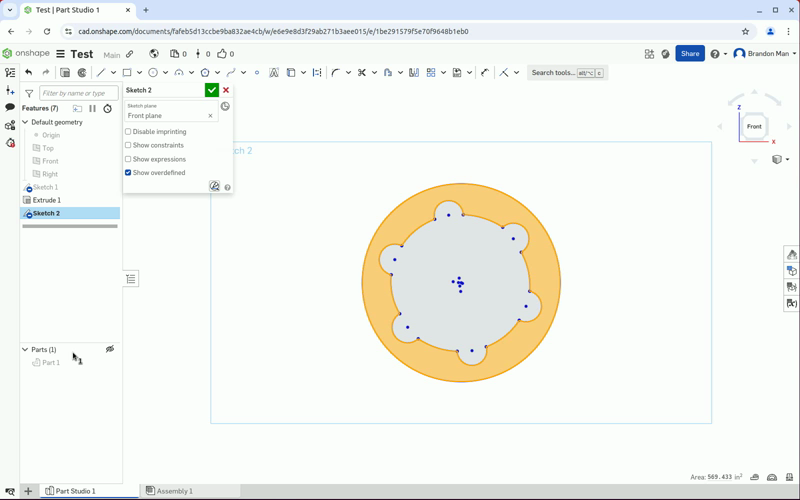
key(shift+y)
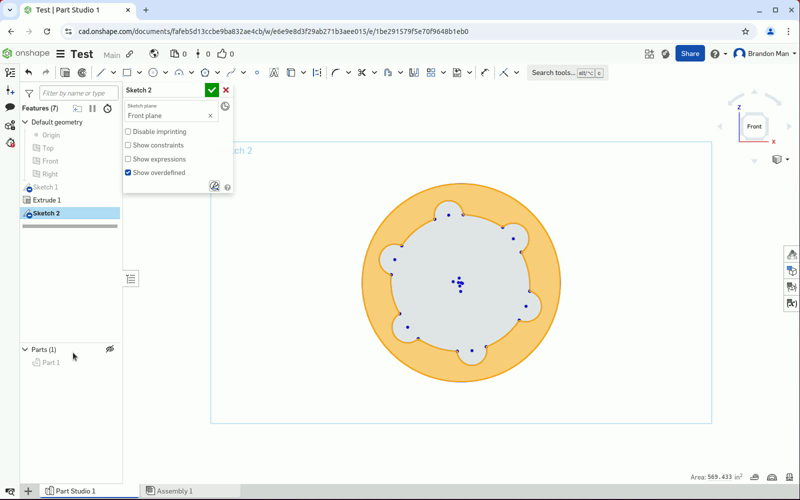
key(shift+e)
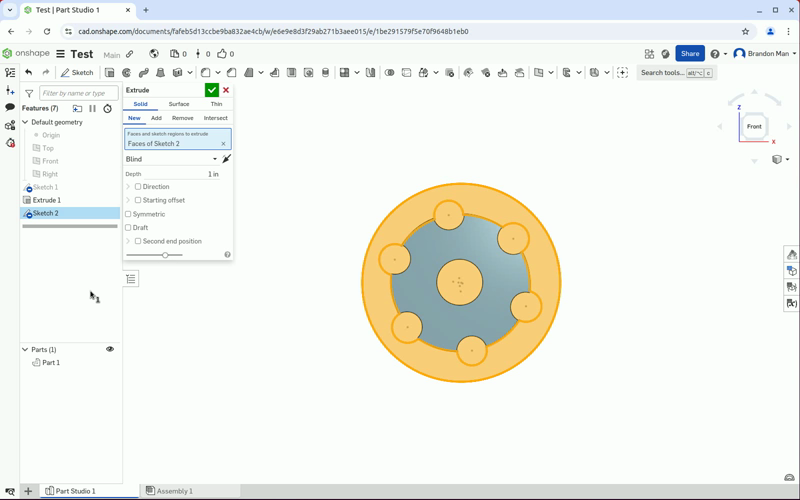
mouse_move(143, 106)
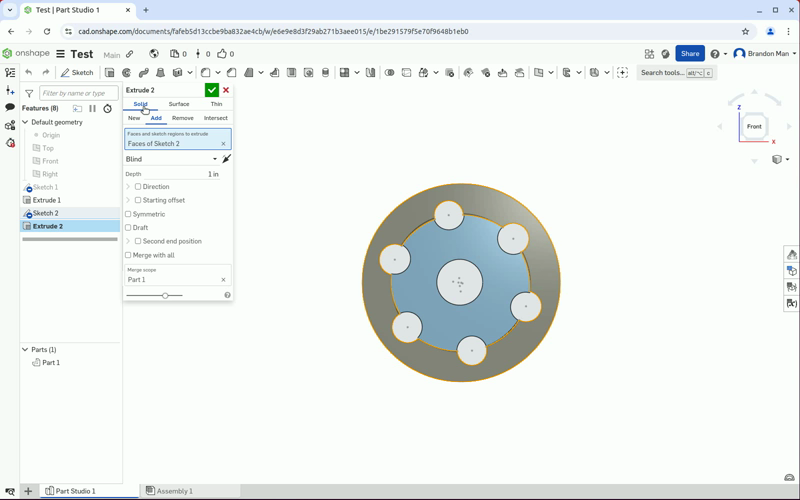
click(143, 106)
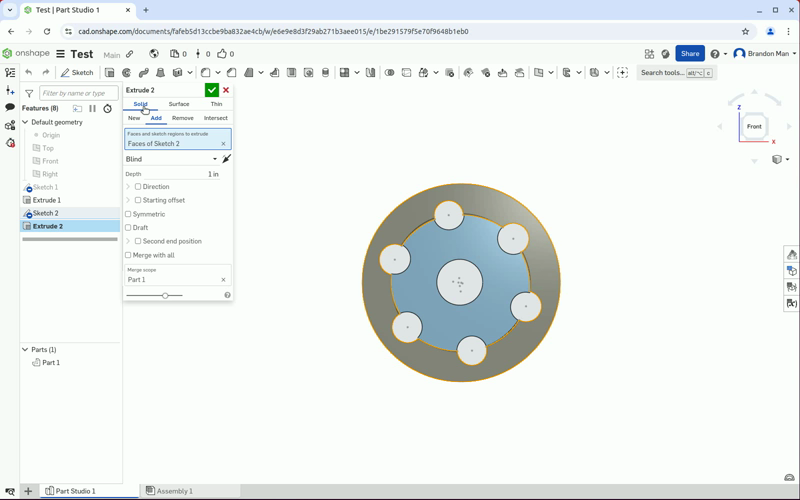
mouse_move(137, 120)
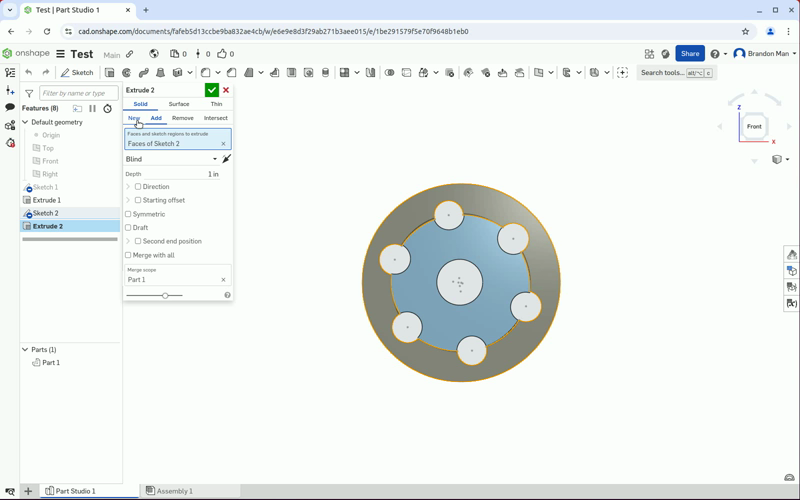
click(137, 120)
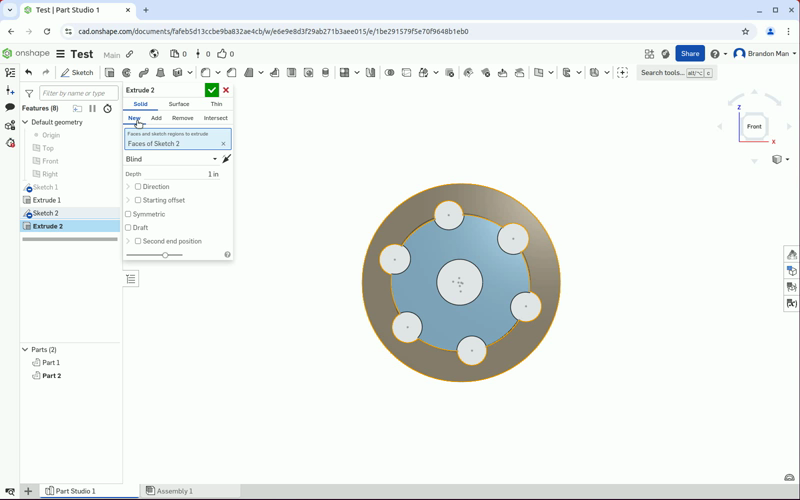
key(tab, 4)
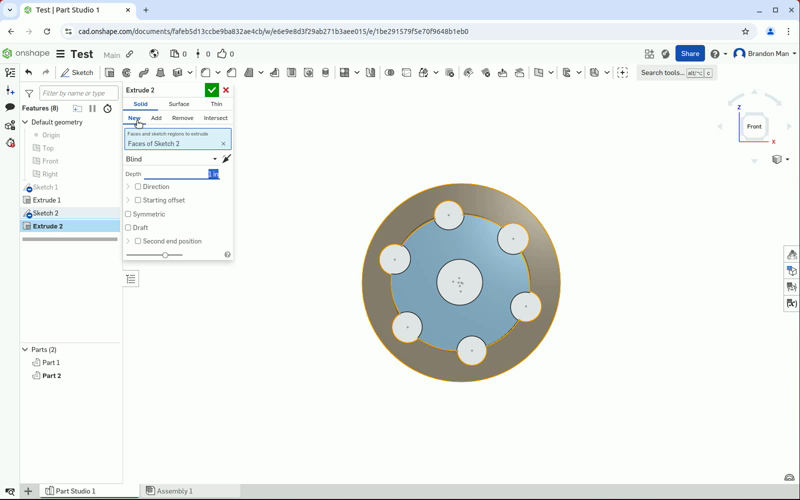
text(2.889)
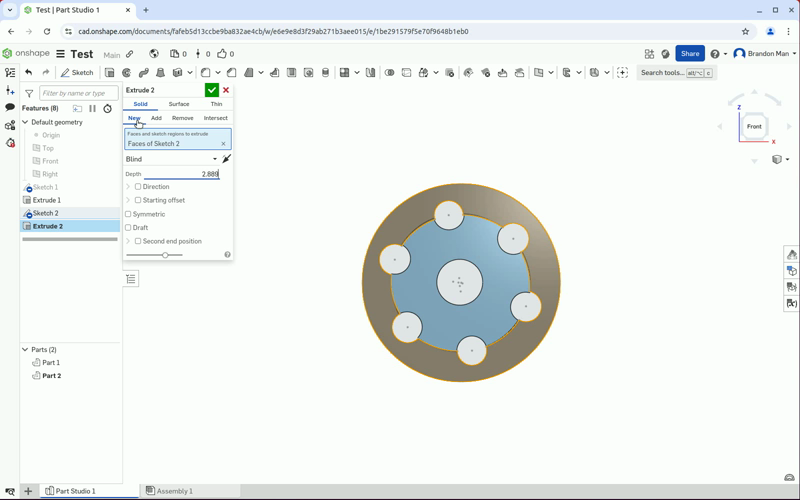
key(enter)
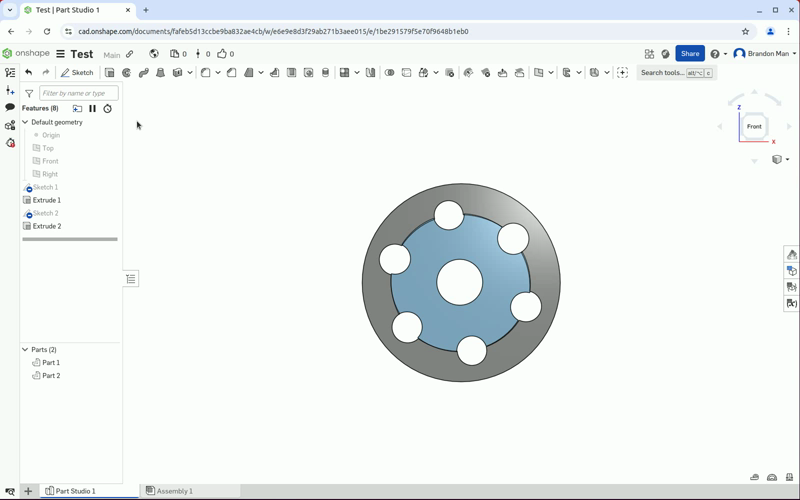
key(shift+h)
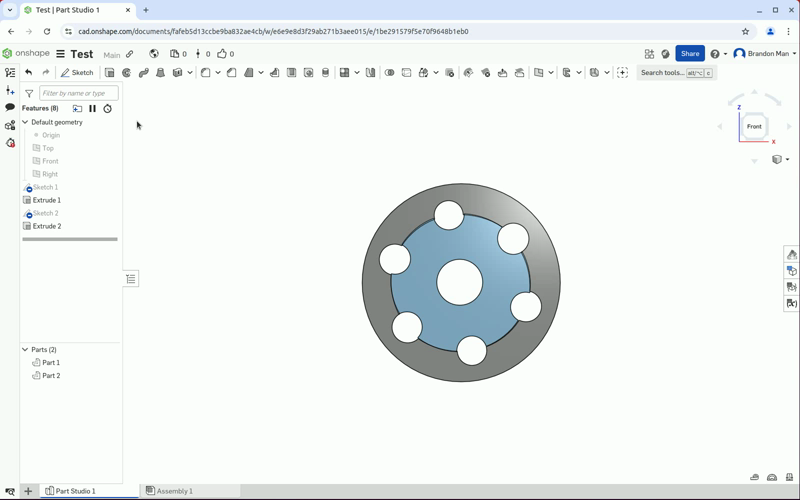
key(shift+h)
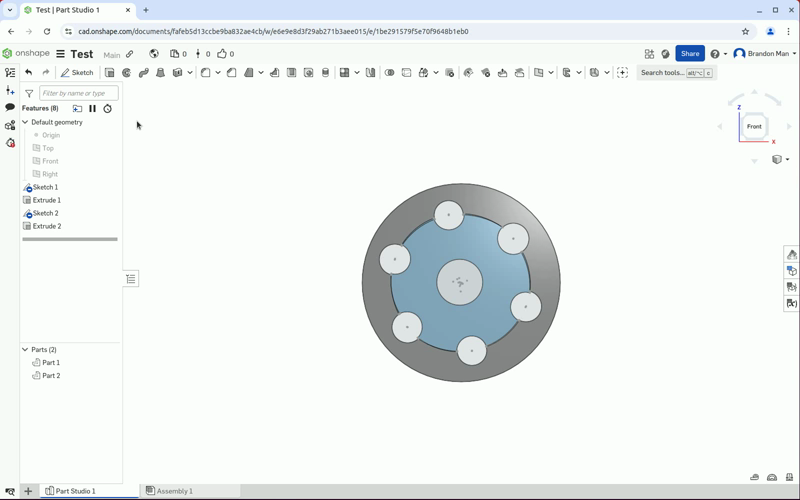
key(shift+7)
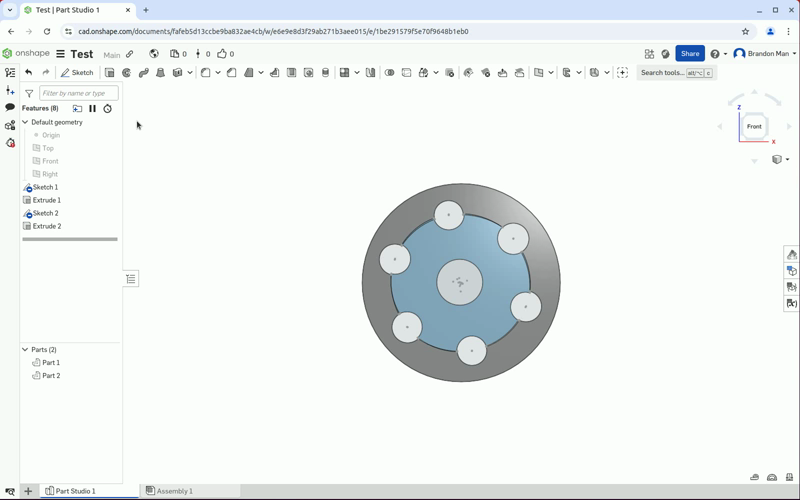
key(left, 2)
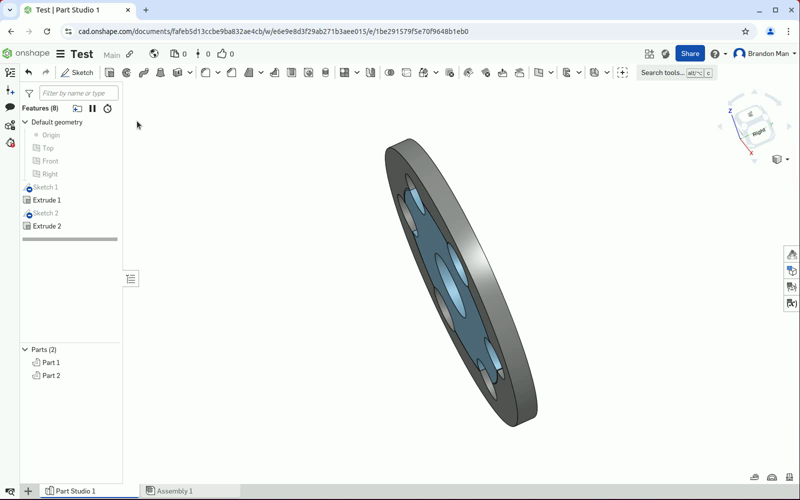
key(down, 2)
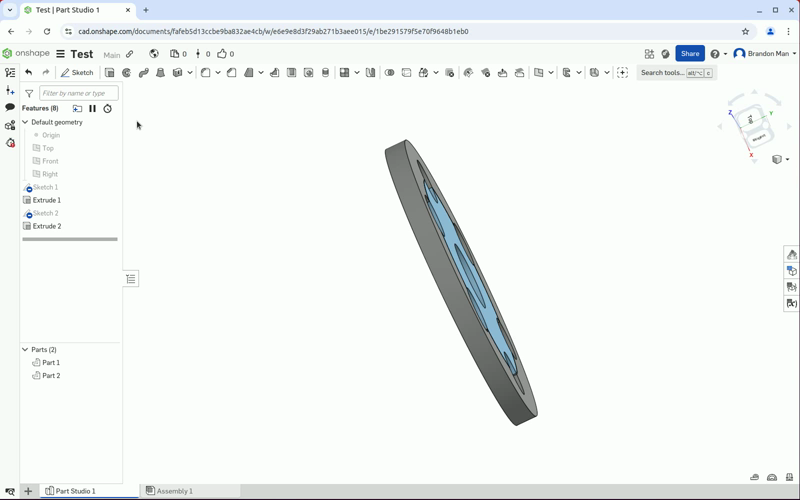
key(up, 2)
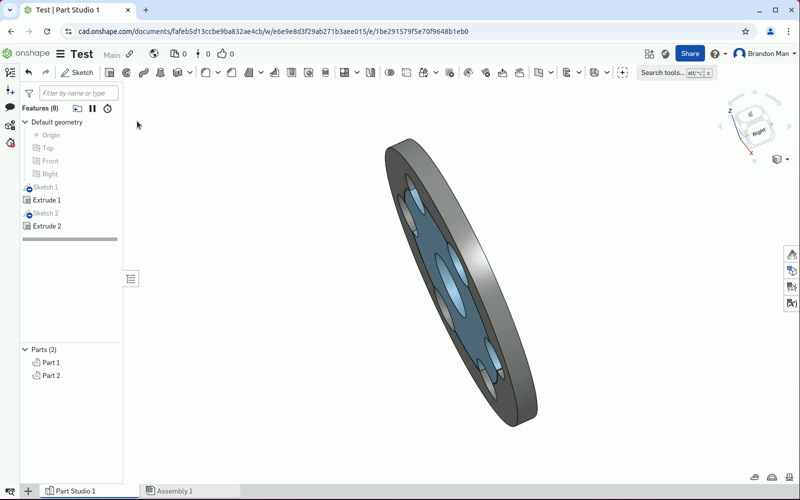
key(right, 2)
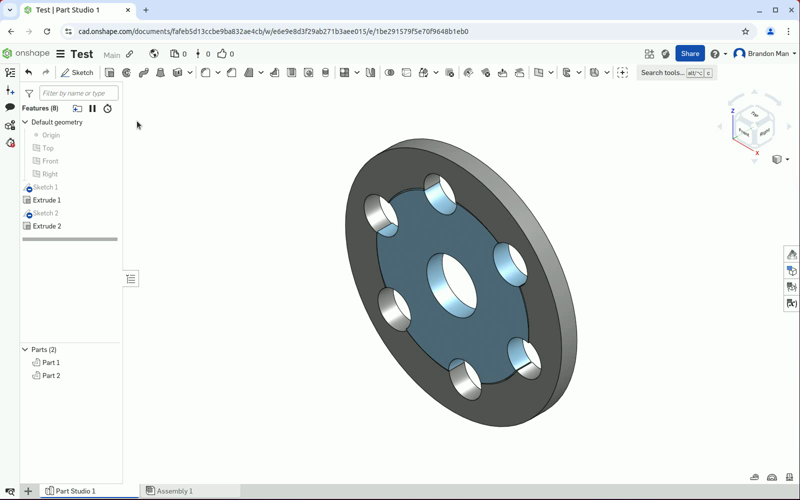
mouse_move(73, 189)
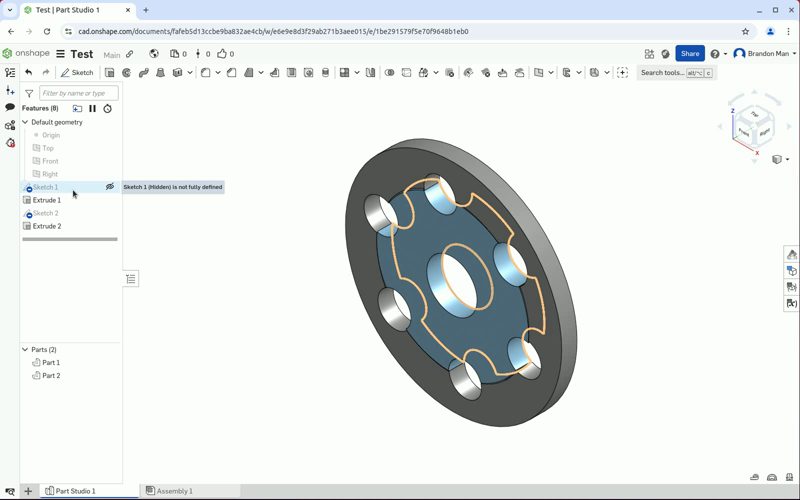
click(73, 189)